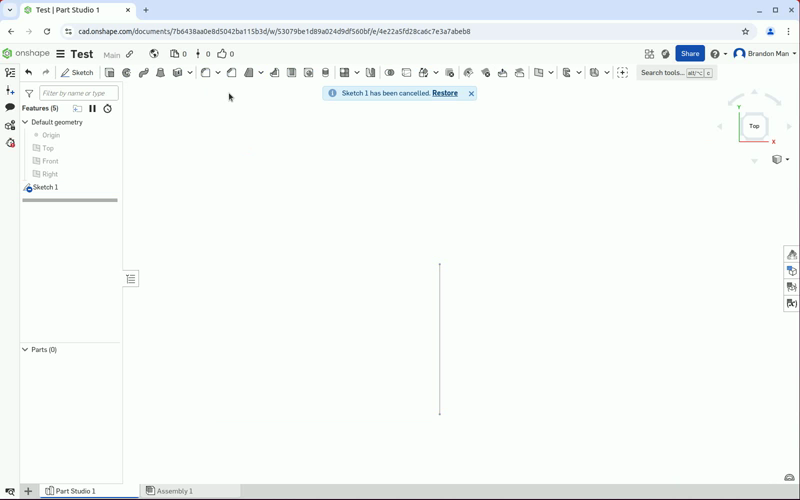
key(shift+h)
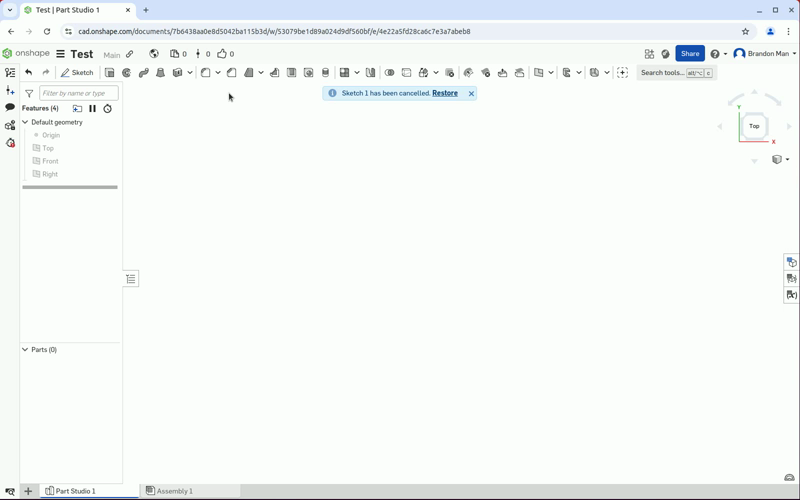
mouse_move(73, 352)
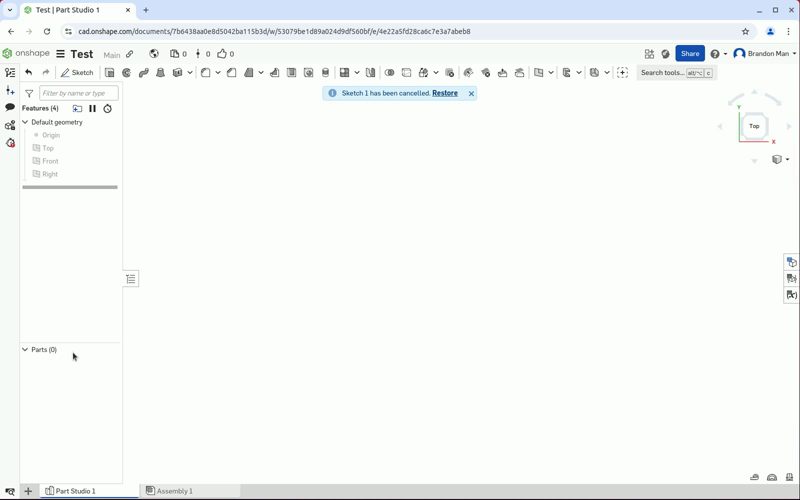
key(y)
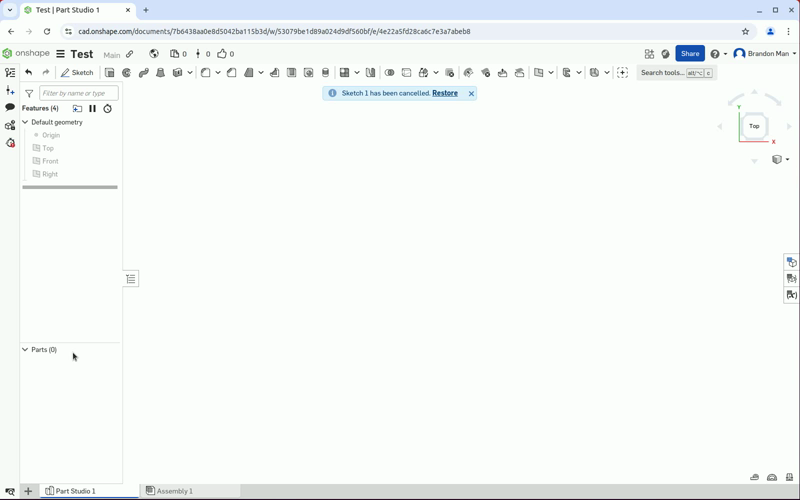
key(shift+p)
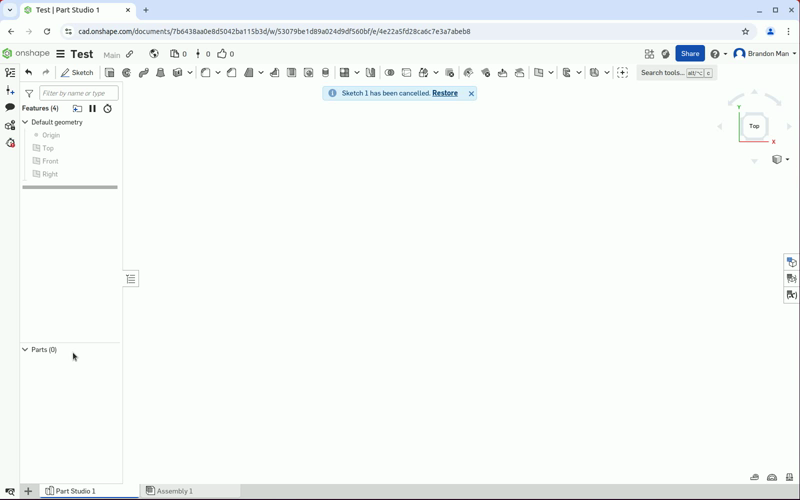
key(space)
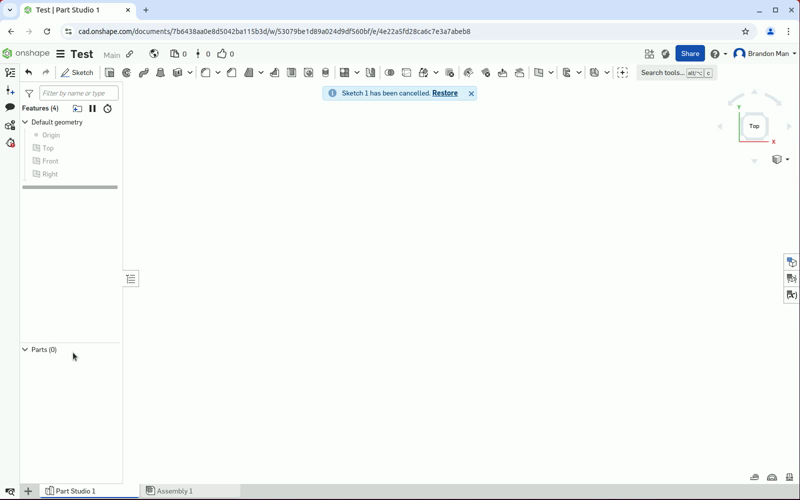
key_down(shift)
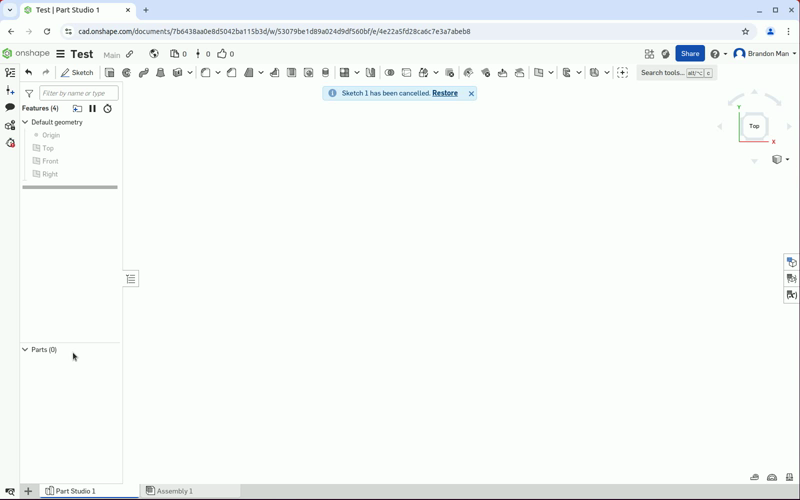
key(up)
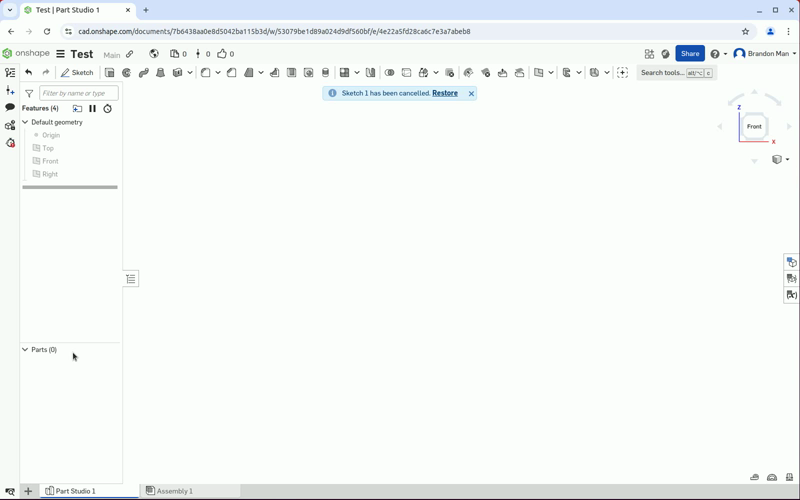
key_up(shift)
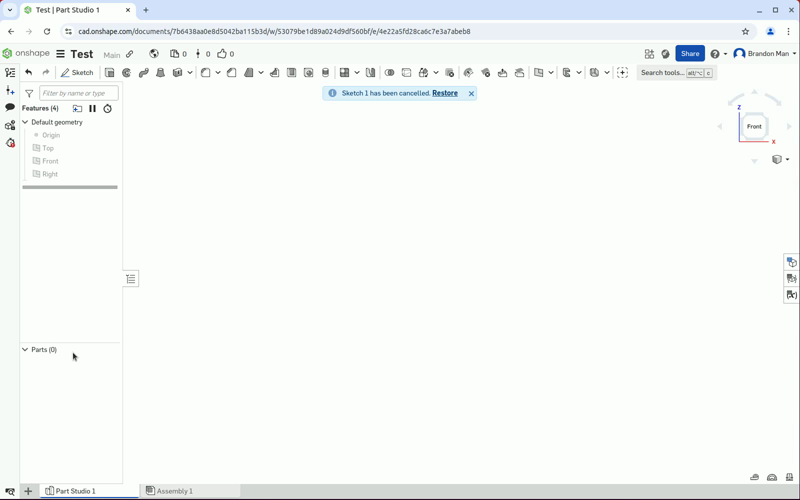
mouse_move(73, 352)
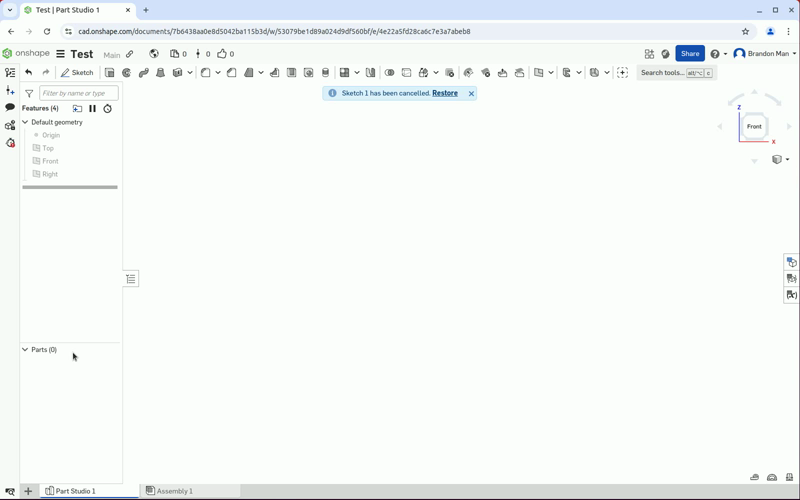
key(shift+y)
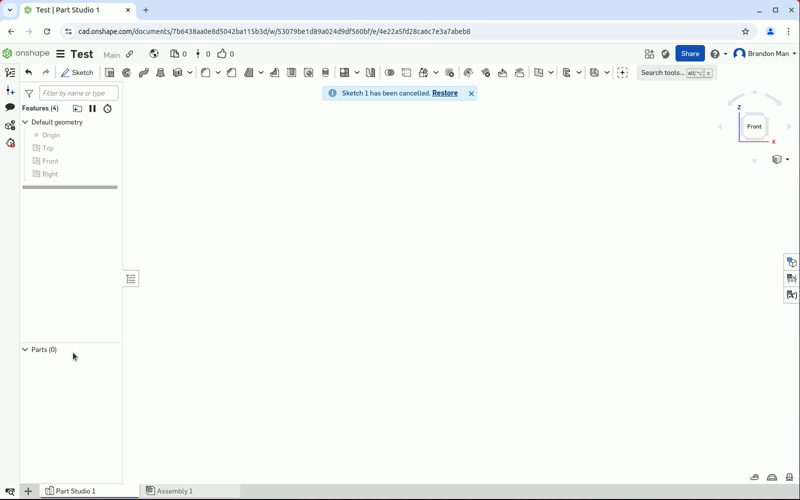
key(shift+s)
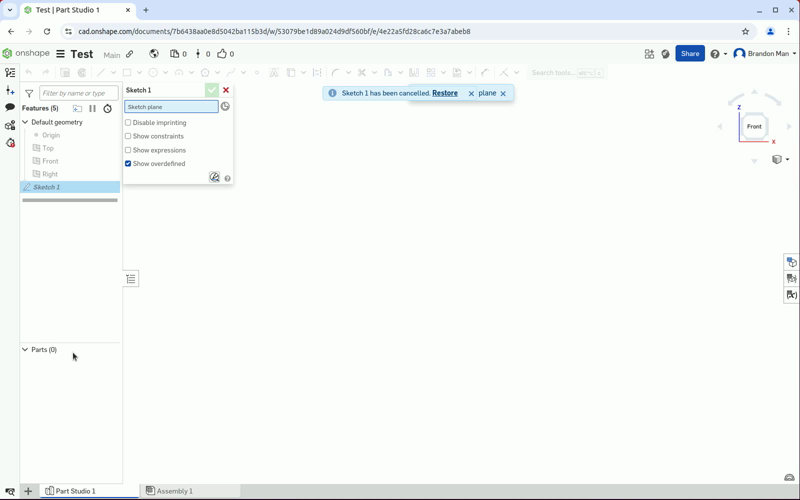
mouse_move(73, 163)
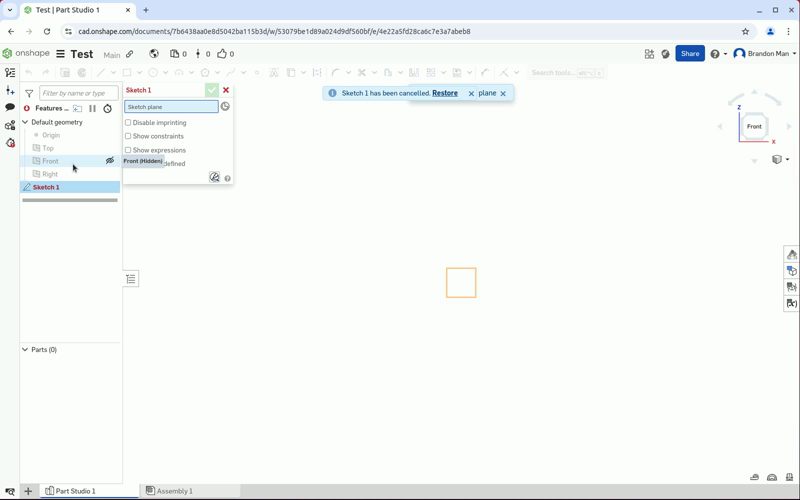
click(73, 163)
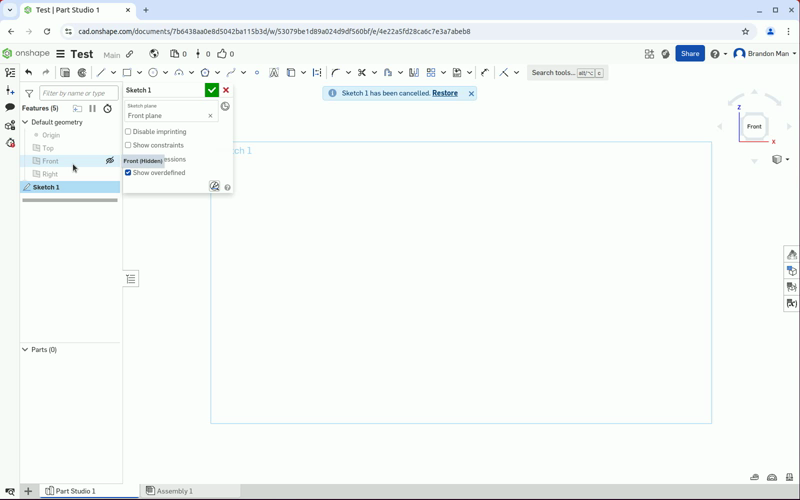
mouse_move(73, 352)
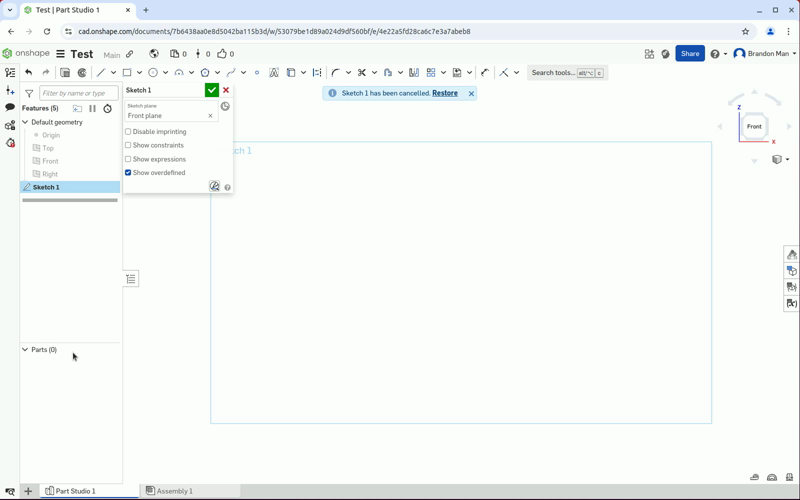
key(y)
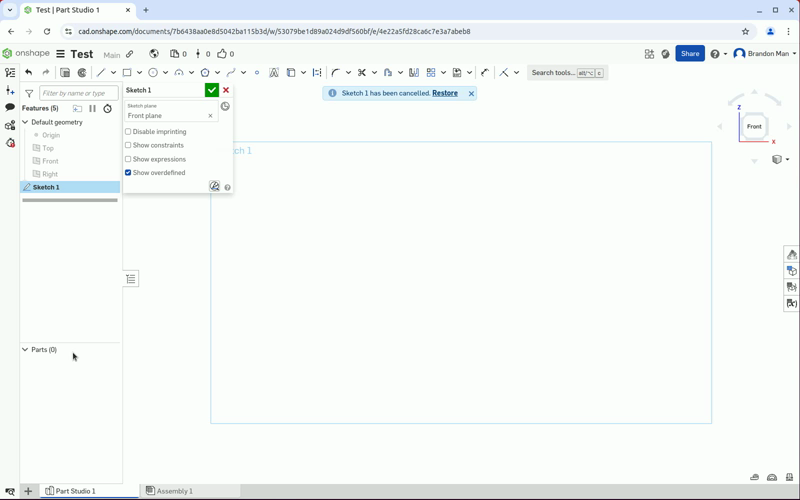
key(l)
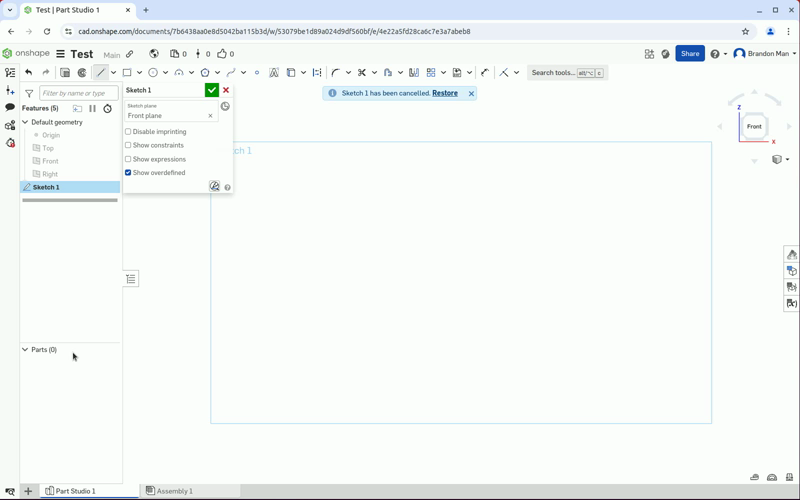
key_down(shift)
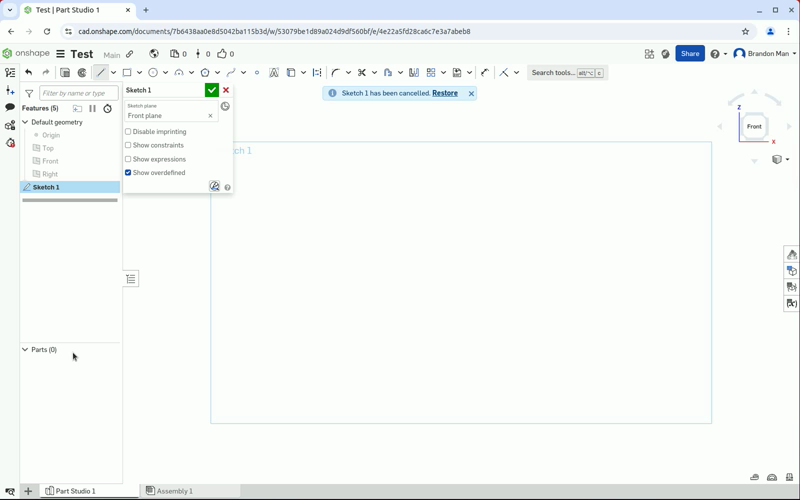
mouse_move(358, 324)
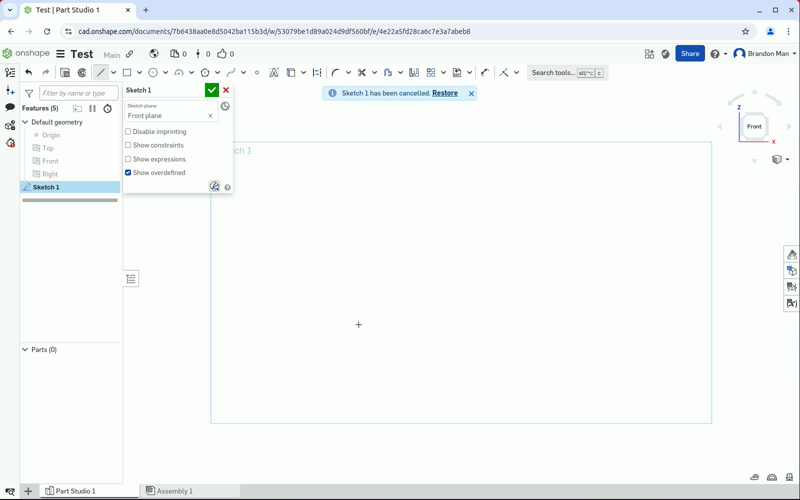
click(358, 324)
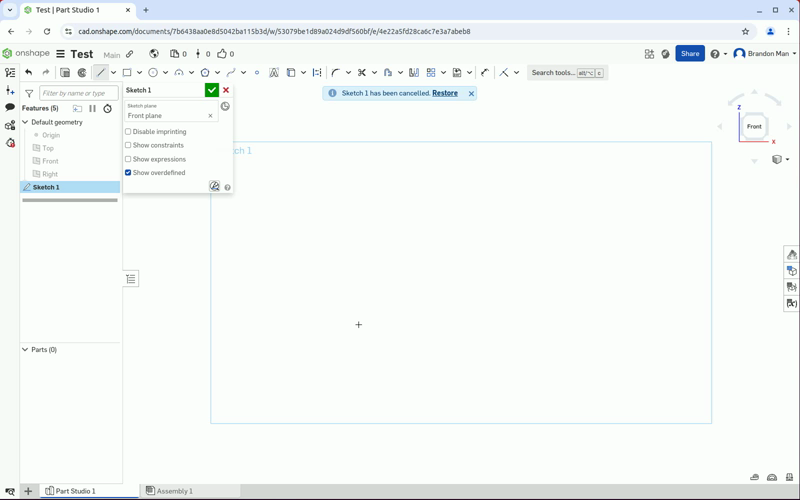
key_up(shift)
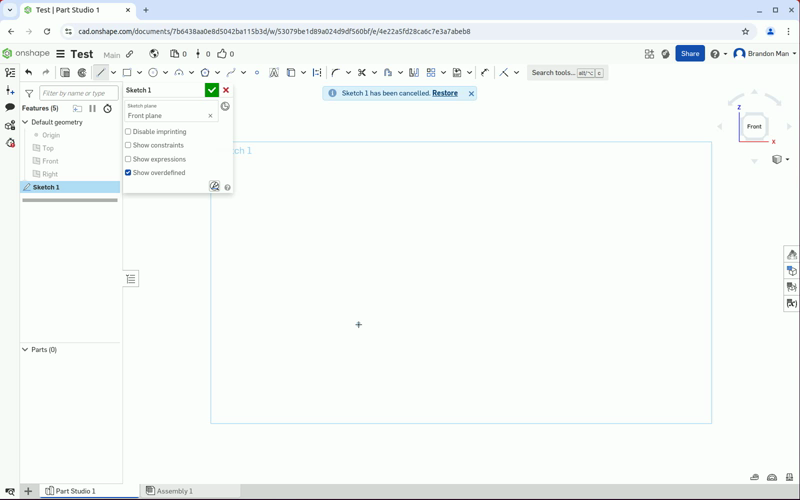
key_down(shift)
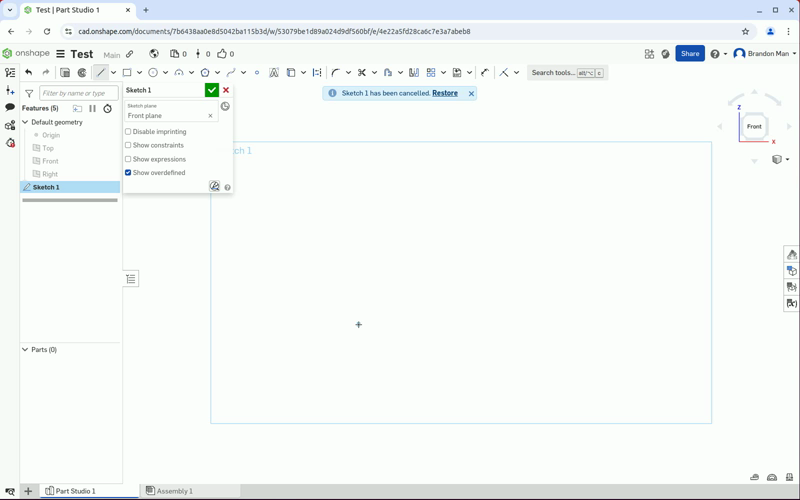
mouse_move(560, 324)
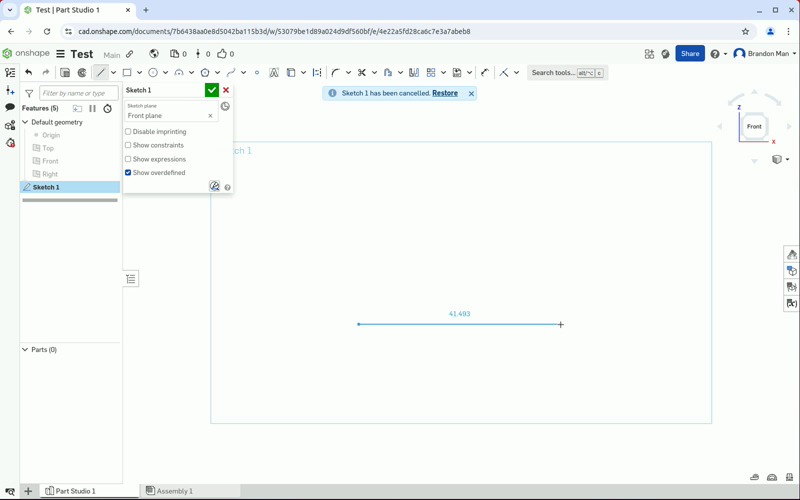
click(560, 324)
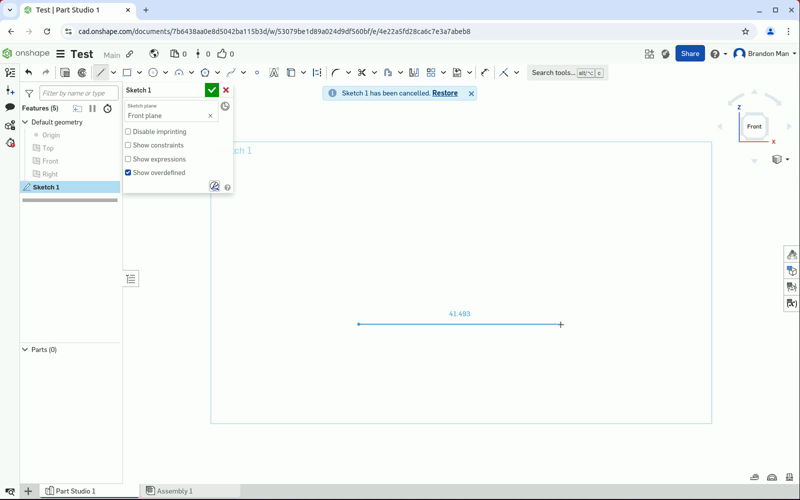
key_up(shift)
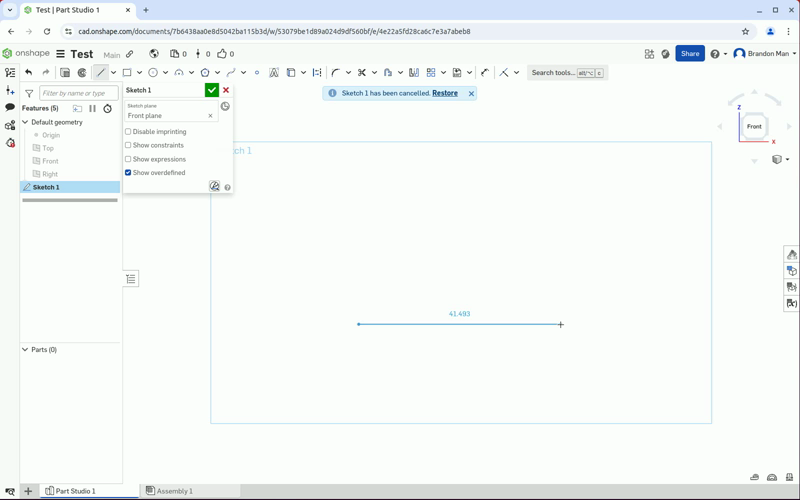
key_down(shift)
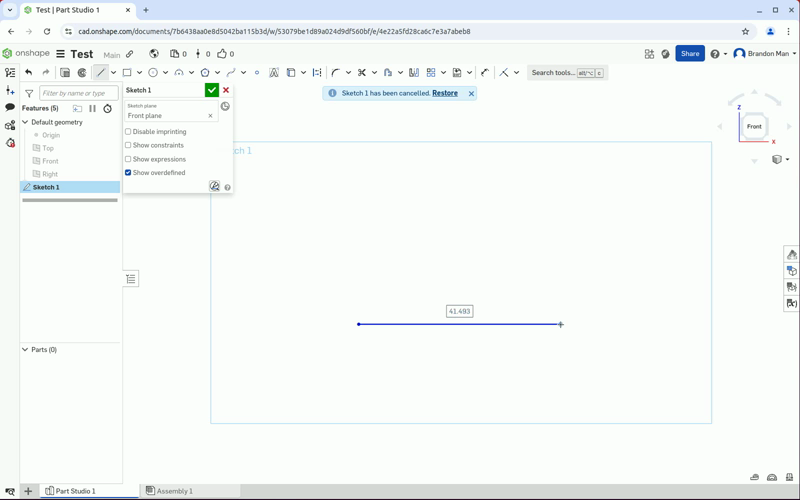
mouse_move(560, 240)
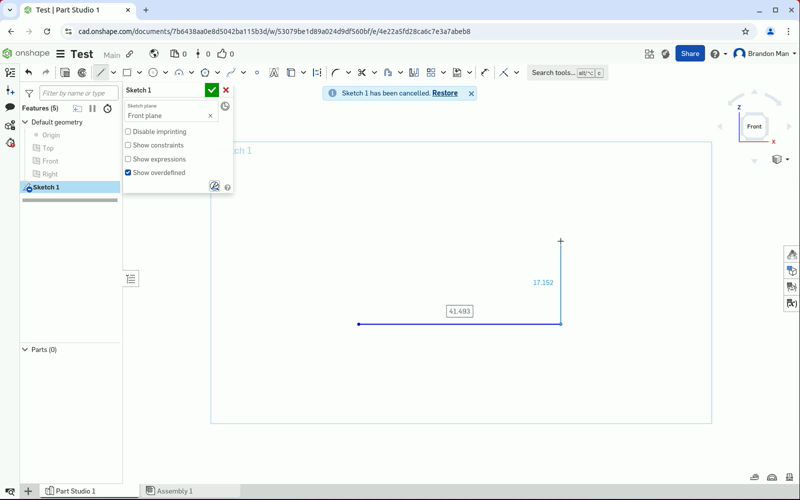
click(560, 240)
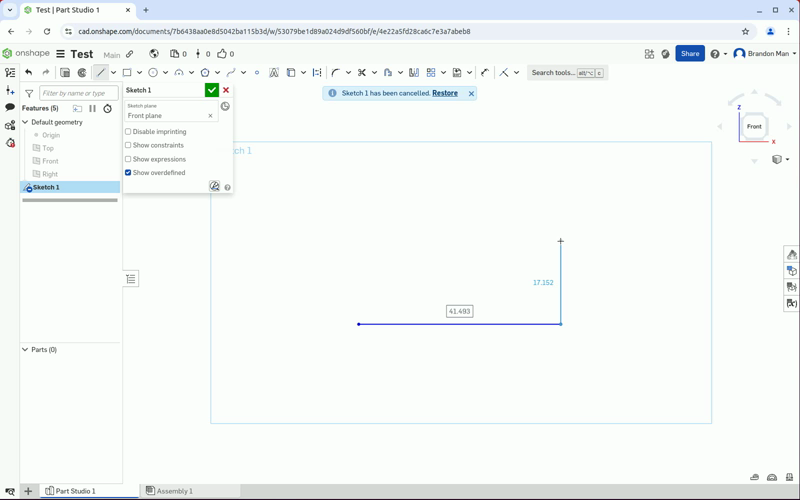
key_up(shift)
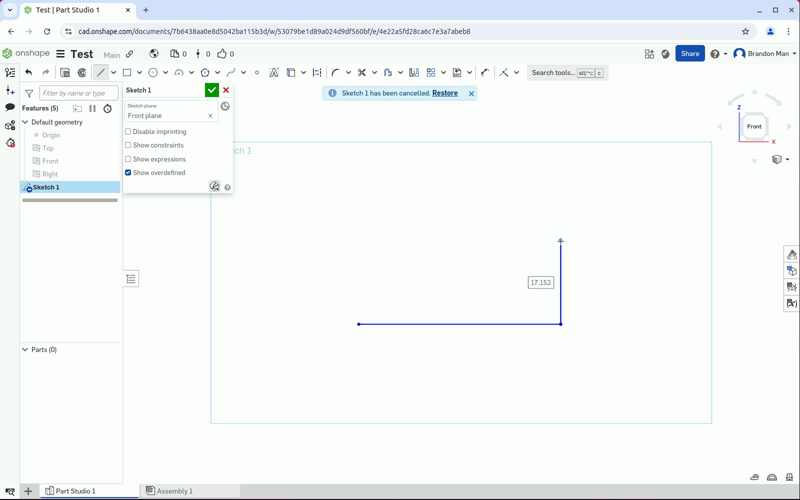
key_down(shift)
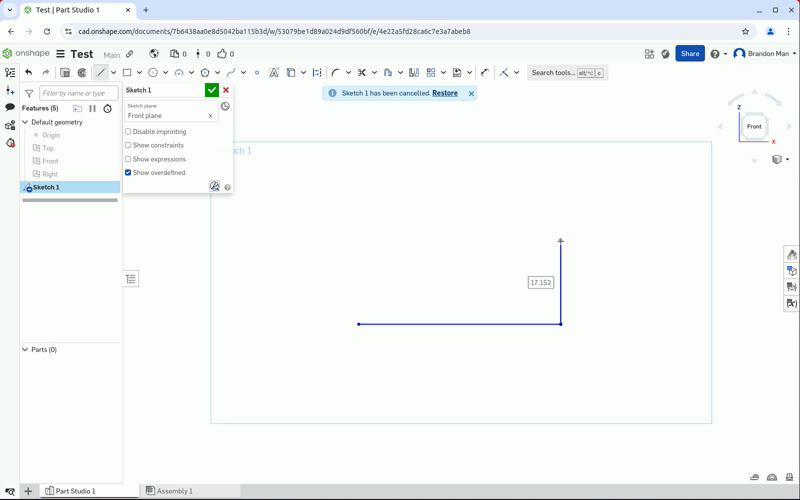
mouse_move(358, 240)
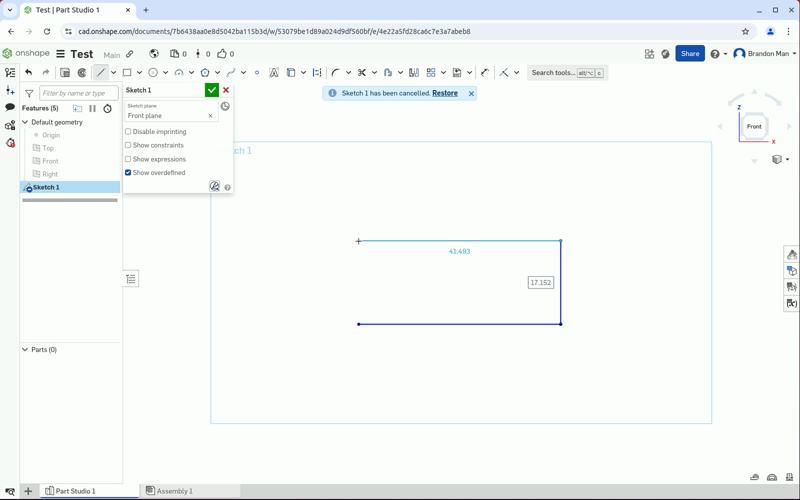
click(358, 240)
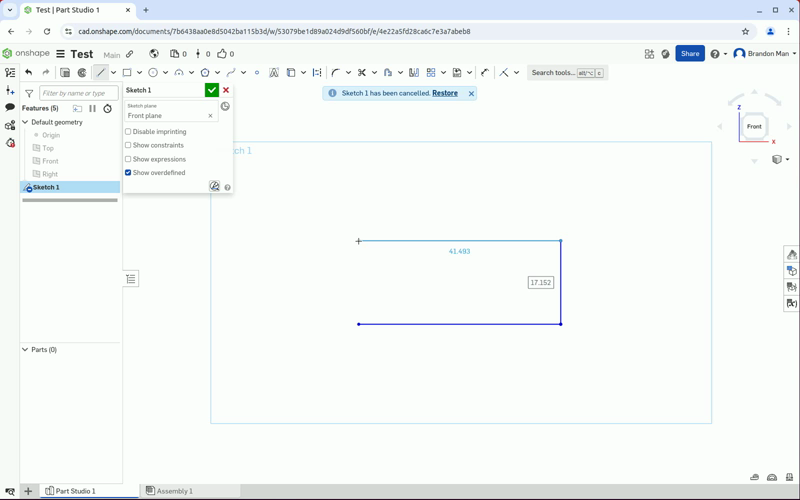
key_up(shift)
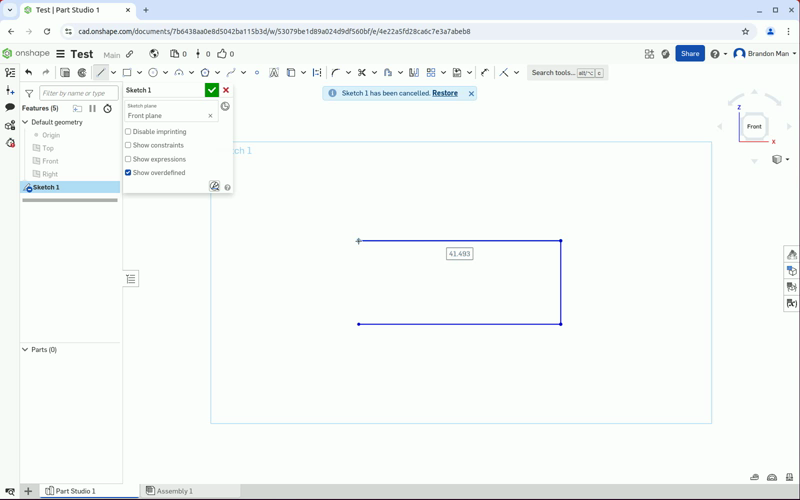
key_down(shift)
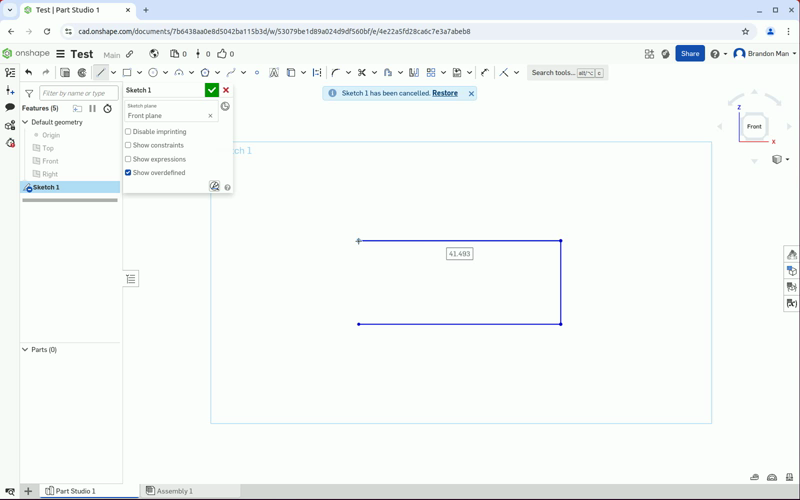
mouse_move(358, 324)
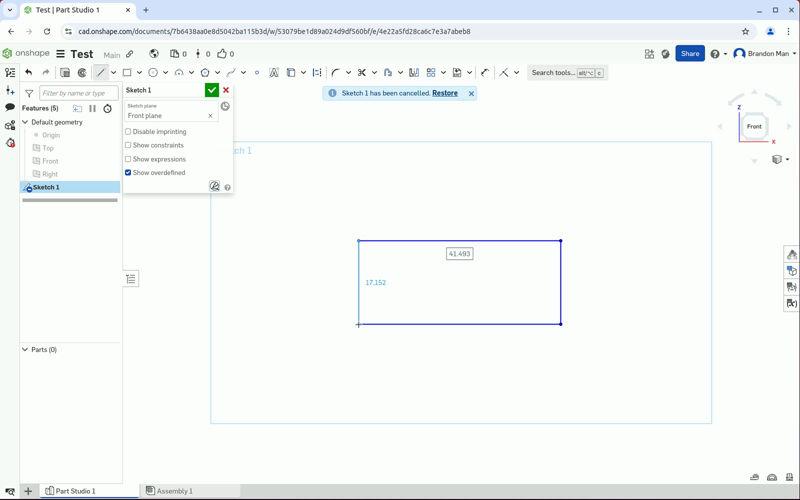
key_up(shift)
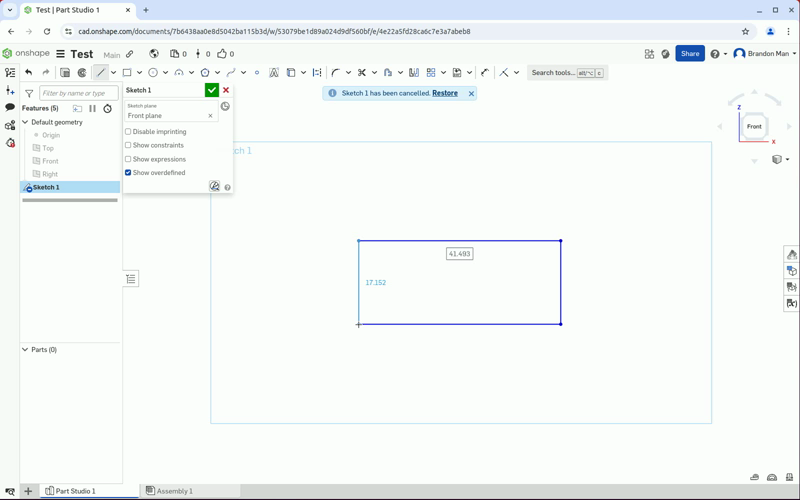
click(358, 324)
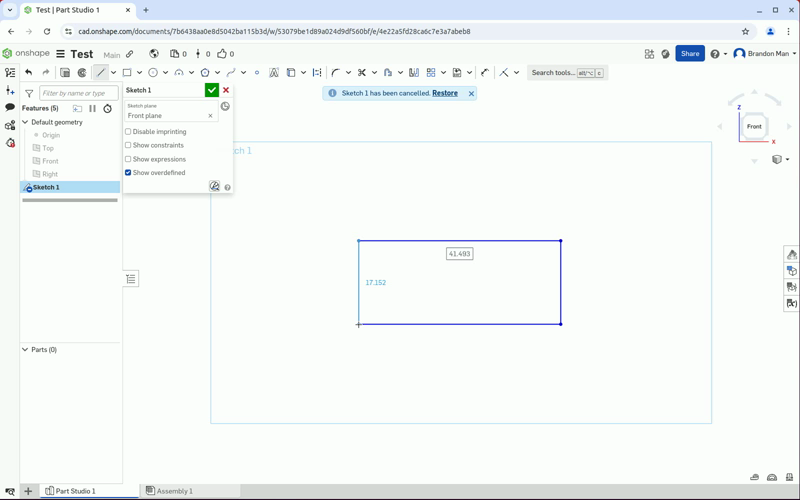
key(esc)
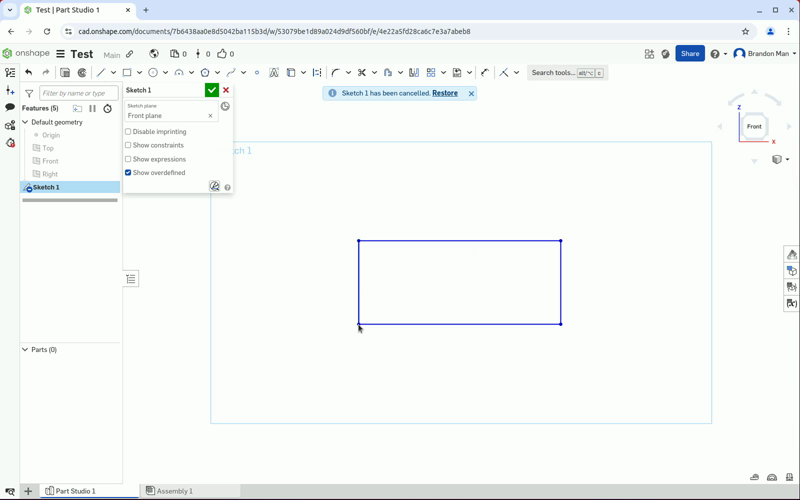
mouse_move(436, 304)
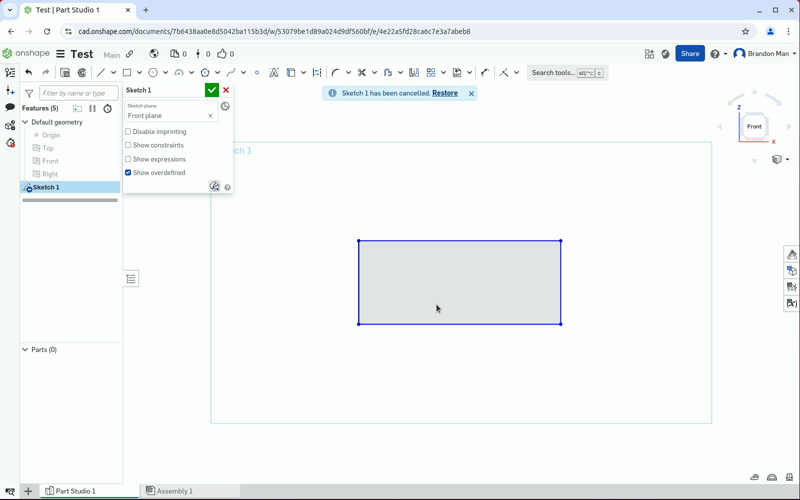
click(436, 304)
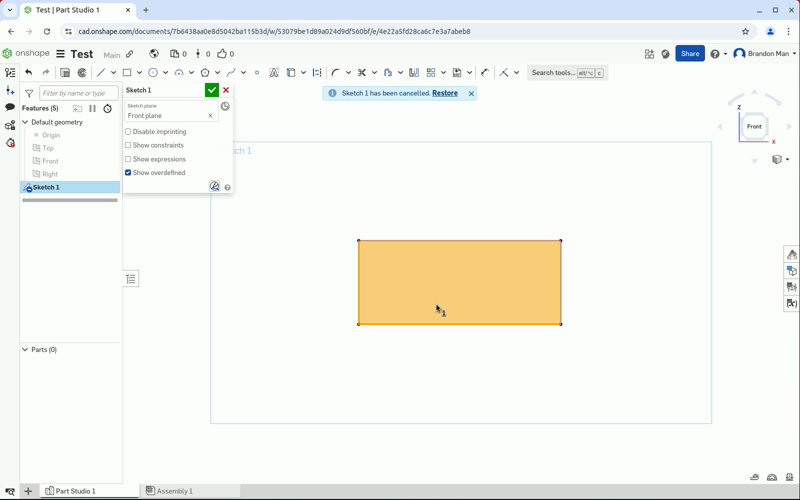
mouse_move(73, 352)
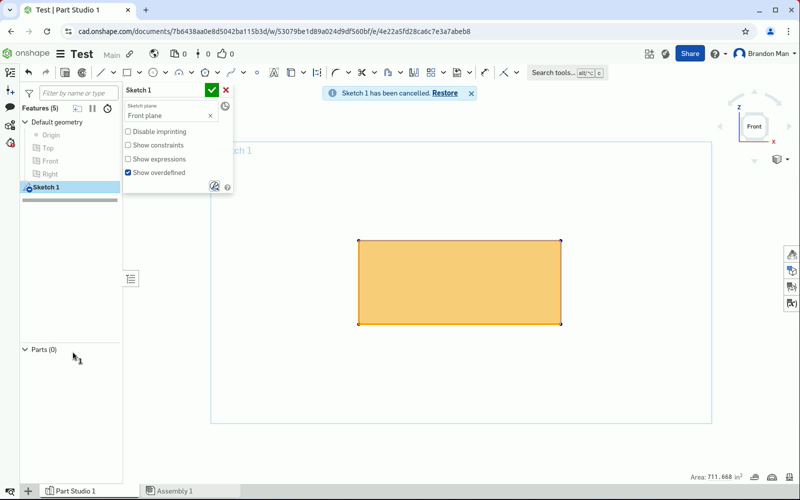
key(shift+y)
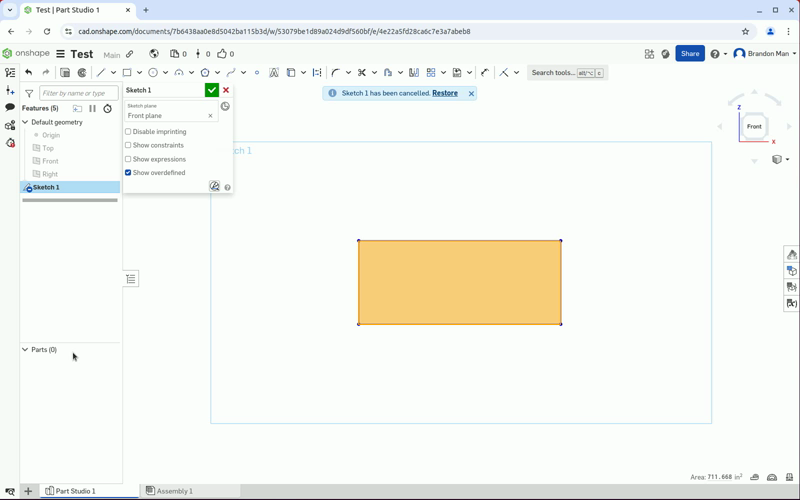
key(shift+e)
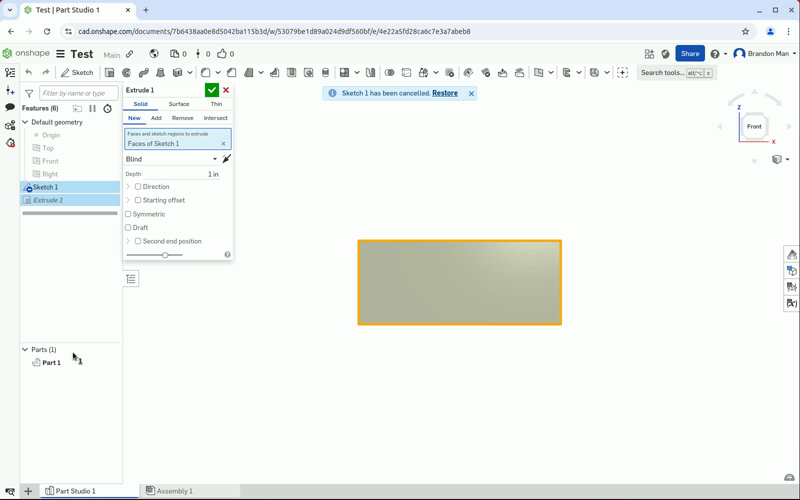
mouse_move(143, 106)
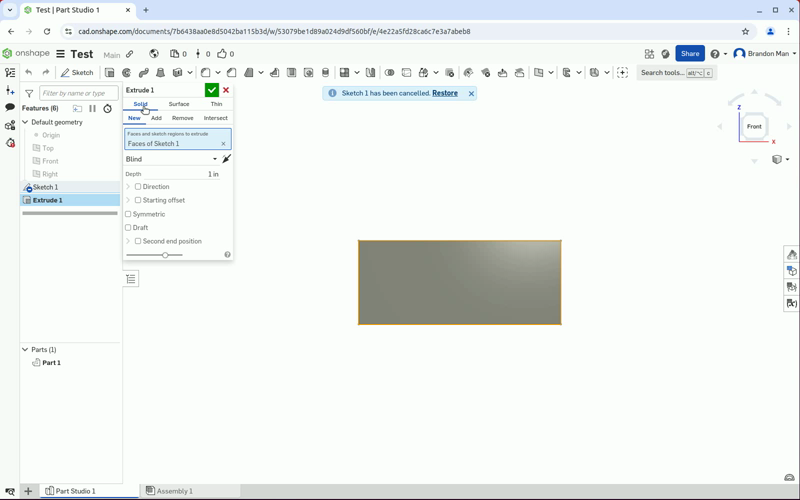
click(143, 106)
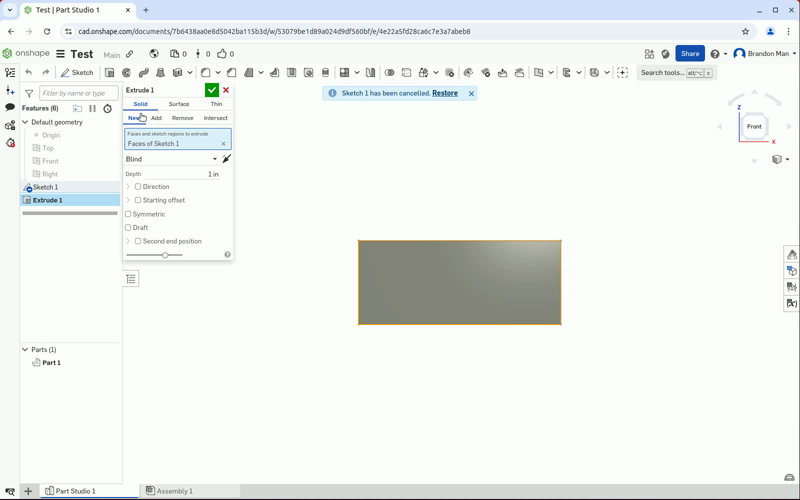
mouse_move(137, 120)
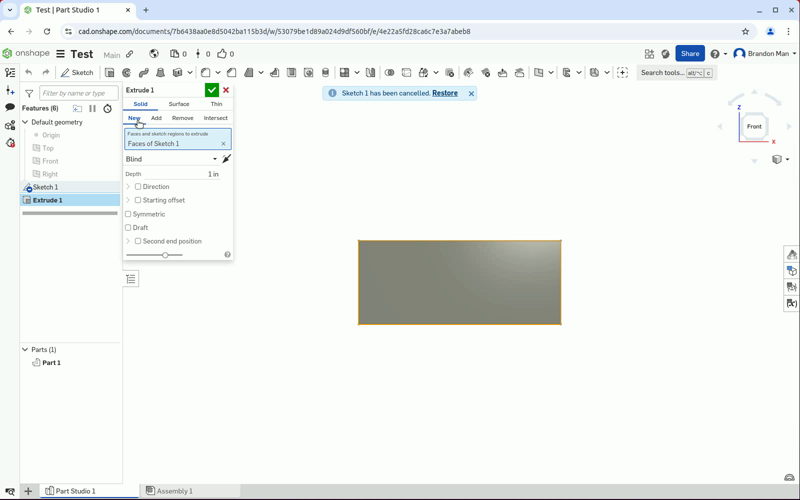
click(137, 120)
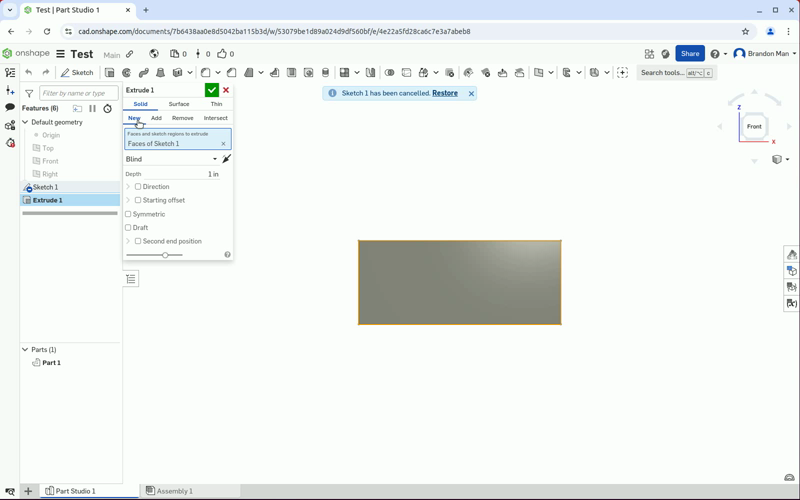
key(tab, 4)
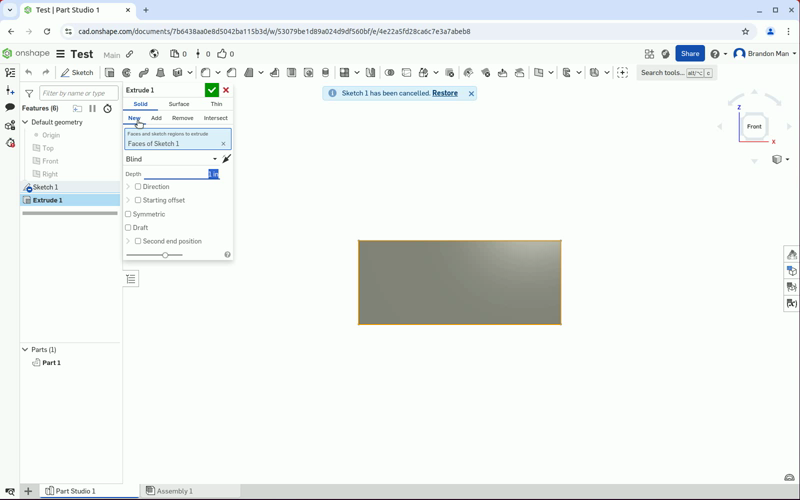
text(1.444)
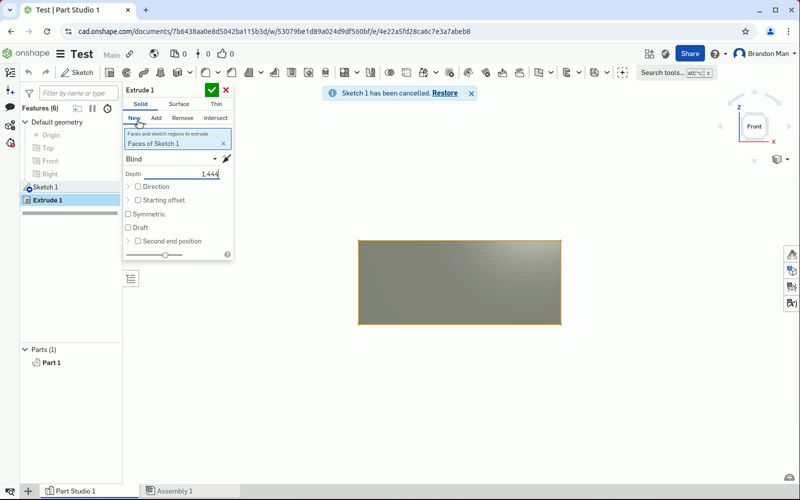
key(enter)
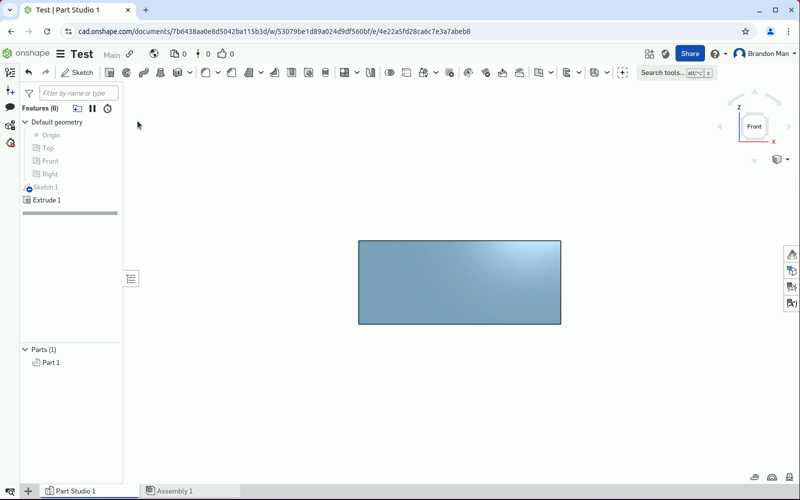
key(shift+h)
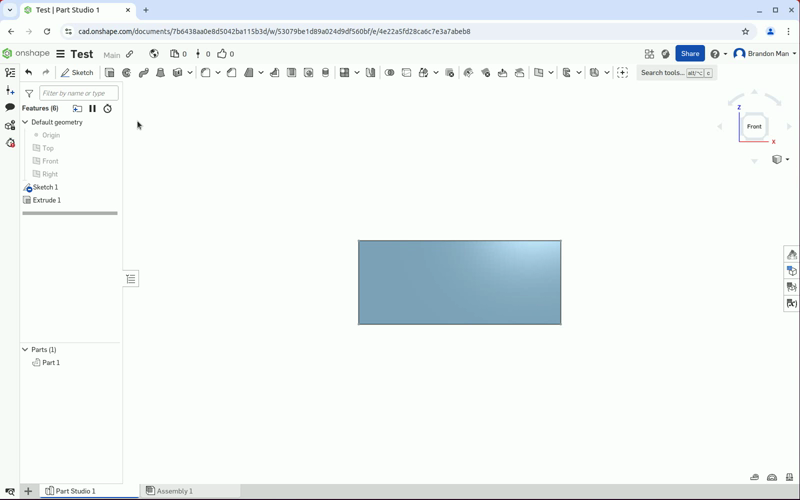
key(shift+h)
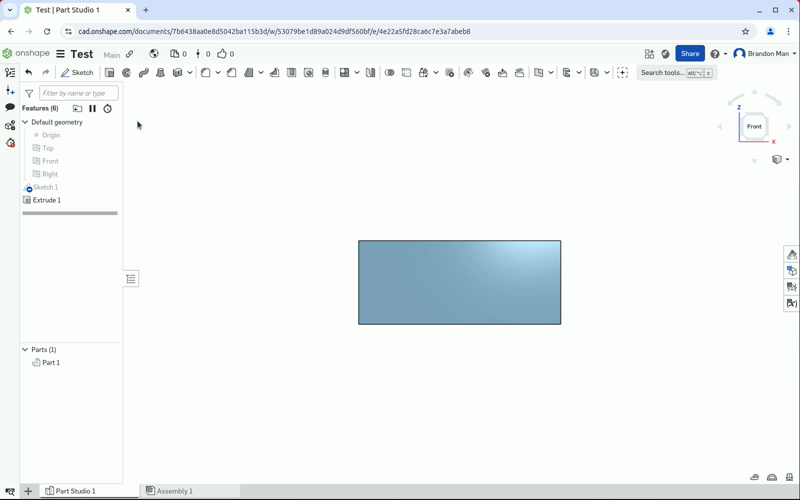
mouse_move(73, 189)
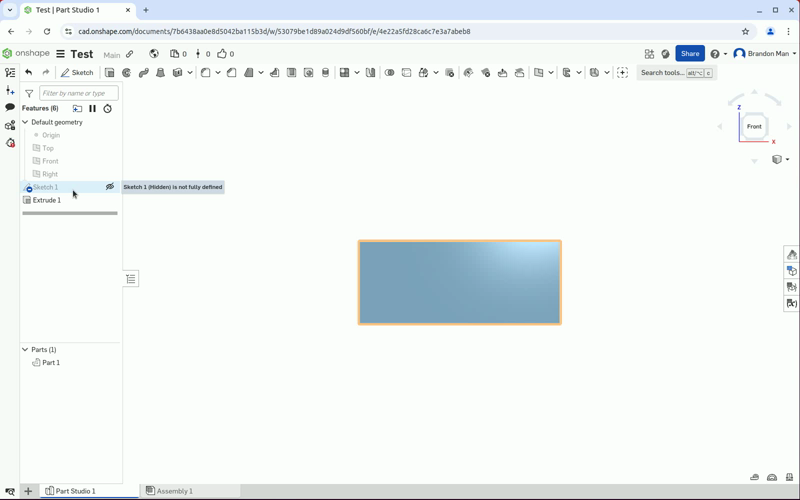
click(73, 189)
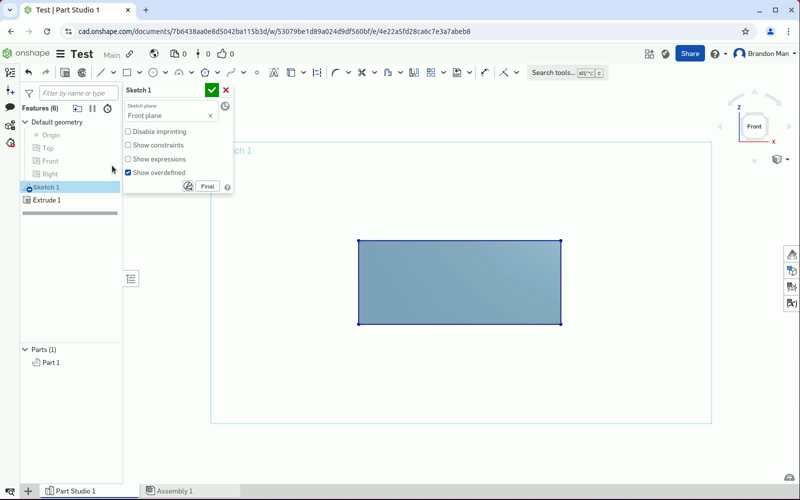
mouse_move(229, 92)
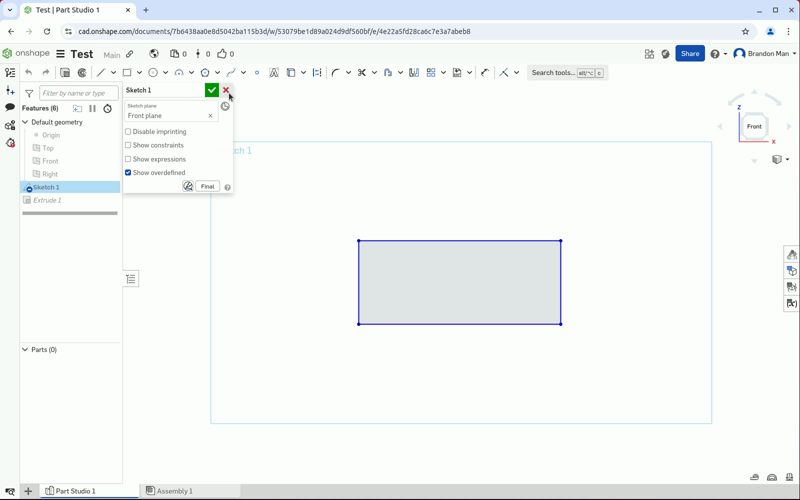
click(229, 92)
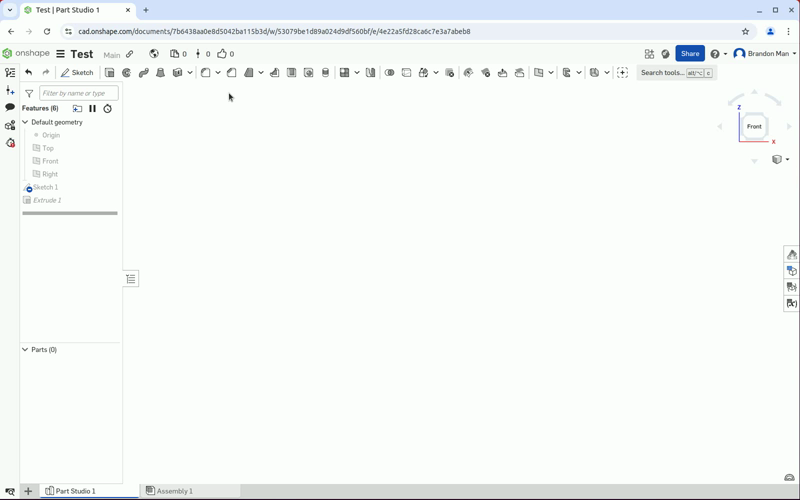
mouse_move(541, 75)
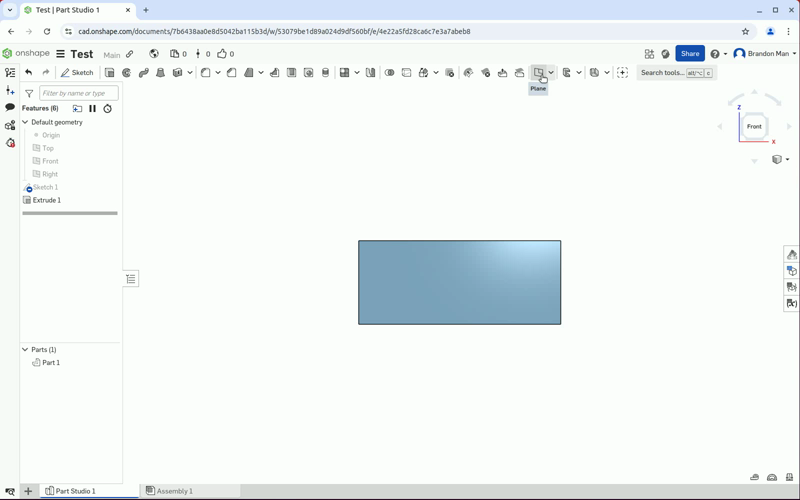
click(541, 75)
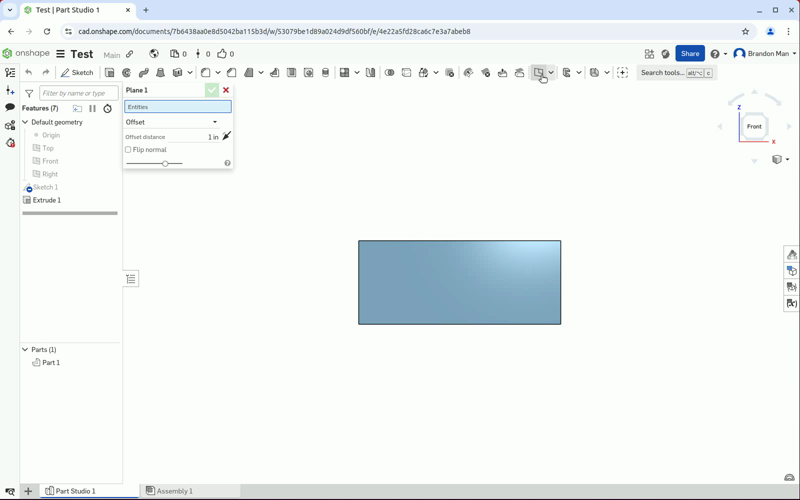
mouse_move(73, 163)
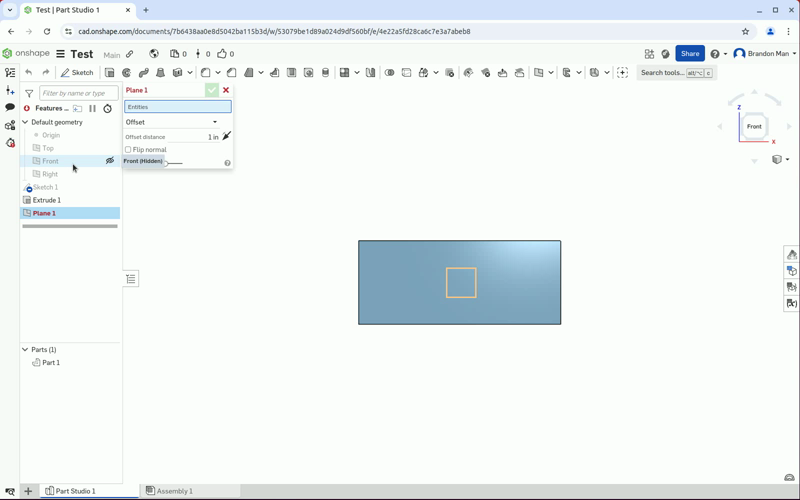
click(73, 163)
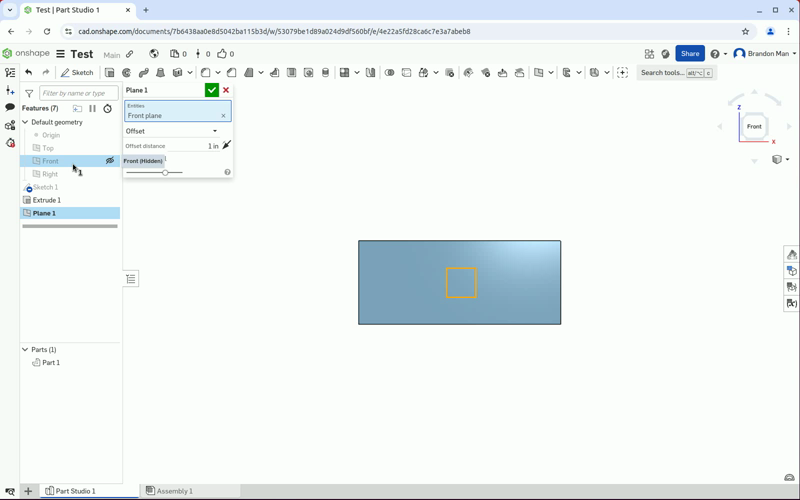
key(tab, 2)
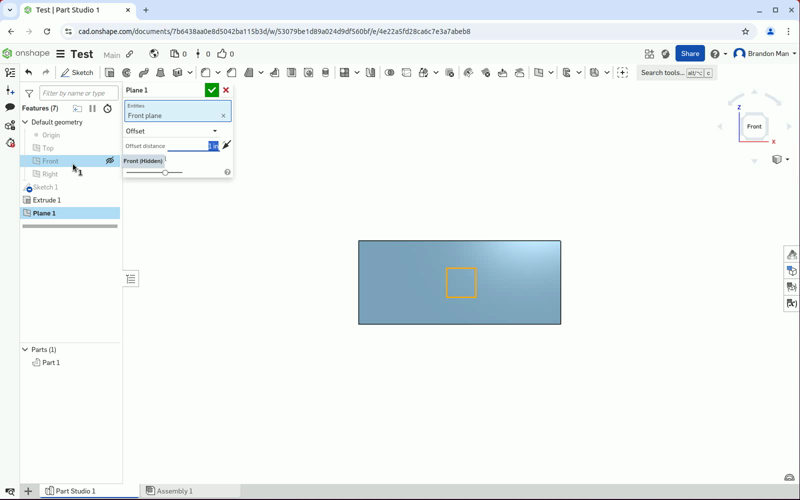
text(1.448)
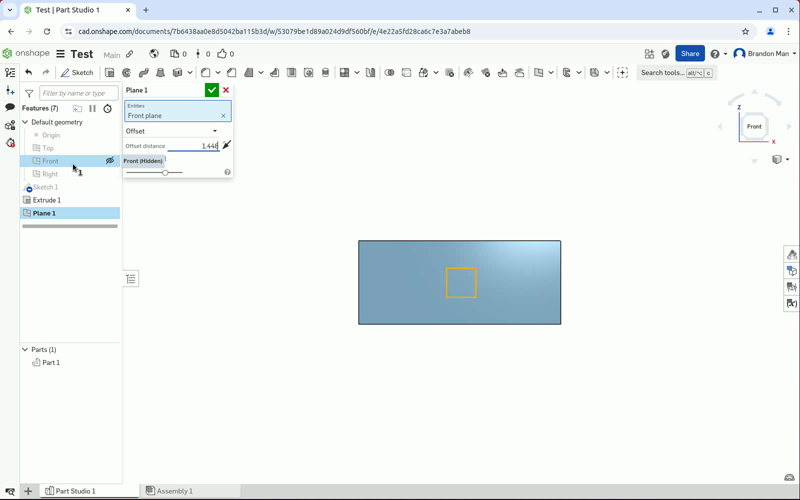
key(enter, 2)
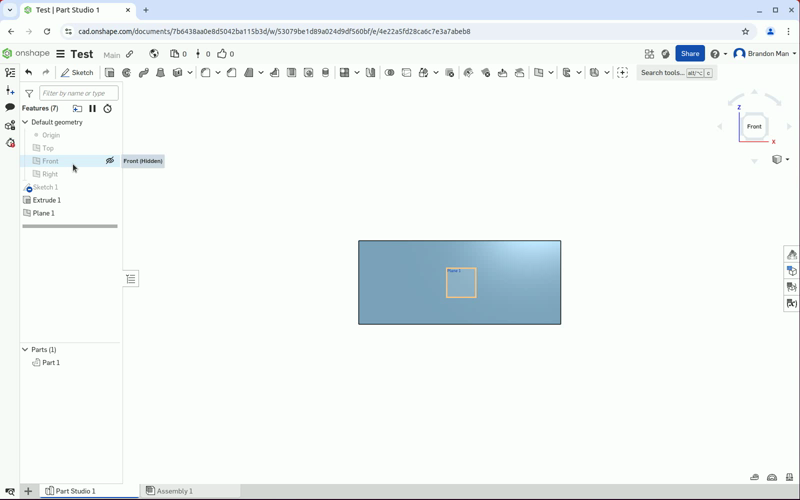
key(shift+s)
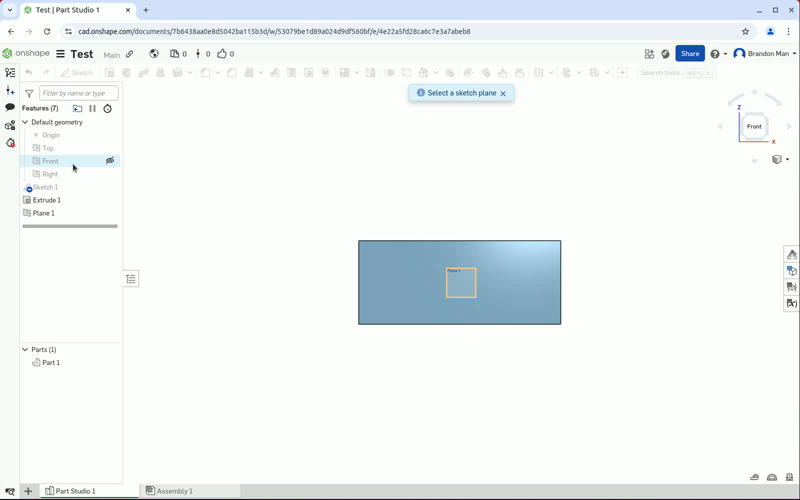
mouse_move(73, 215)
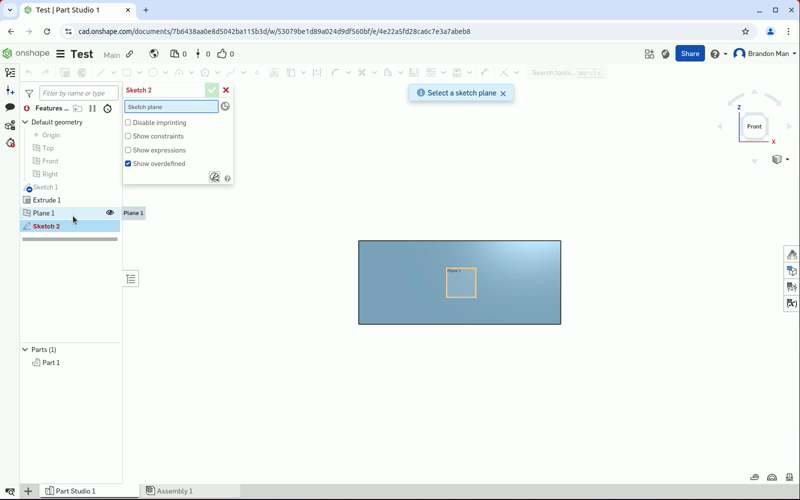
click(73, 215)
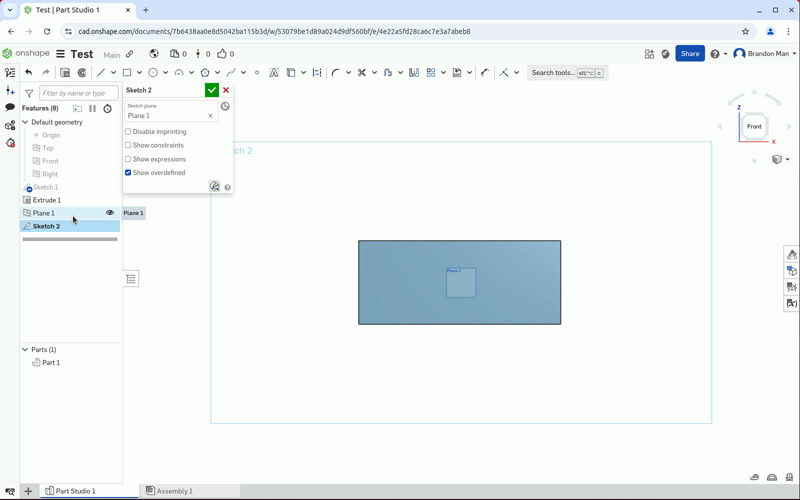
mouse_move(73, 352)
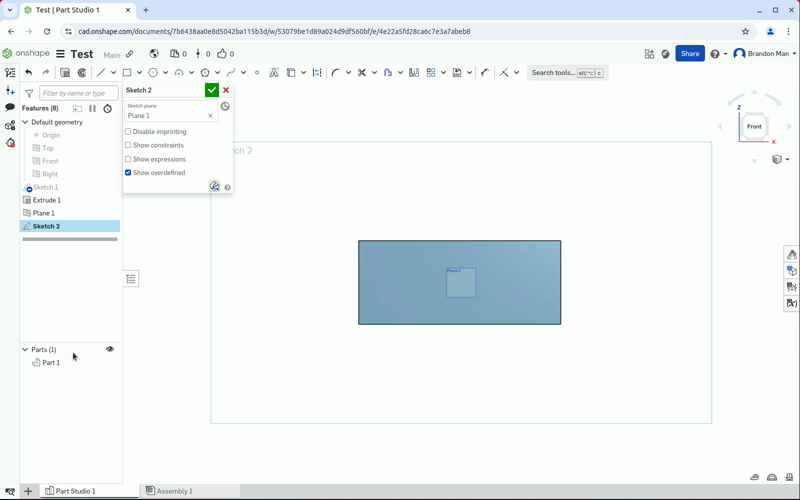
key(y)
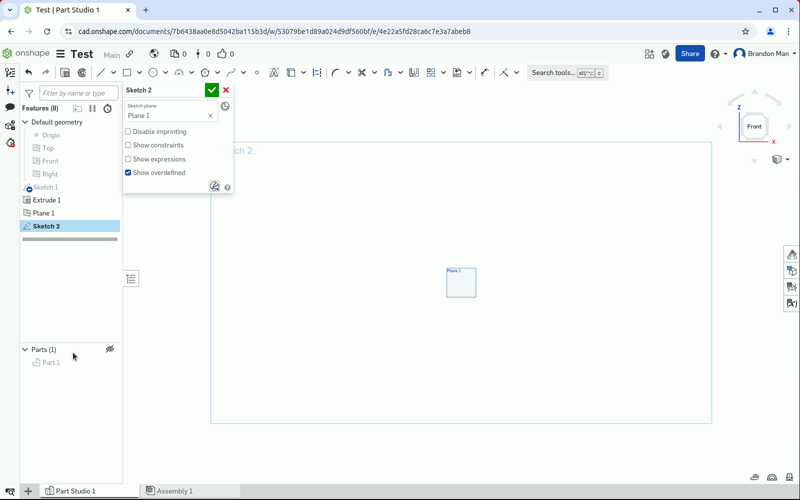
key(l)
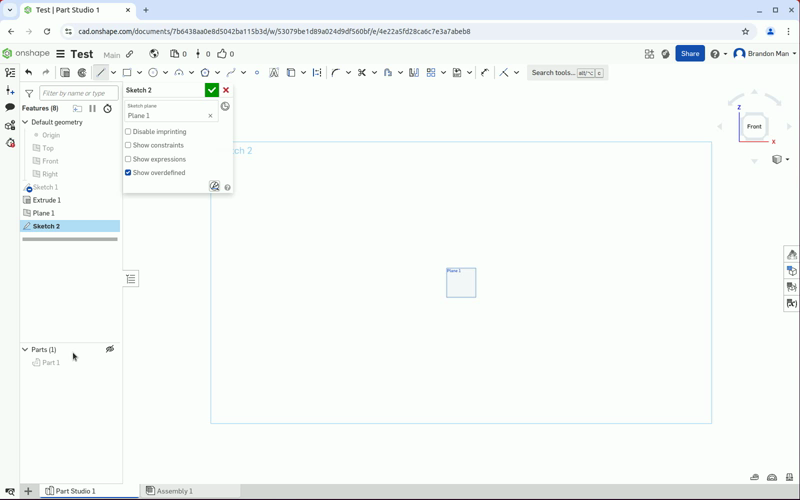
key_down(shift)
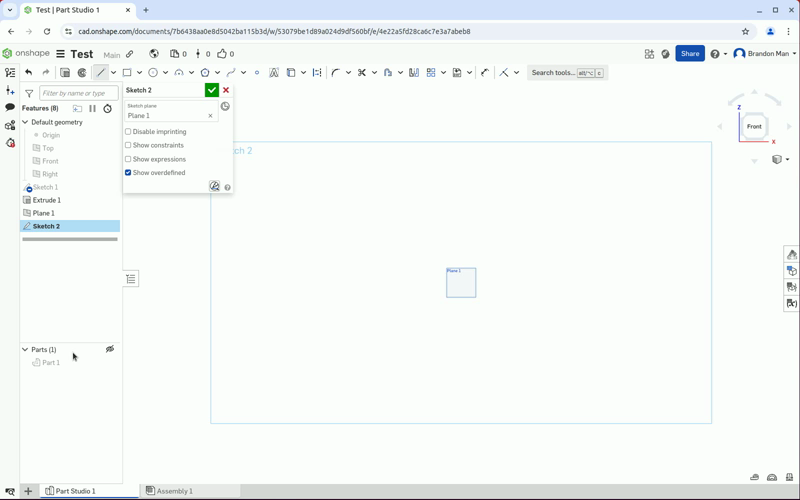
mouse_move(348, 301)
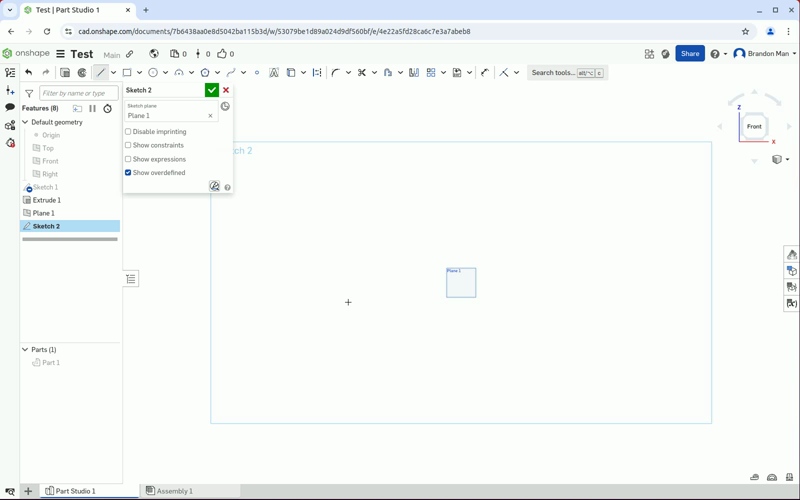
click(348, 301)
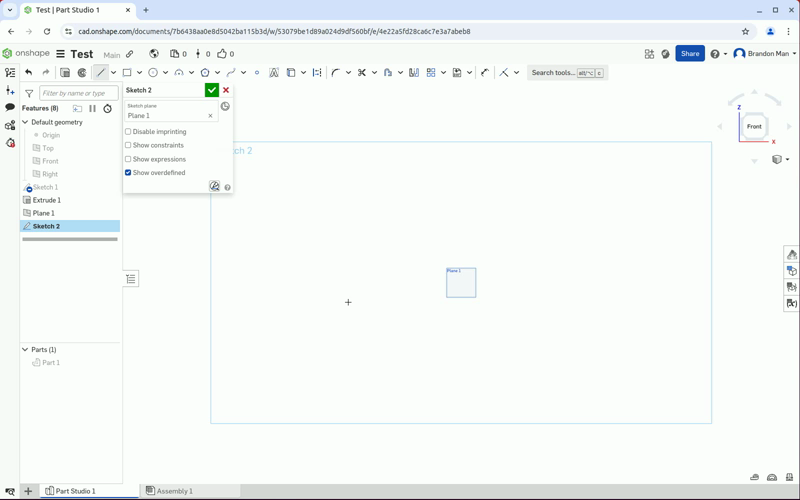
key_up(shift)
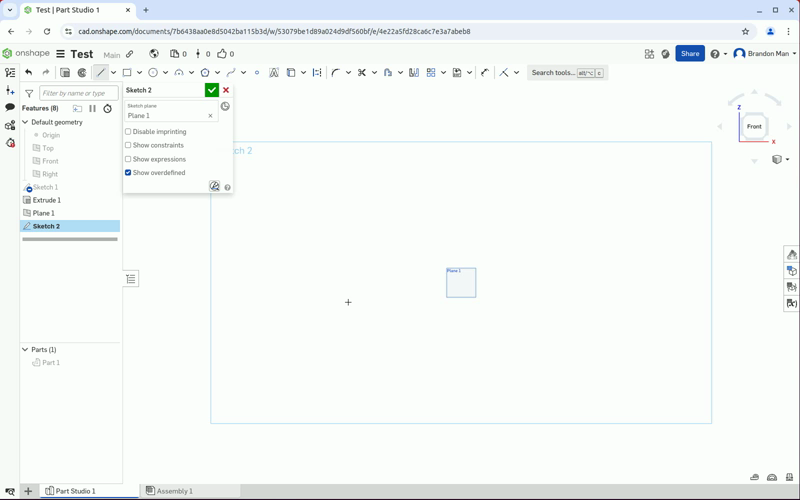
key_down(shift)
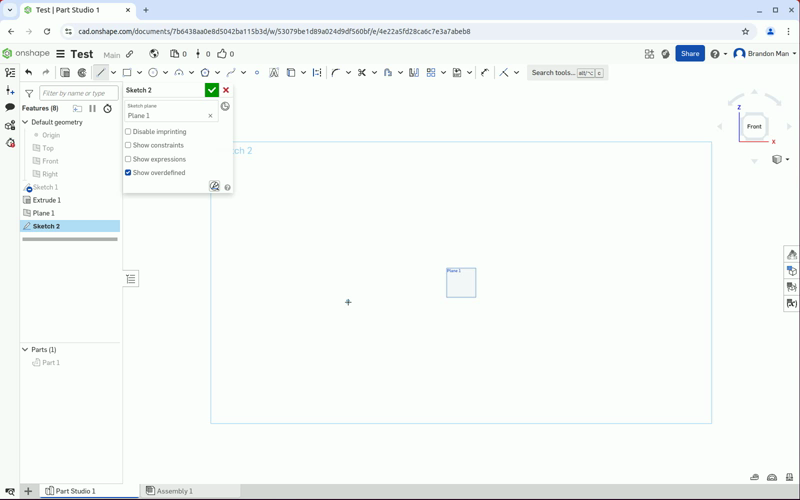
mouse_move(378, 301)
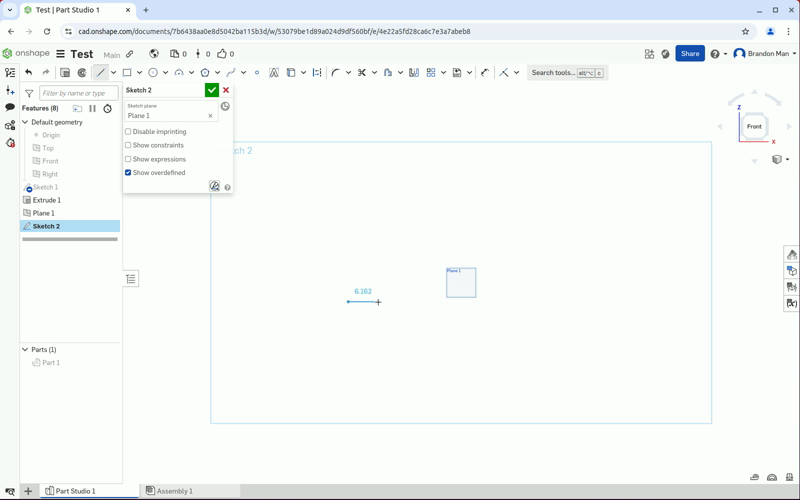
mouse_move(359, 301)
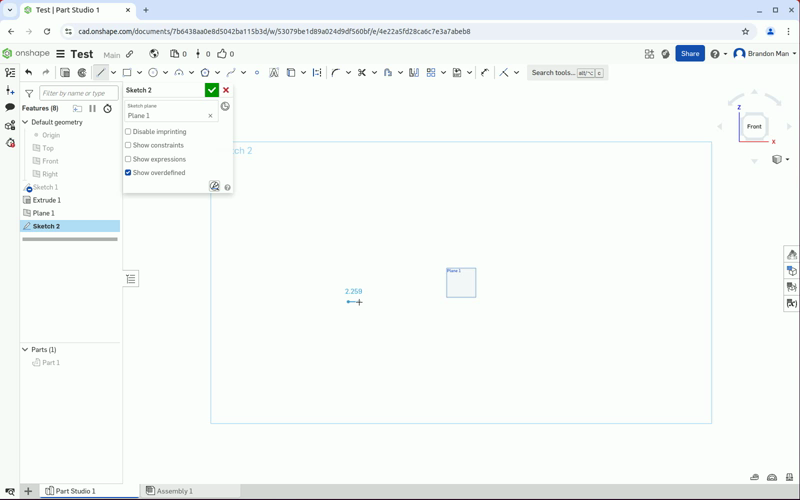
click(359, 301)
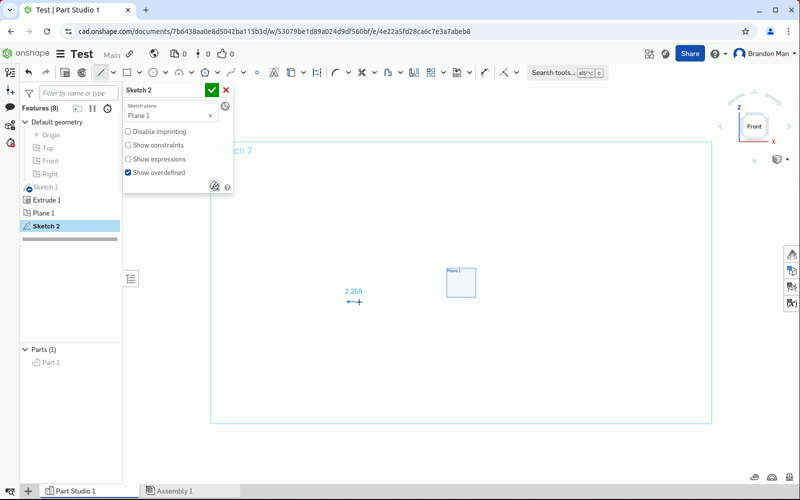
key_up(shift)
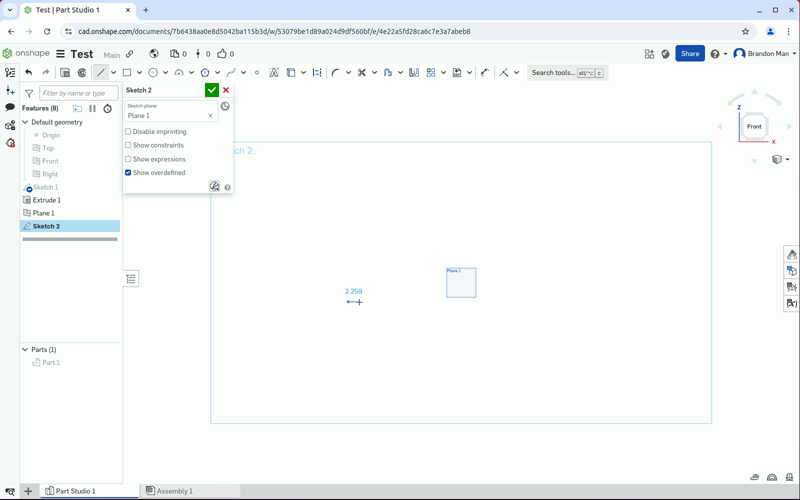
key_down(shift)
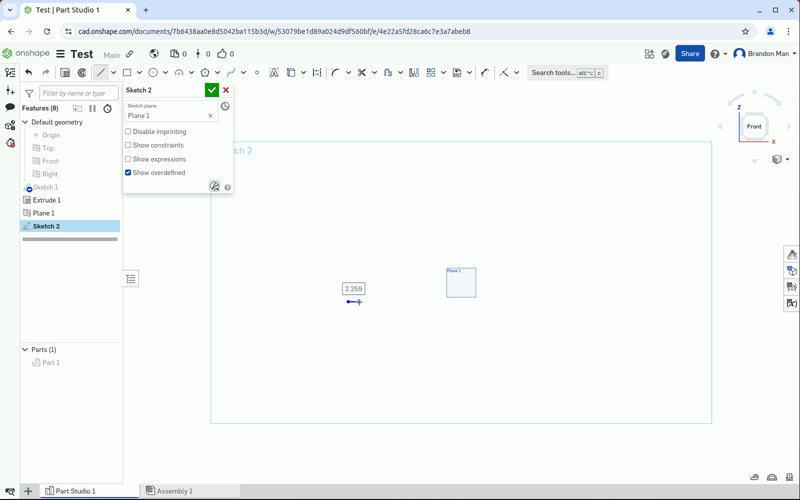
mouse_move(389, 301)
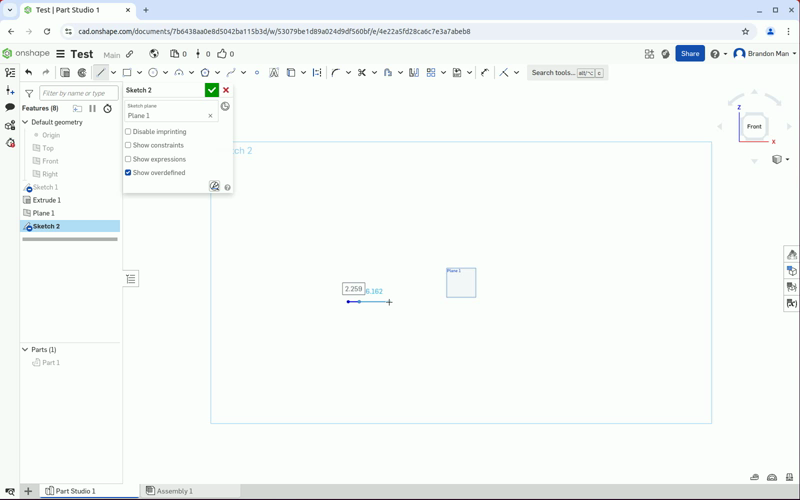
mouse_move(359, 264)
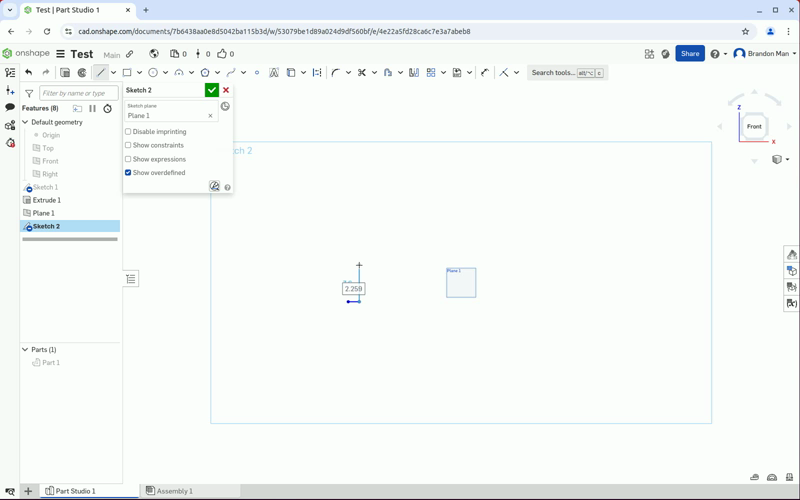
click(359, 264)
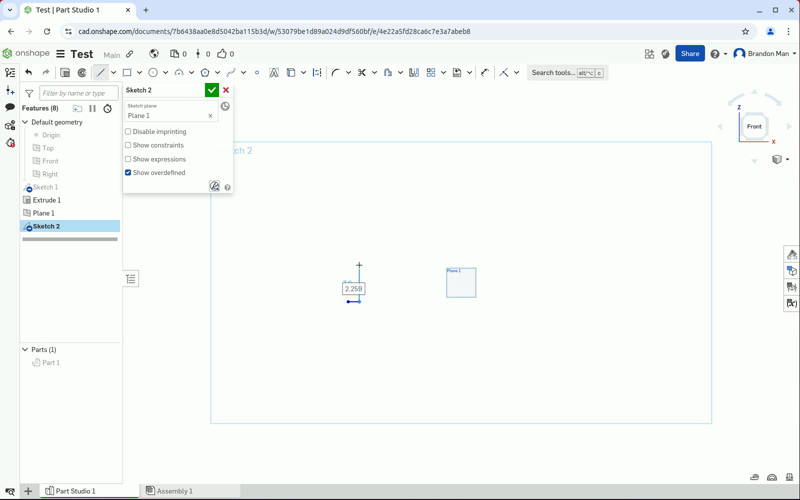
key_up(shift)
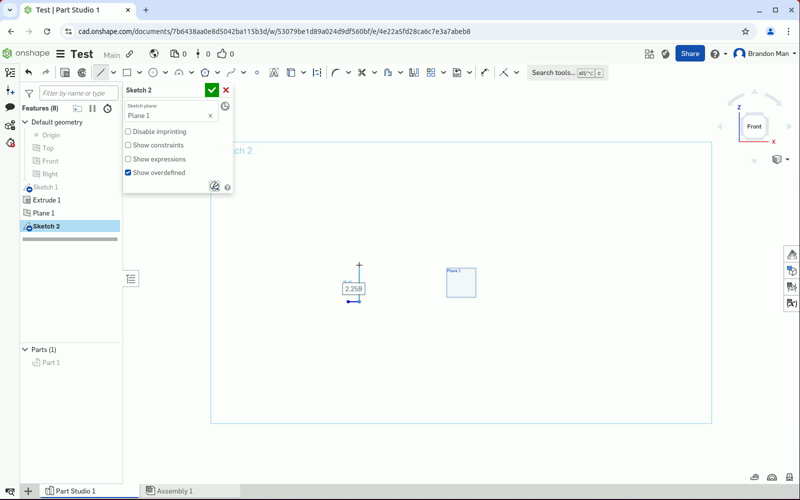
key_down(shift)
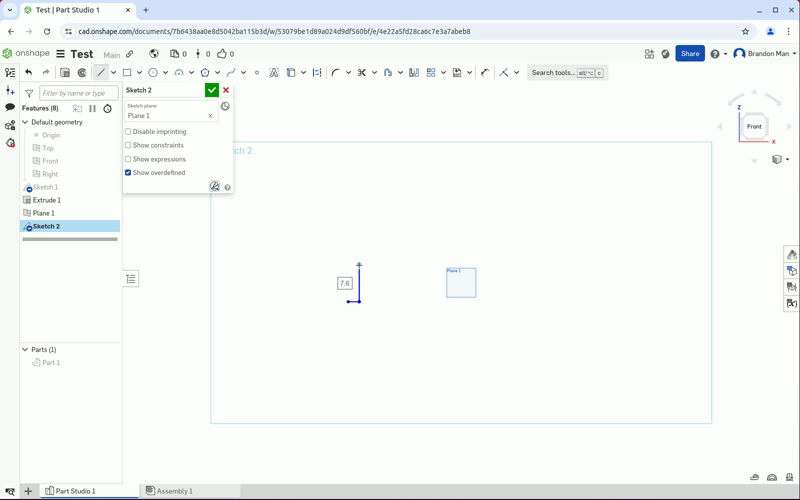
mouse_move(389, 264)
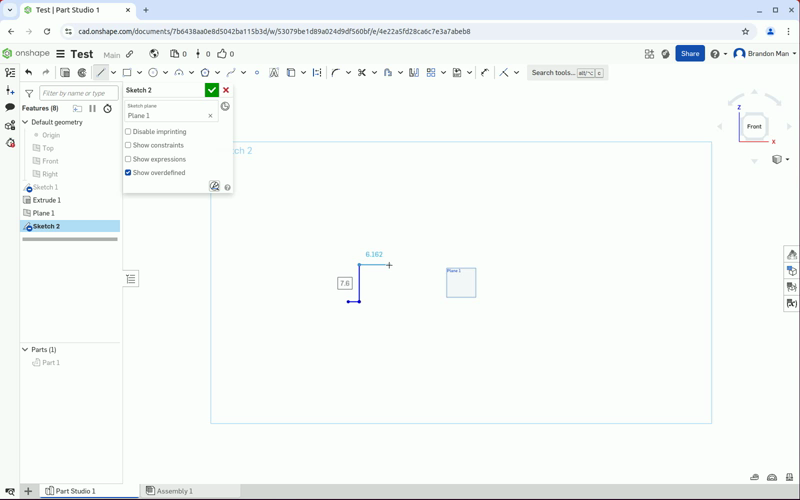
mouse_move(348, 264)
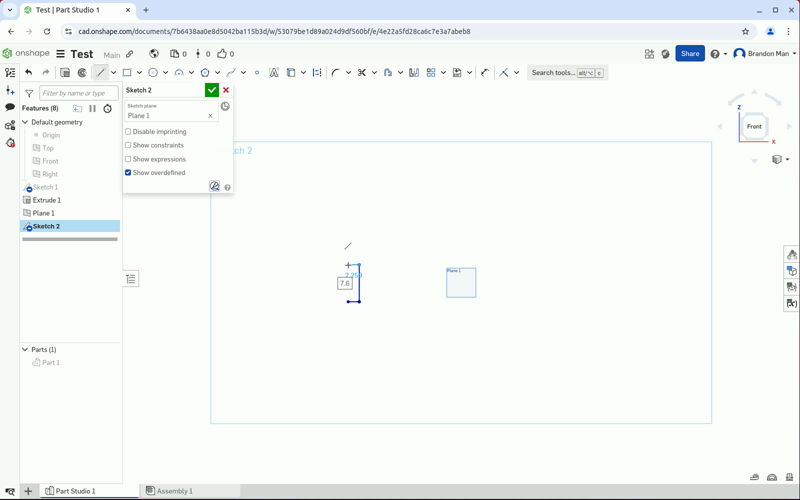
click(348, 264)
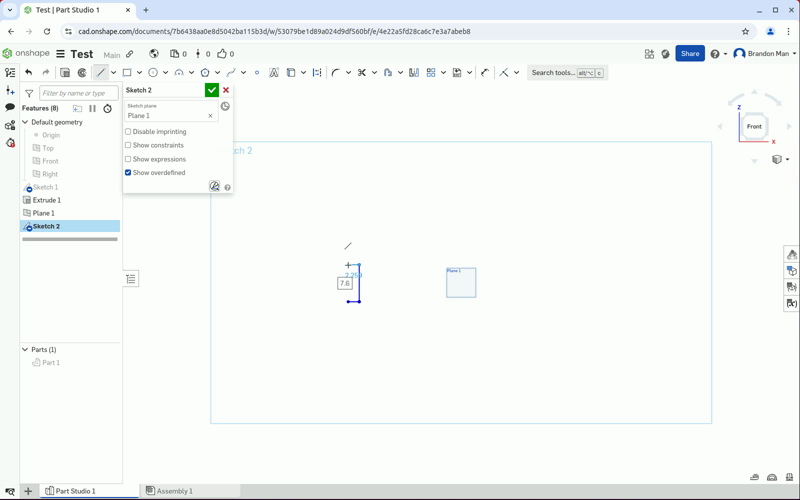
key_up(shift)
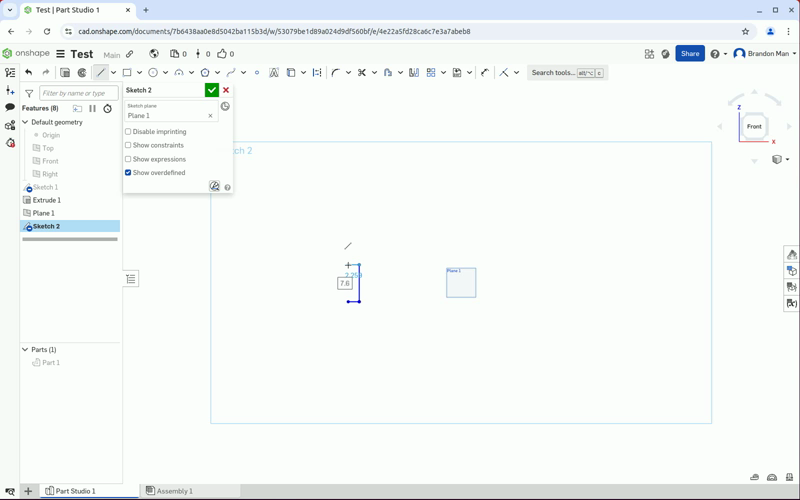
mouse_move(378, 264)
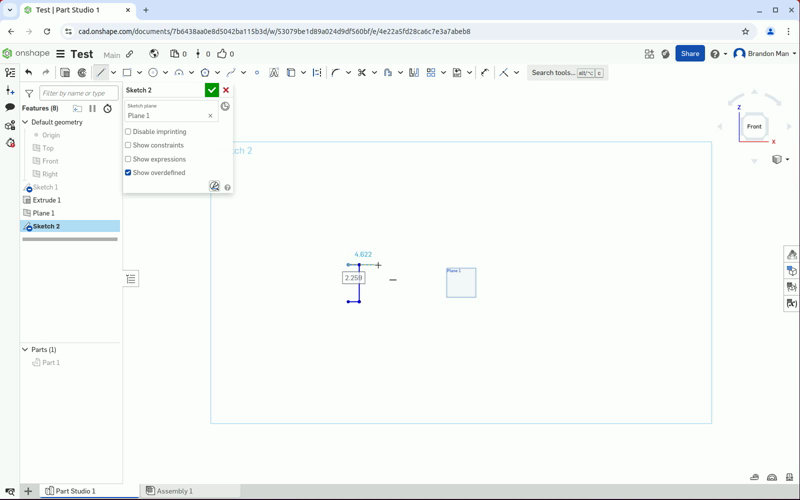
key_down(shift)
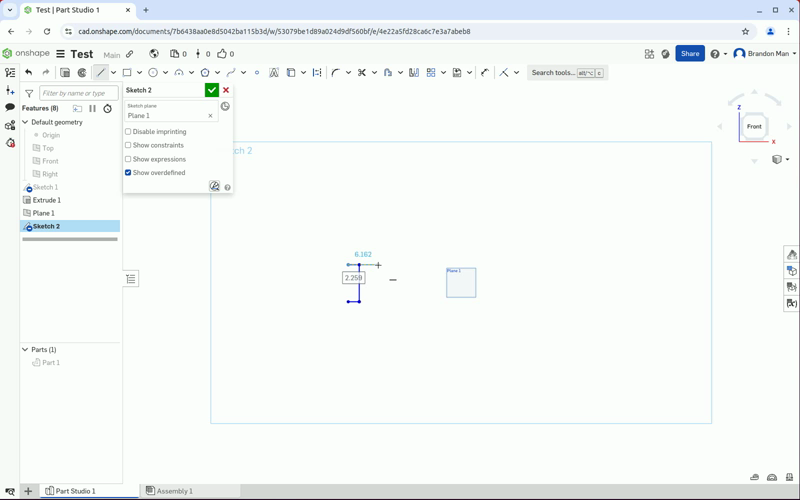
mouse_move(348, 301)
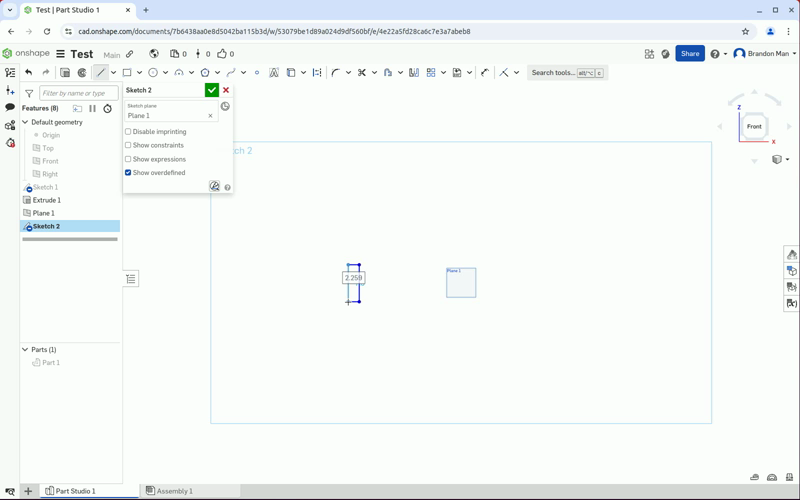
key_up(shift)
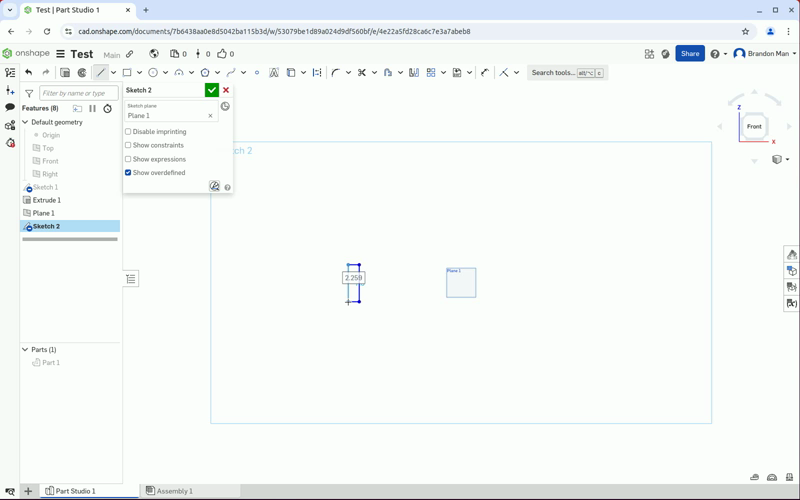
click(348, 301)
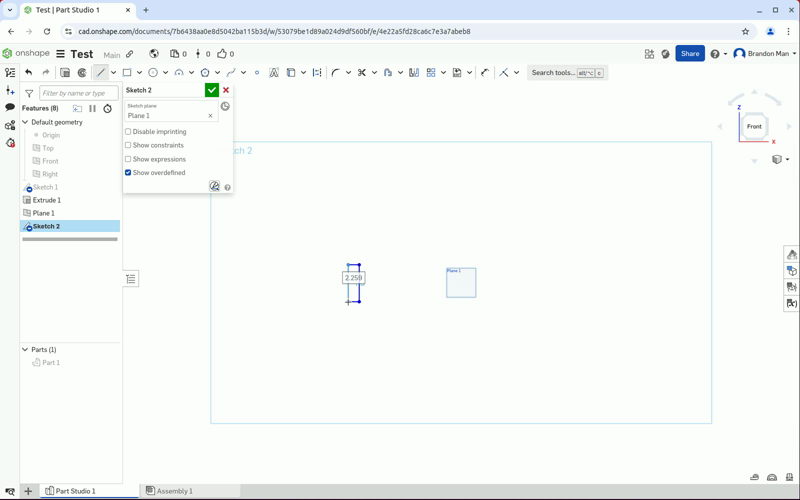
key(esc)
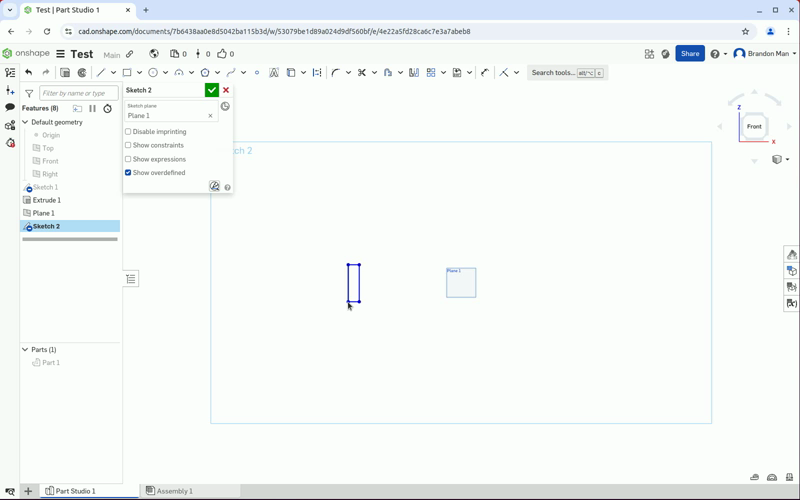
mouse_move(355, 277)
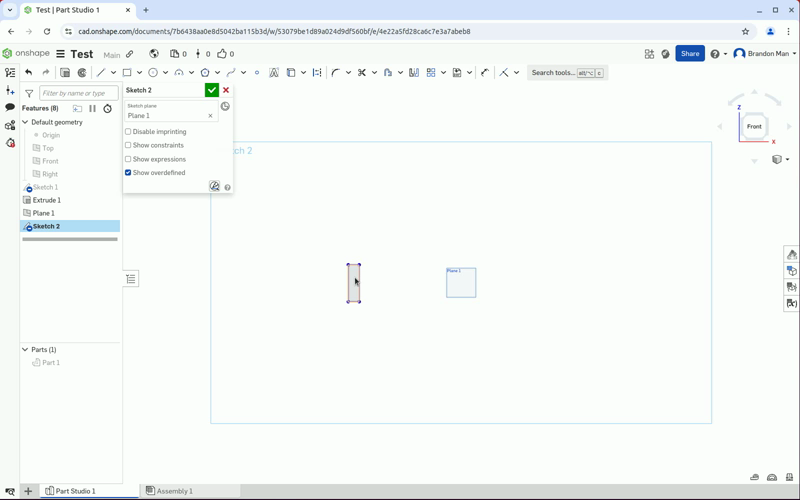
scroll(6)
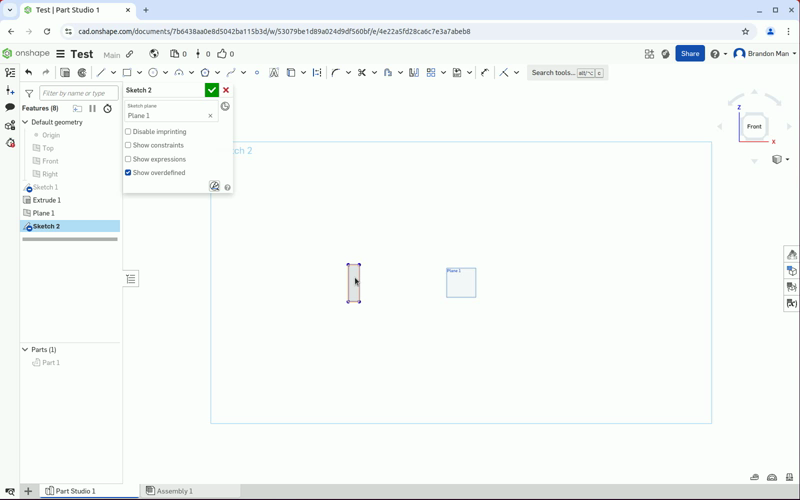
scroll(6)
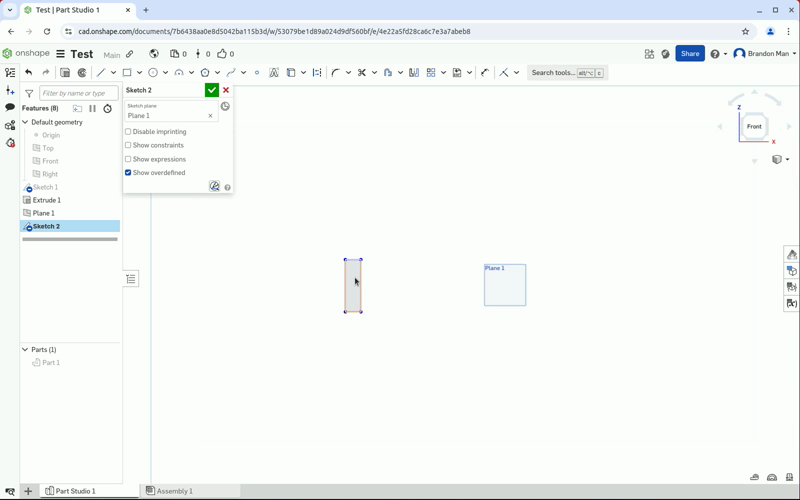
scroll(6)
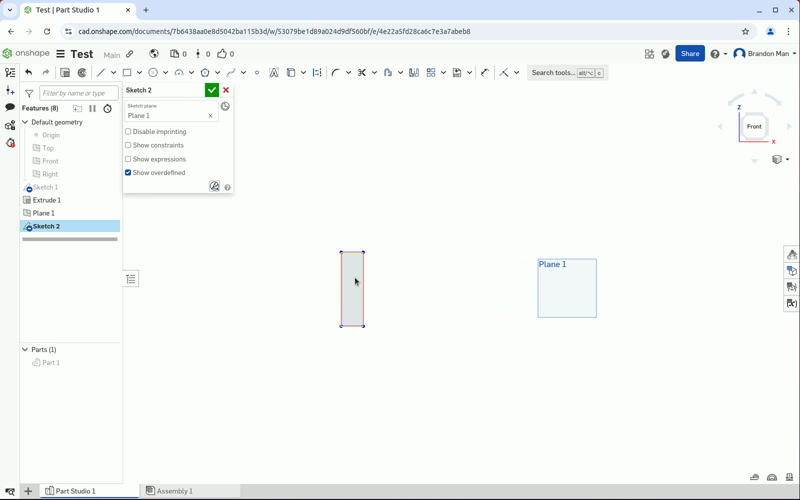
scroll(6)
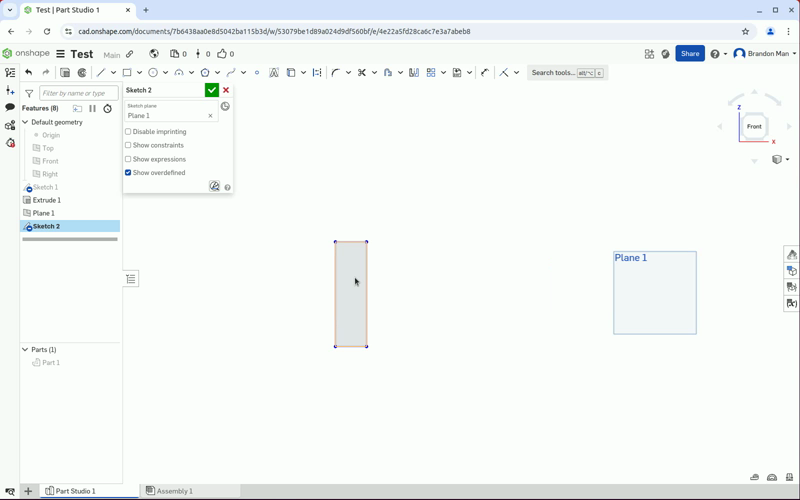
scroll(6)
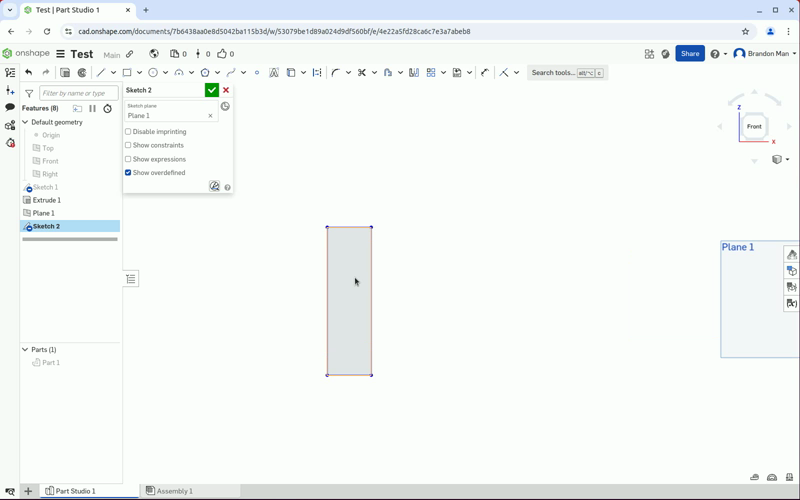
scroll(6)
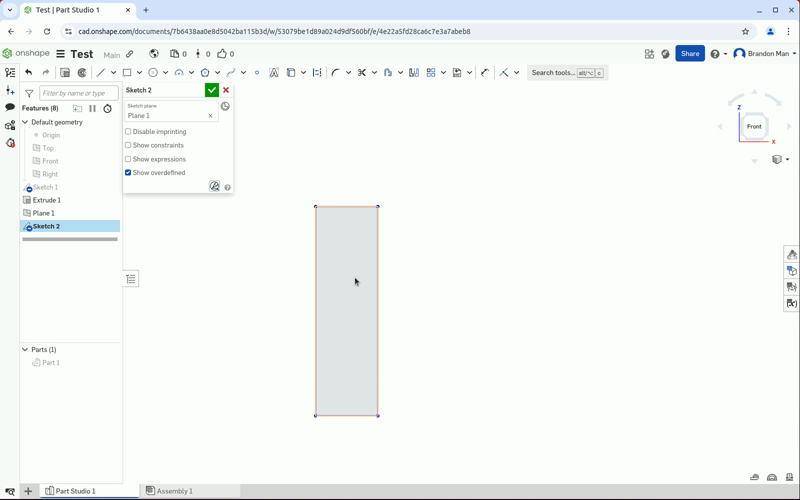
scroll(6)
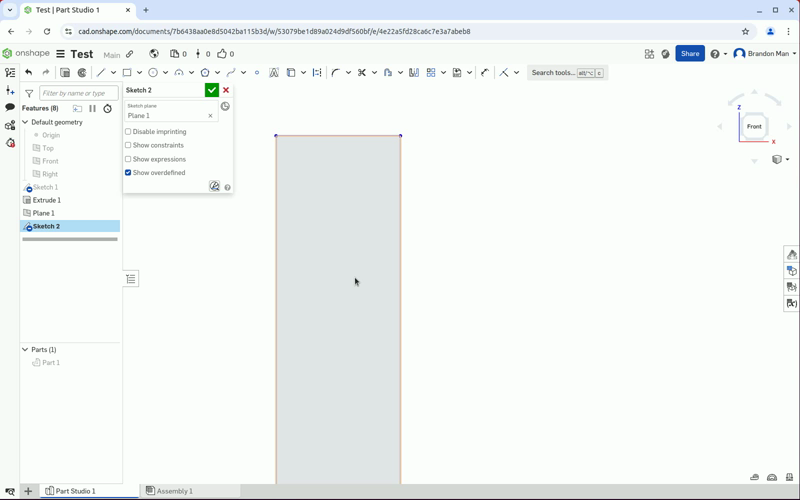
click(355, 277)
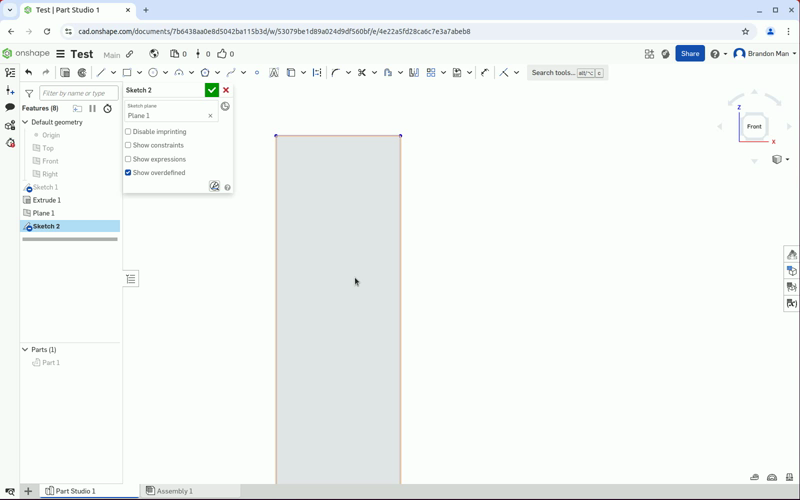
scroll(-6)
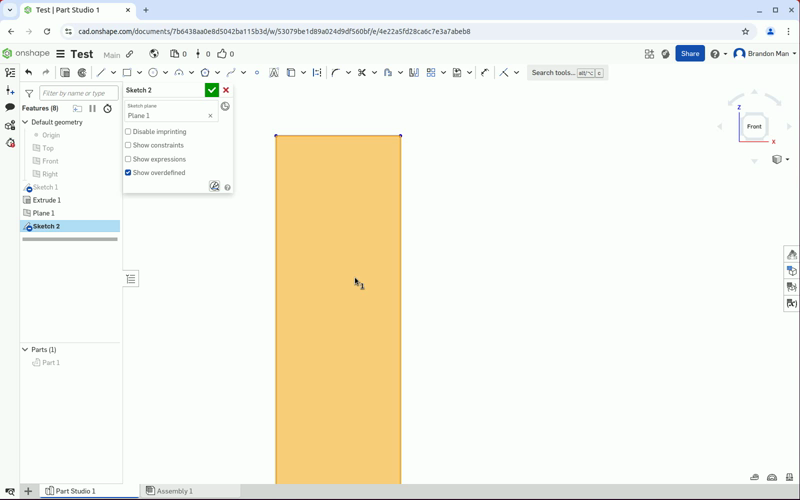
scroll(-6)
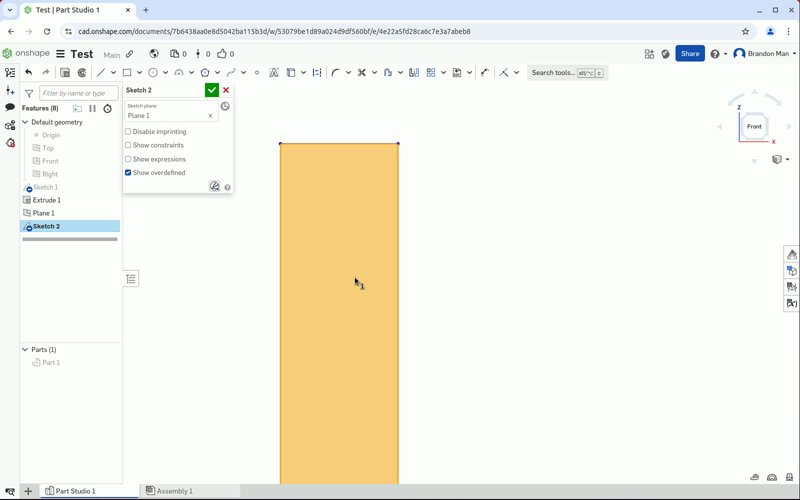
scroll(-6)
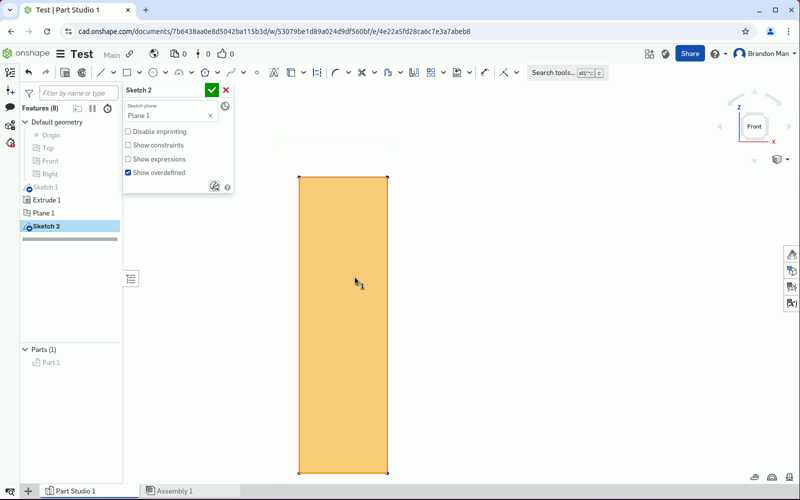
scroll(-6)
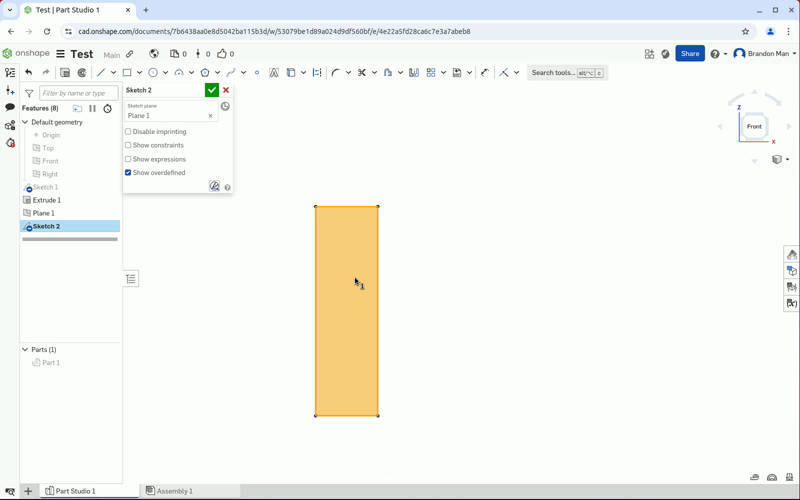
scroll(-6)
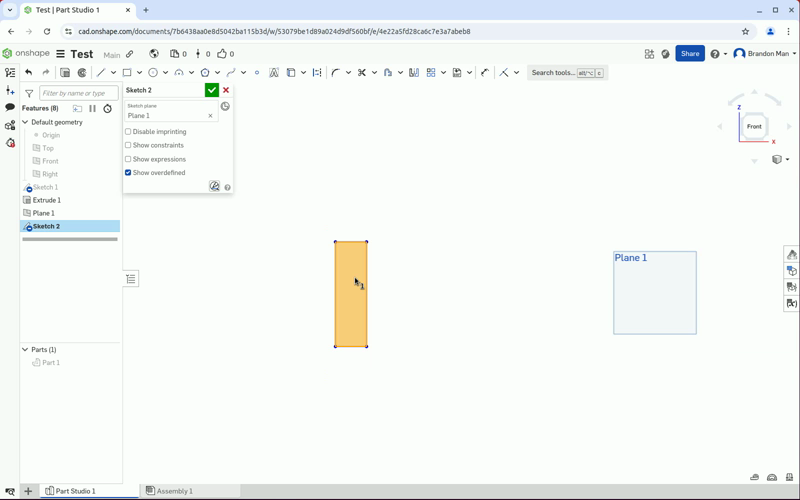
scroll(-6)
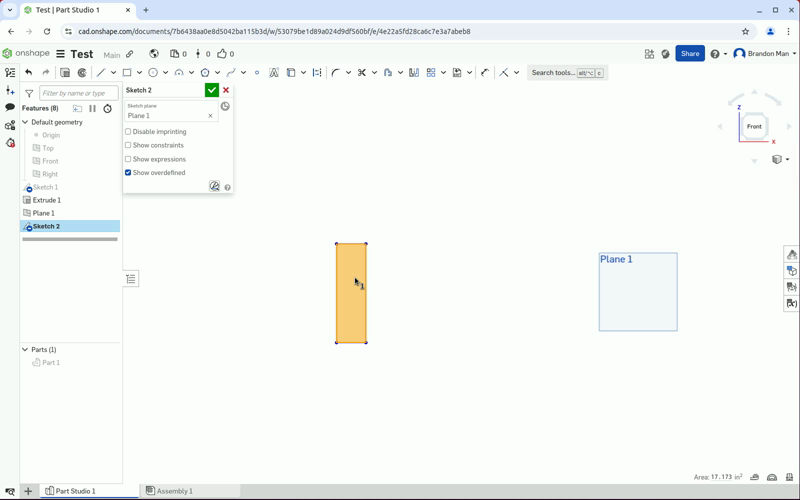
scroll(-6)
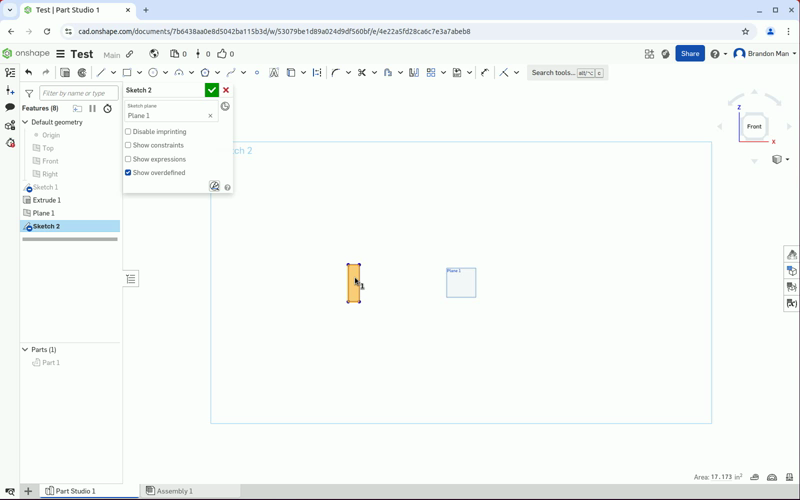
mouse_move(73, 352)
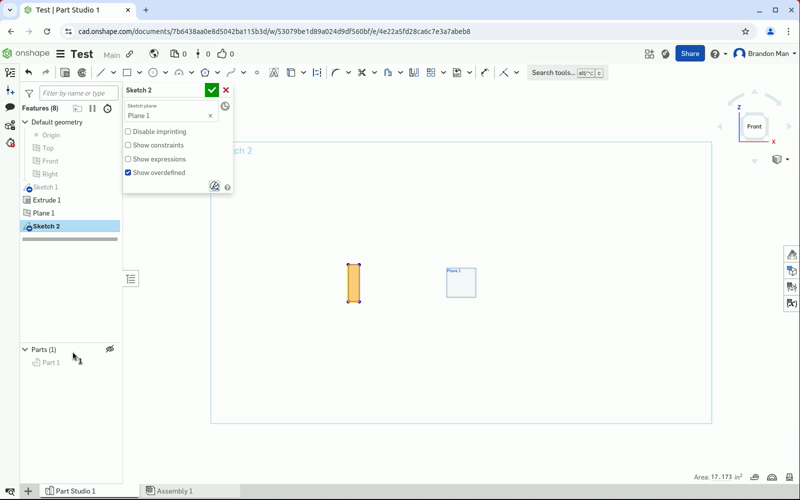
key(shift+y)
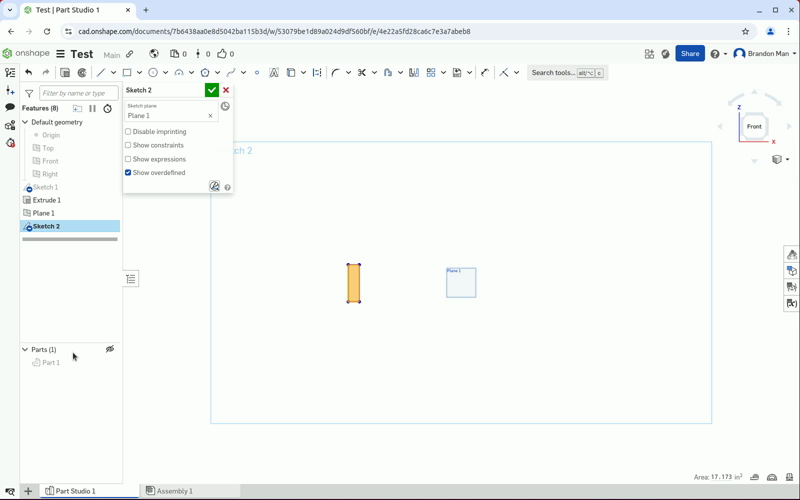
key(shift+e)
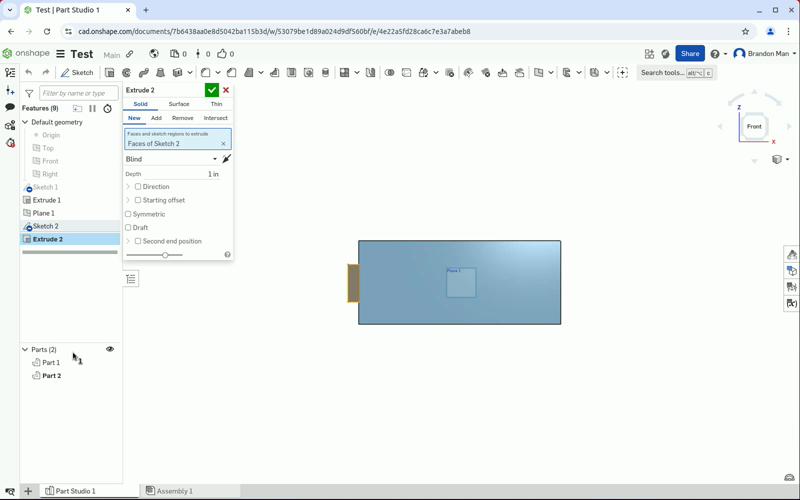
mouse_move(143, 106)
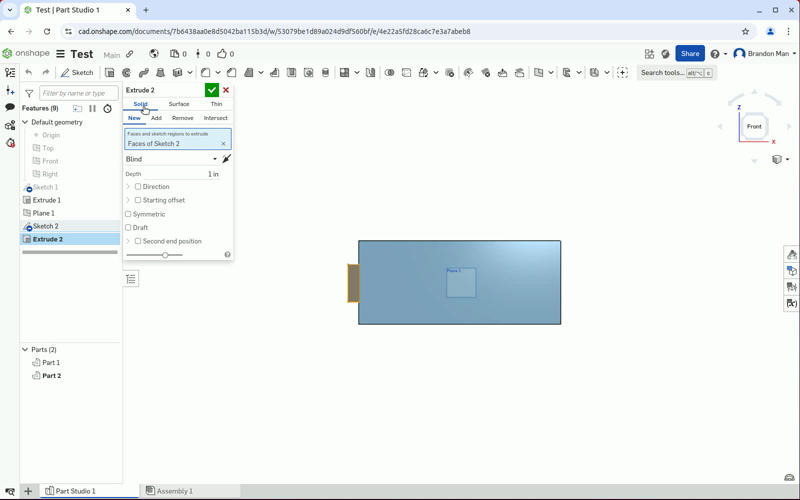
click(143, 106)
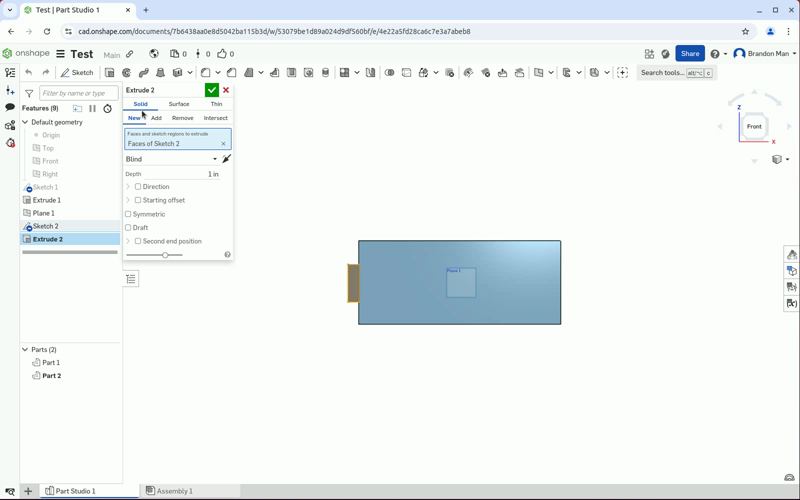
mouse_move(137, 120)
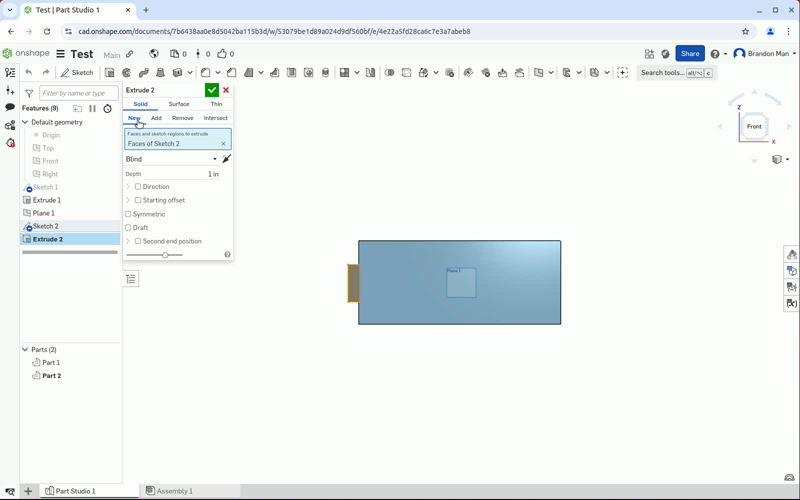
click(137, 120)
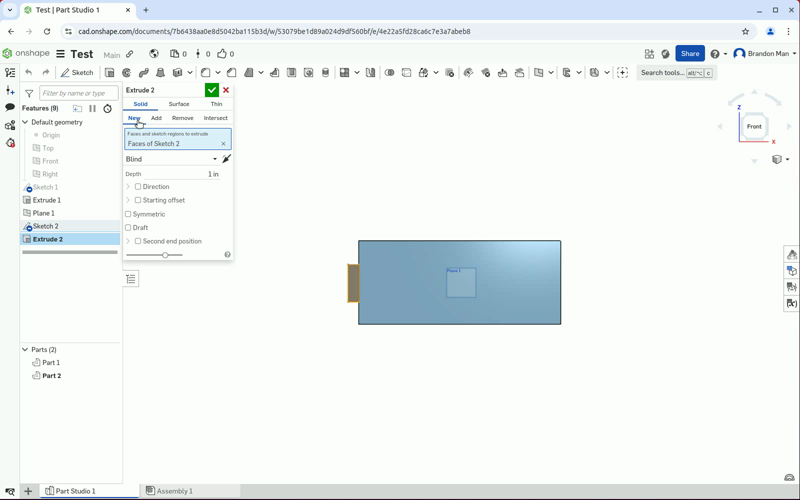
key(tab, 4)
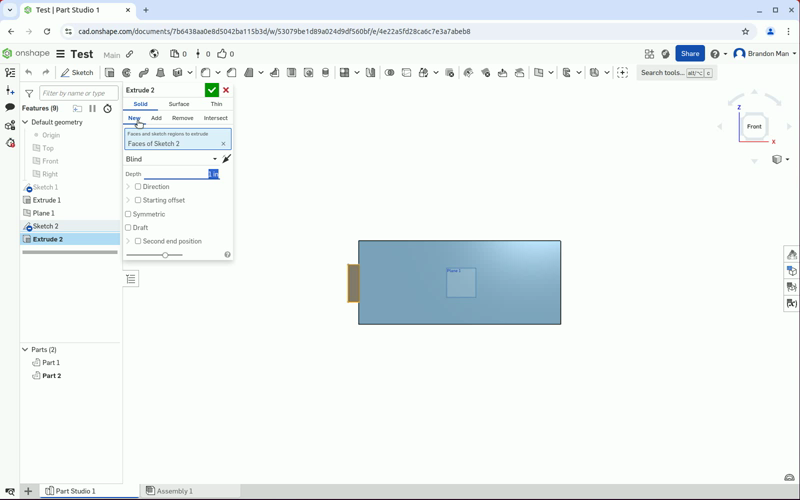
text(3.851)
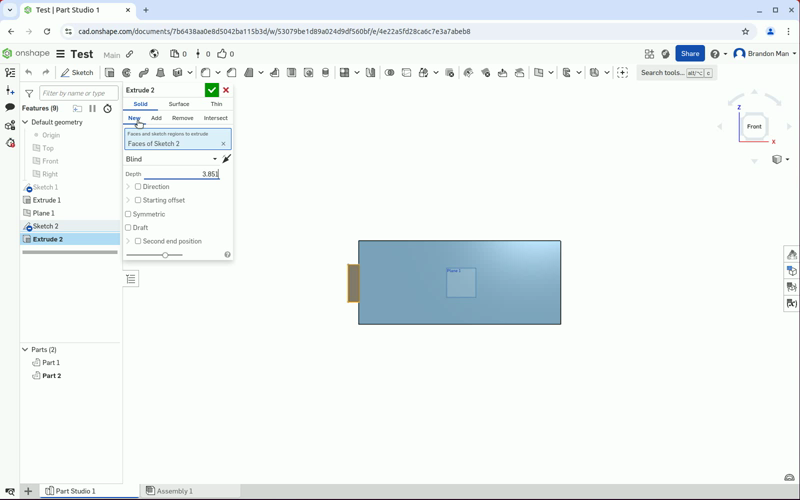
key(enter)
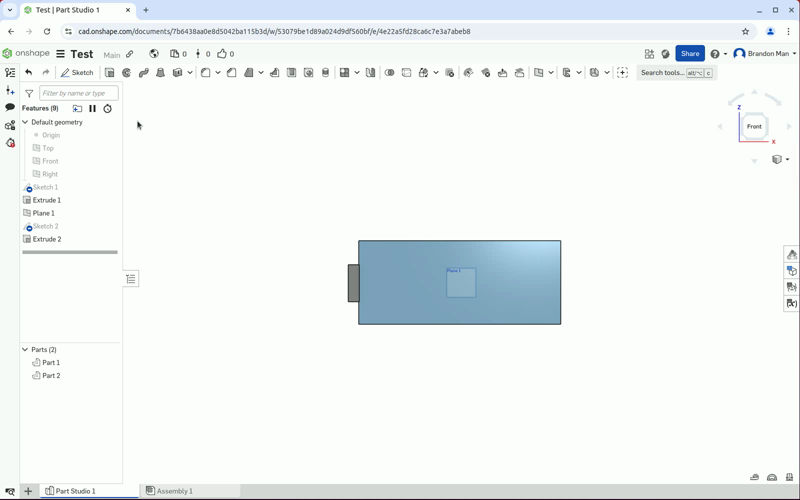
key(shift+h)
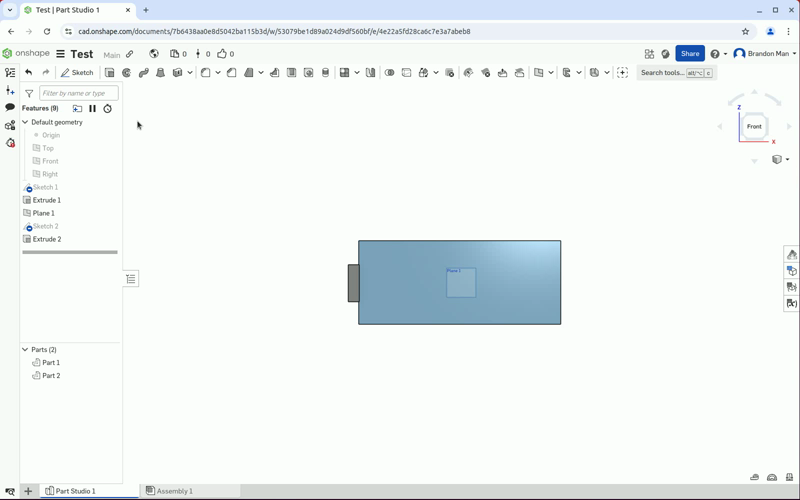
key(shift+h)
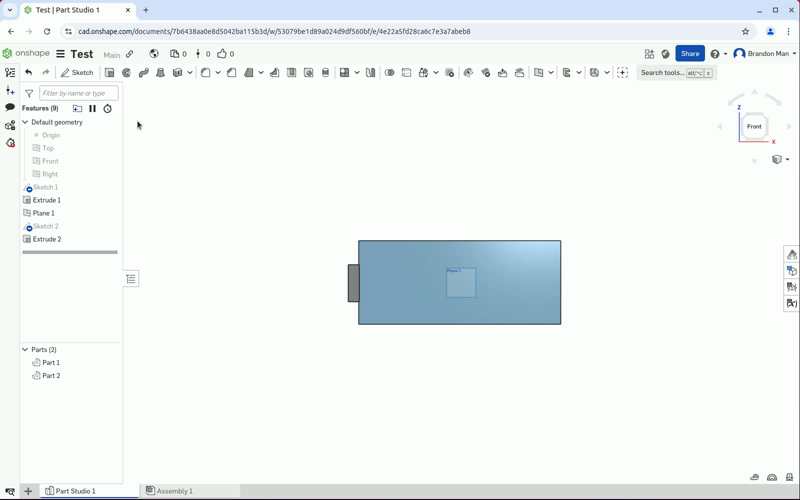
mouse_move(73, 189)
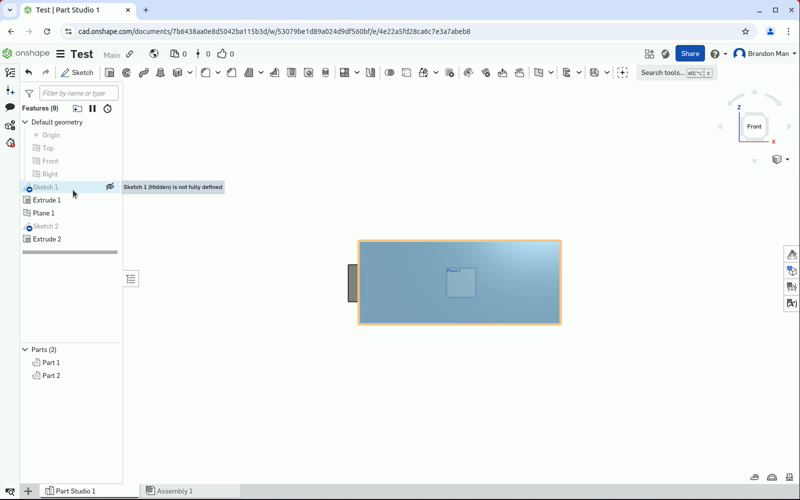
click(73, 189)
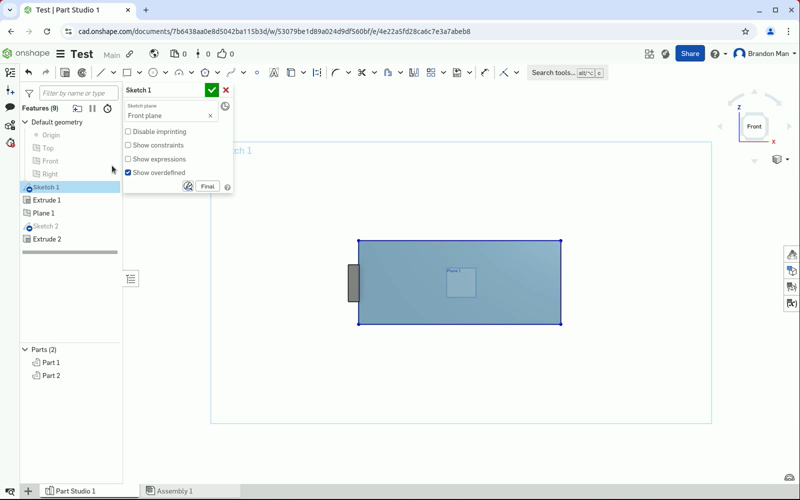
mouse_move(229, 92)
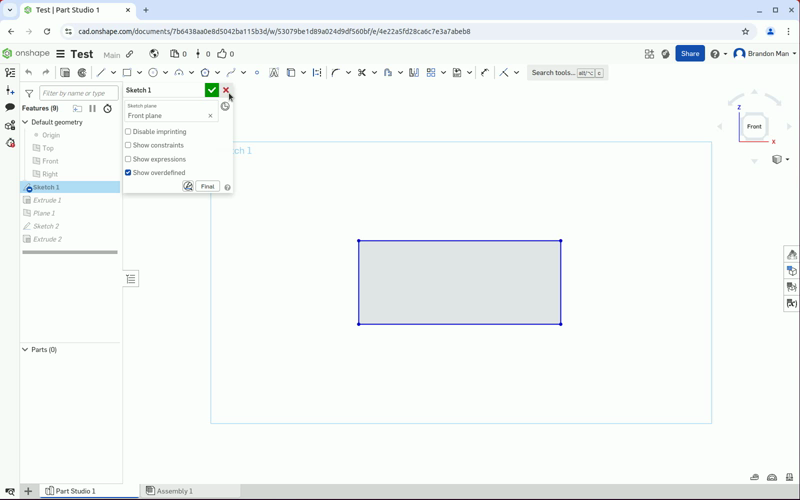
click(229, 92)
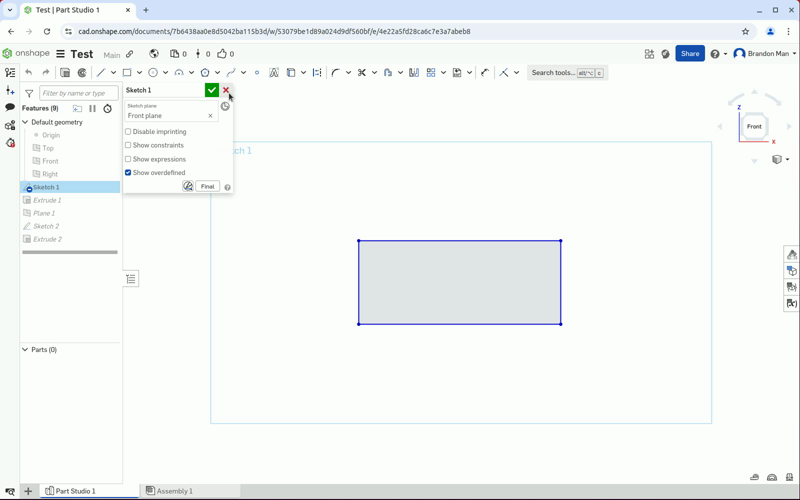
key(shift+s)
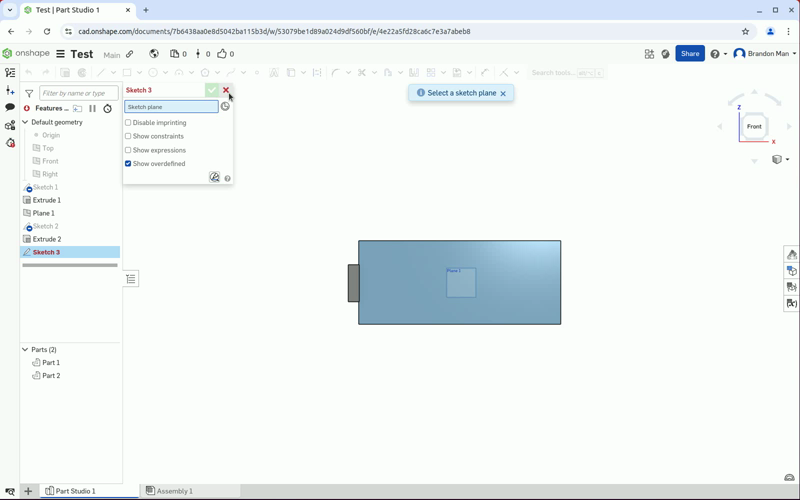
mouse_move(73, 215)
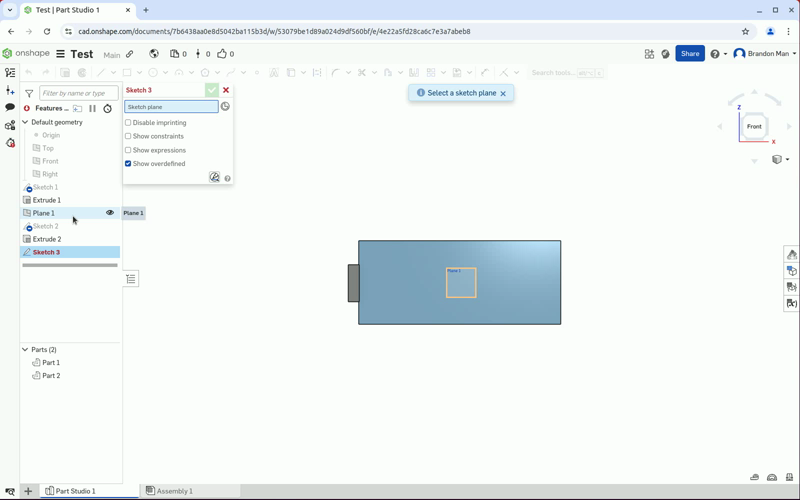
click(73, 215)
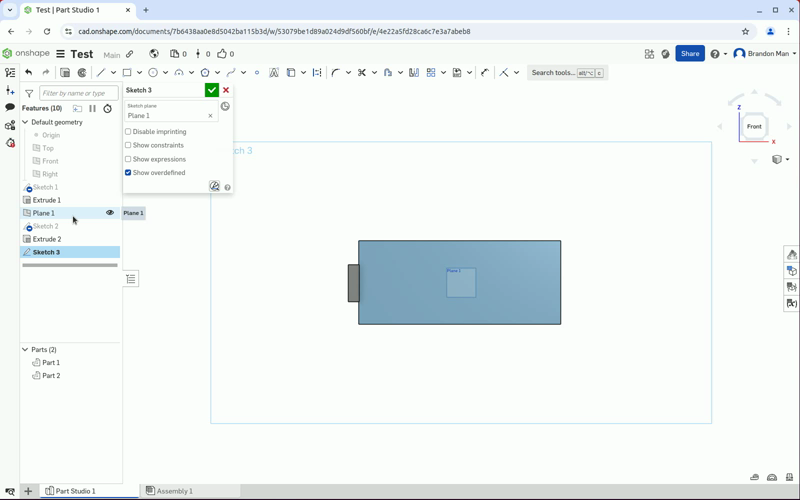
mouse_move(73, 352)
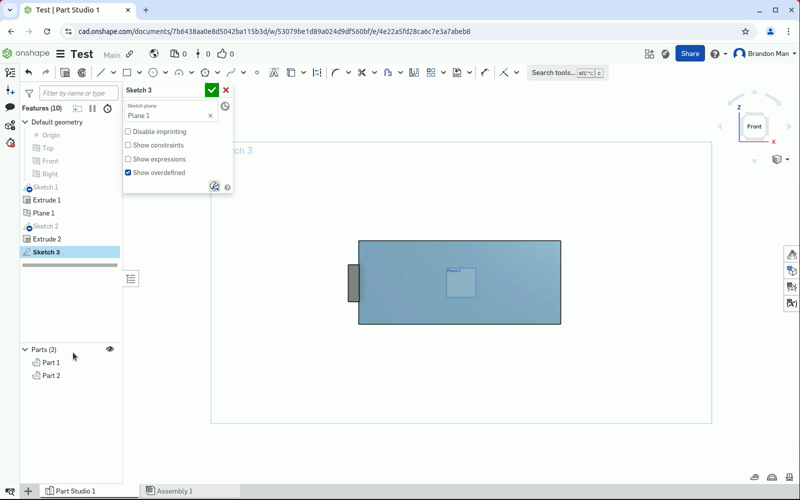
key(y)
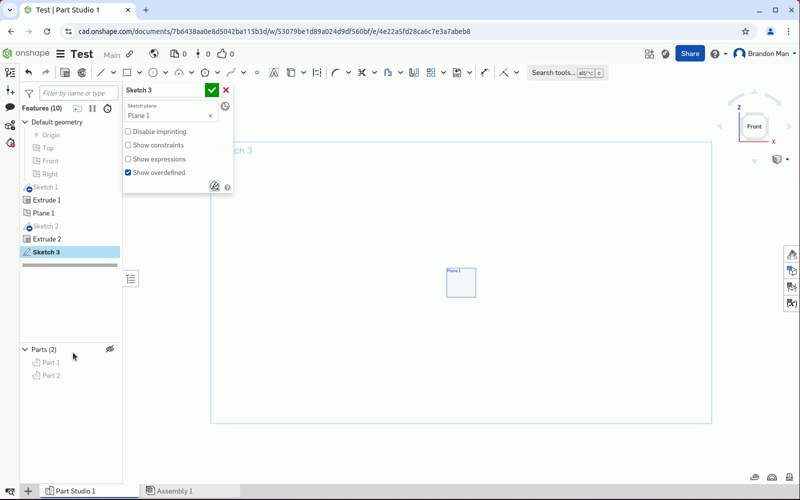
key(l)
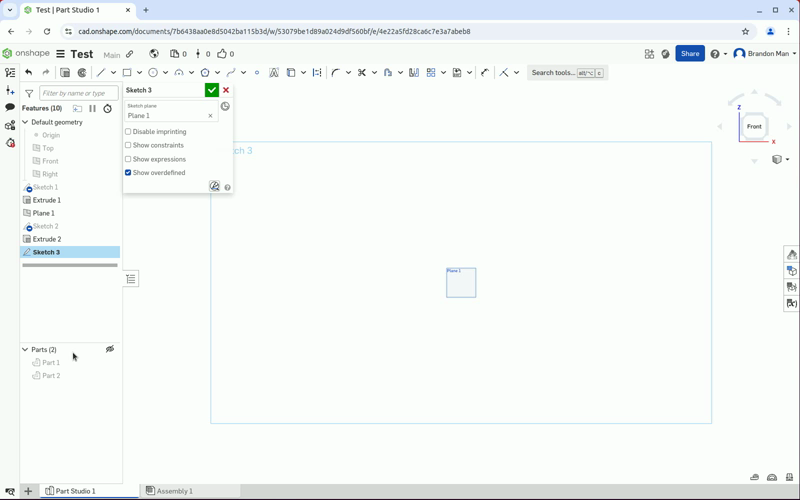
key_down(shift)
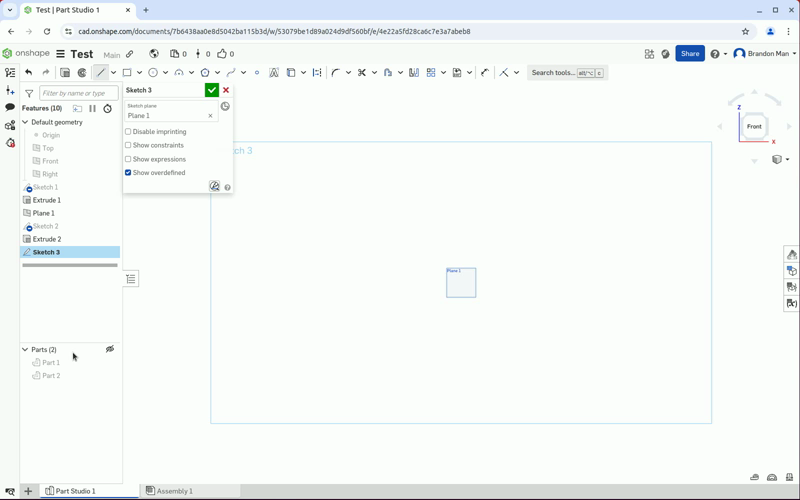
mouse_move(358, 301)
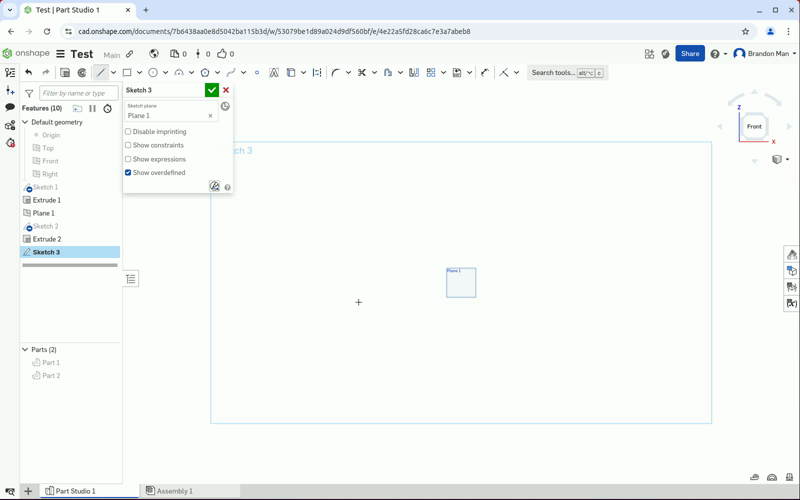
click(358, 301)
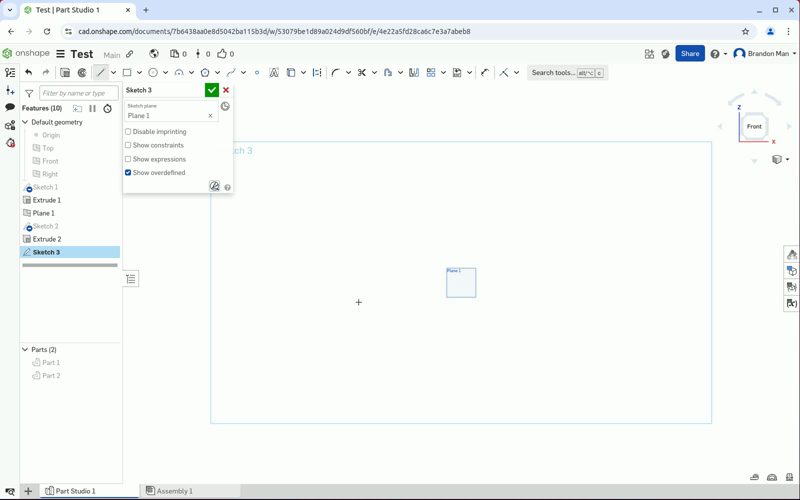
key_up(shift)
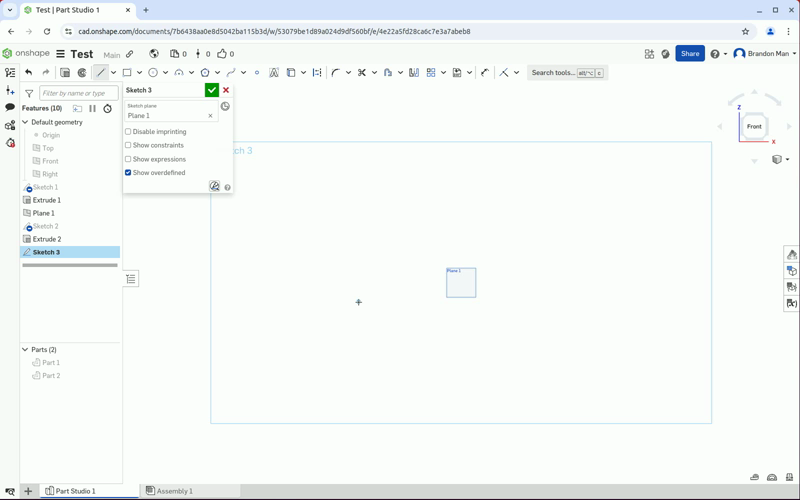
key_down(shift)
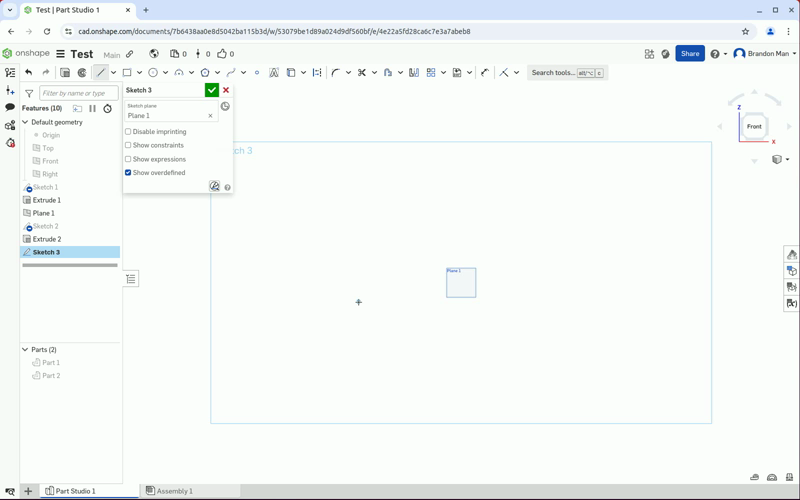
mouse_move(388, 301)
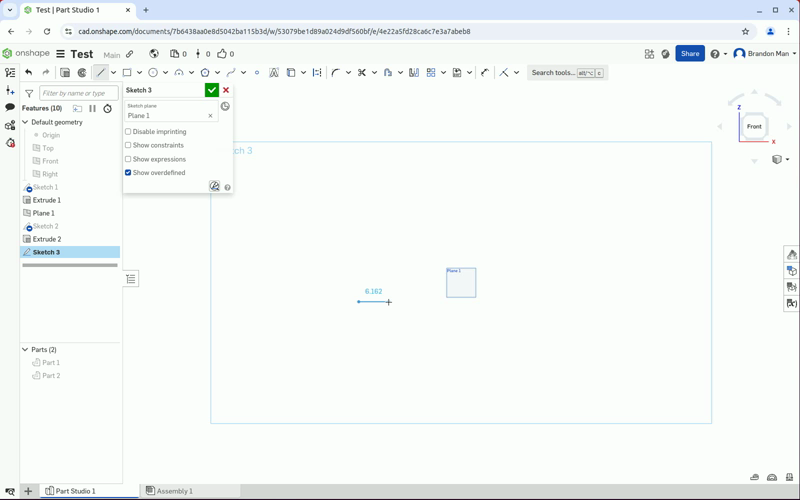
mouse_move(392, 301)
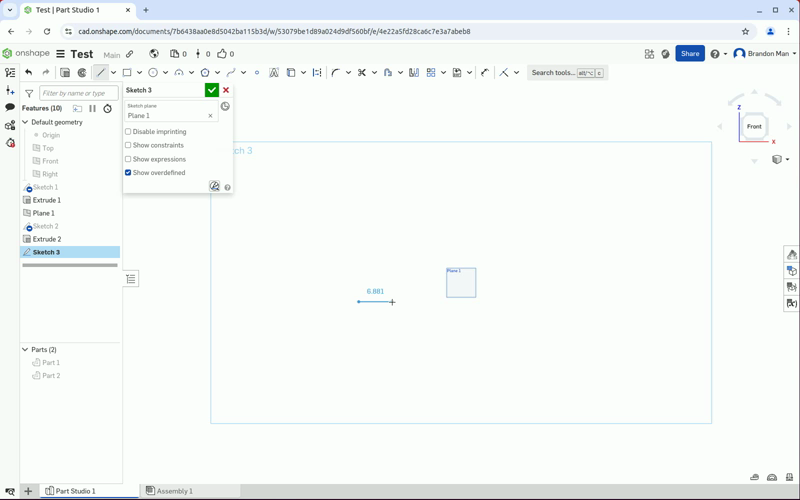
click(392, 301)
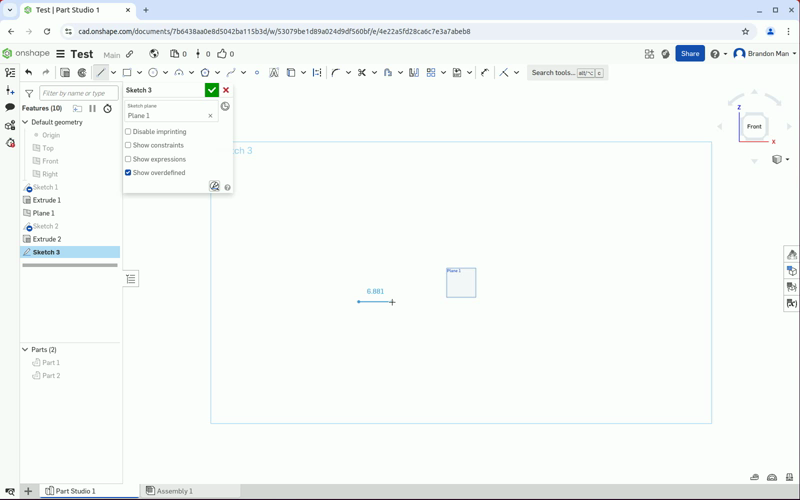
key_up(shift)
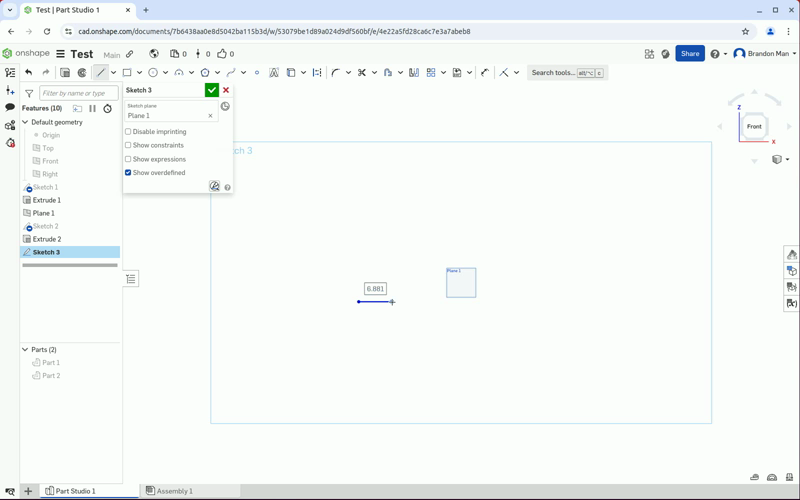
key_down(shift)
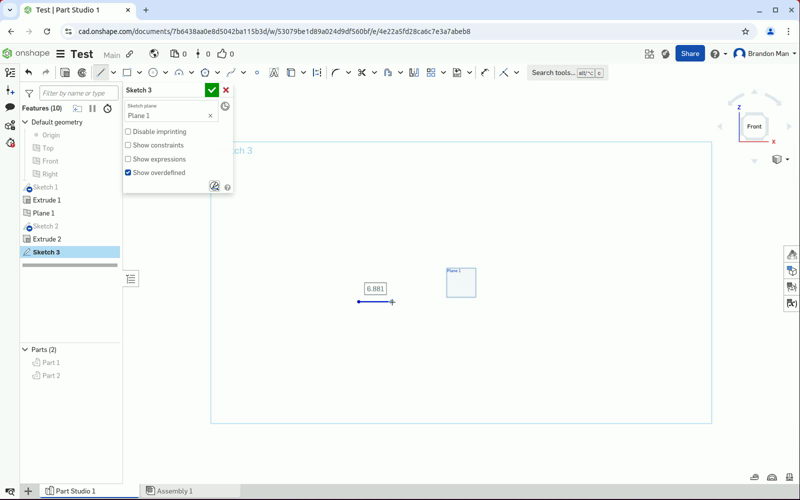
mouse_move(422, 301)
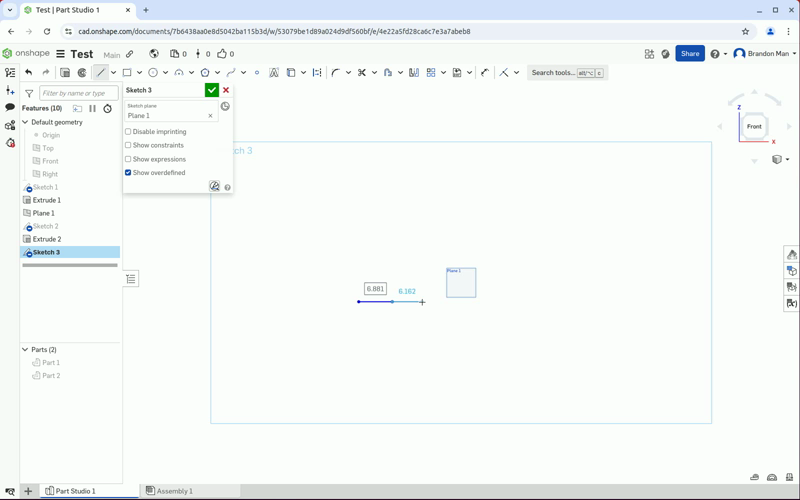
mouse_move(392, 264)
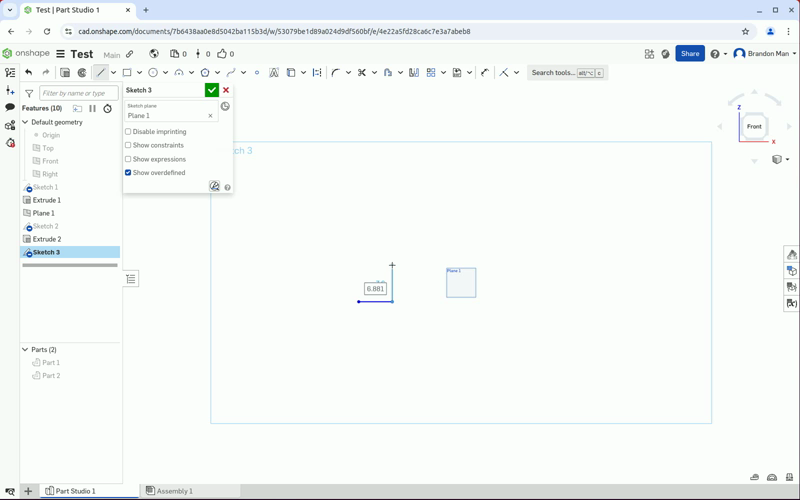
click(392, 264)
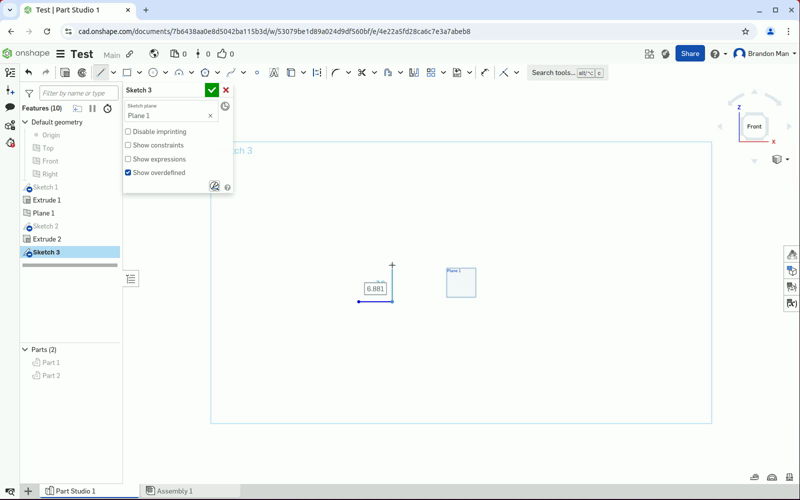
key_up(shift)
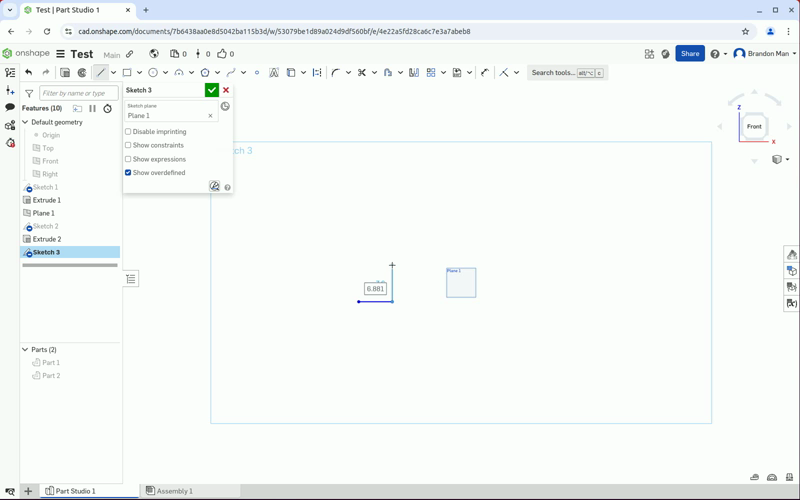
key_down(shift)
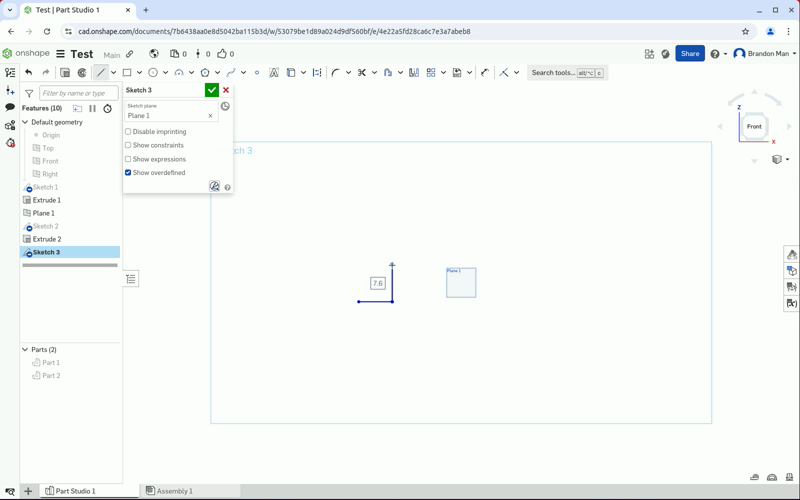
mouse_move(422, 264)
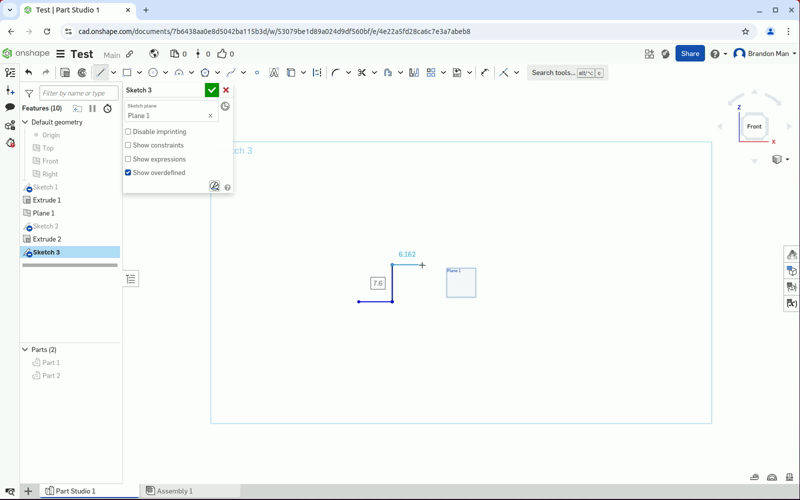
mouse_move(358, 264)
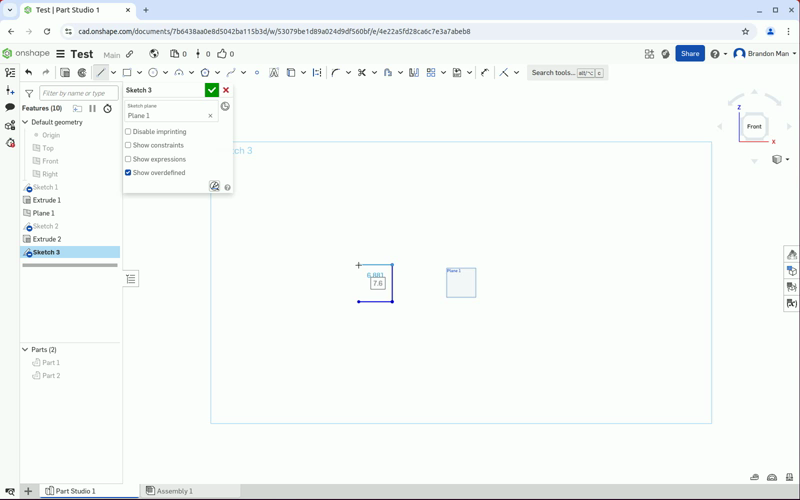
click(358, 264)
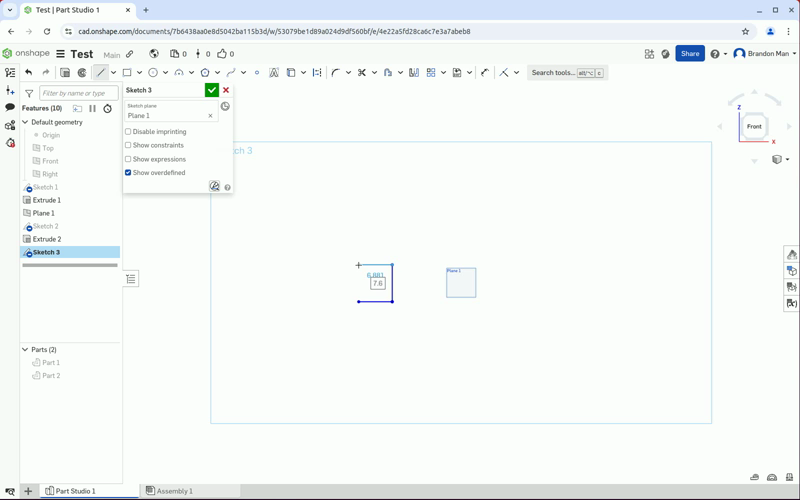
key_up(shift)
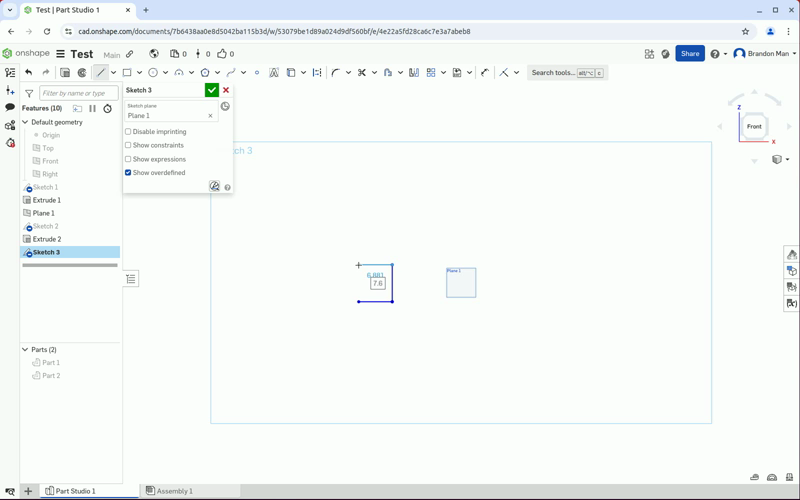
mouse_move(388, 264)
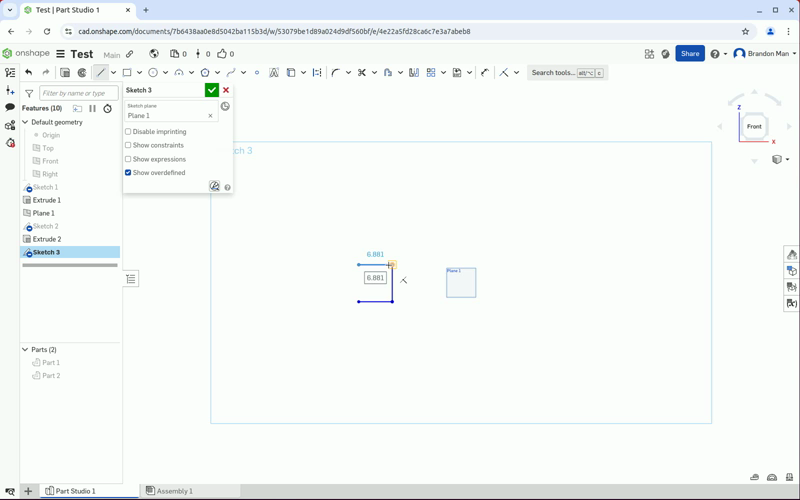
key_down(shift)
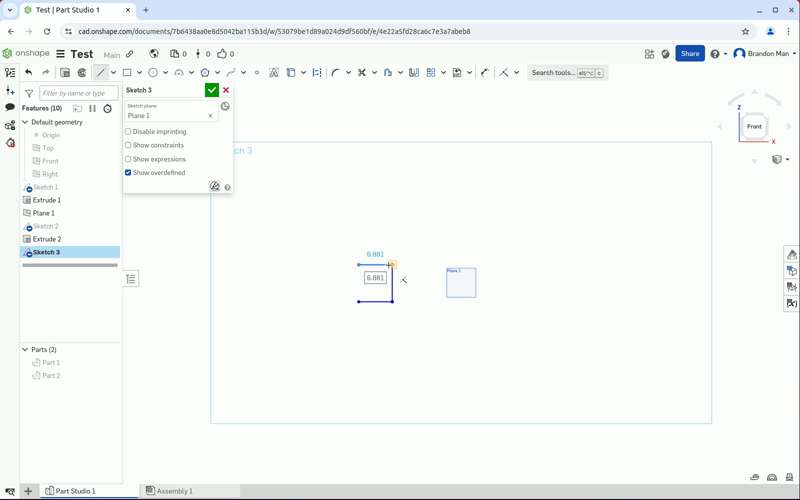
mouse_move(358, 301)
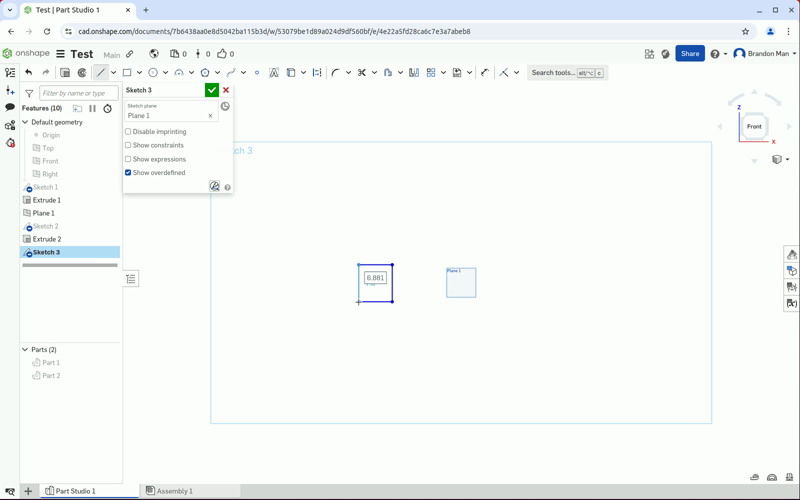
key_up(shift)
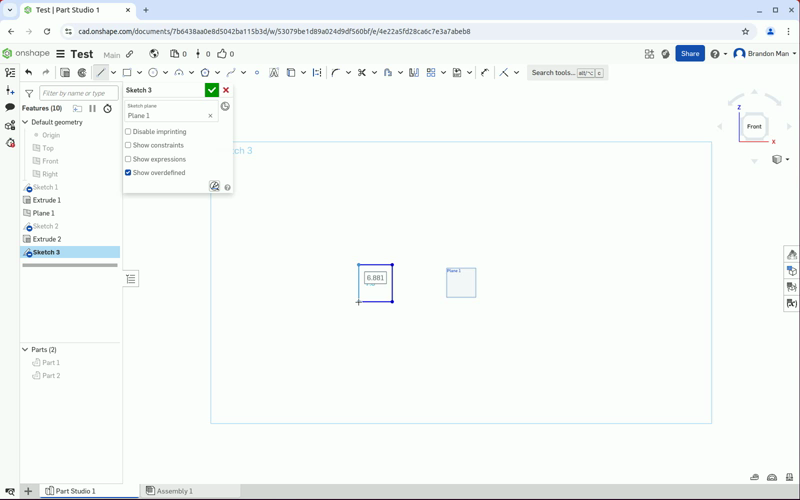
click(358, 301)
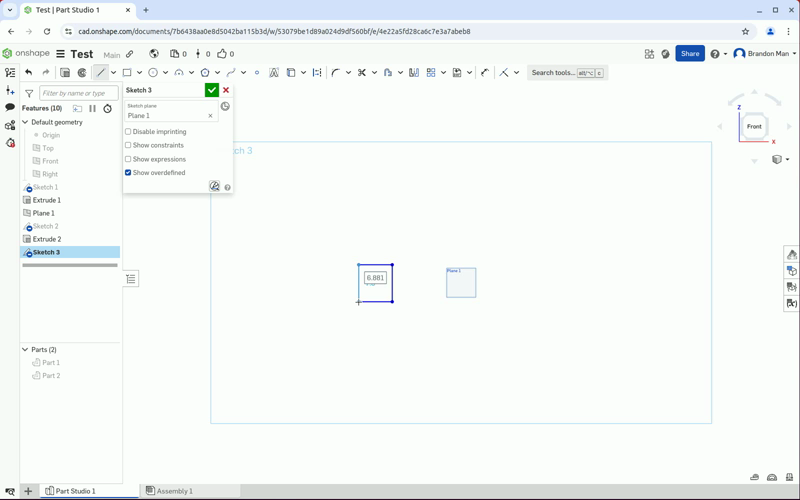
key(esc)
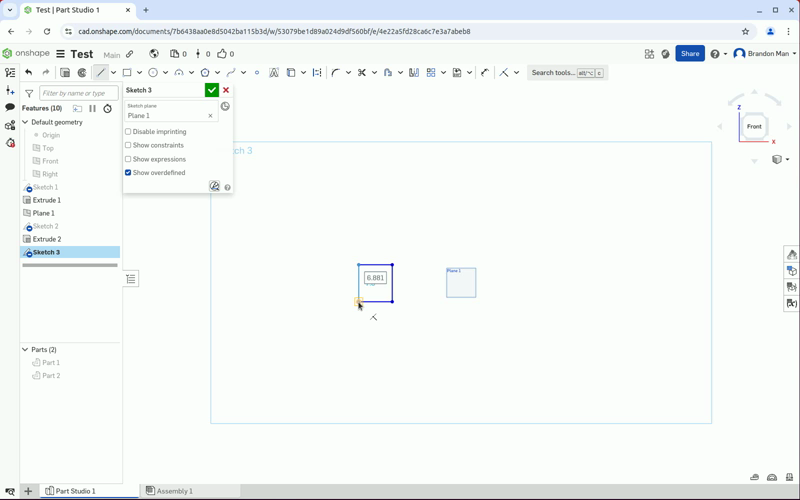
mouse_move(374, 271)
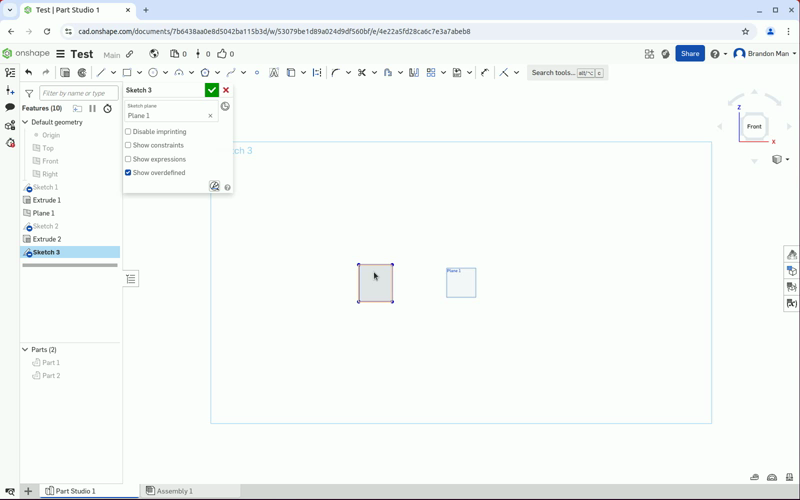
scroll(6)
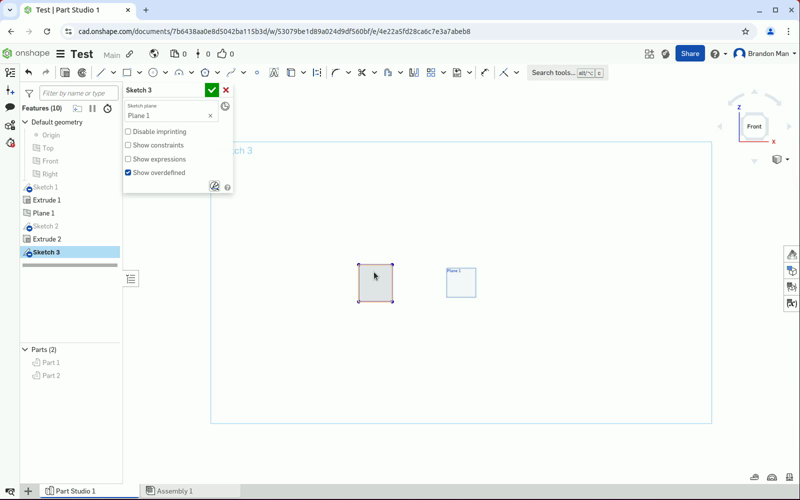
scroll(6)
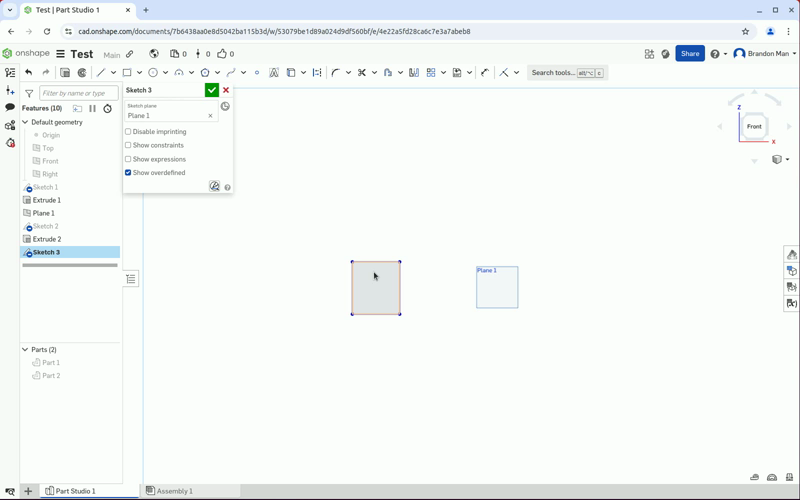
scroll(6)
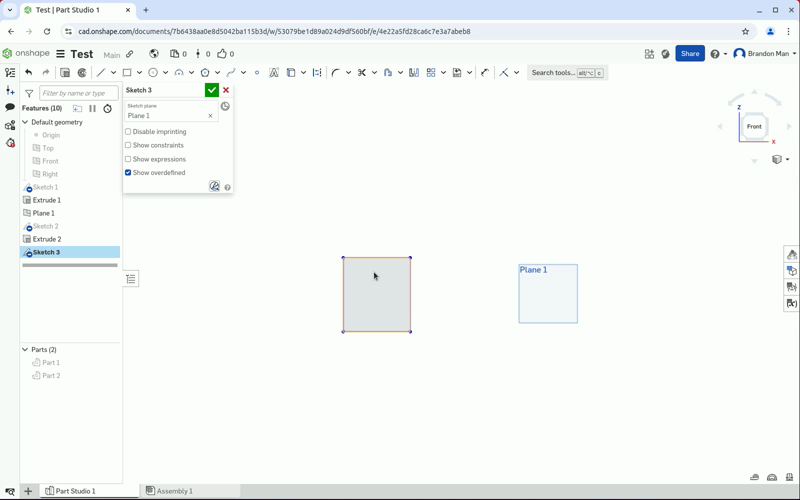
scroll(6)
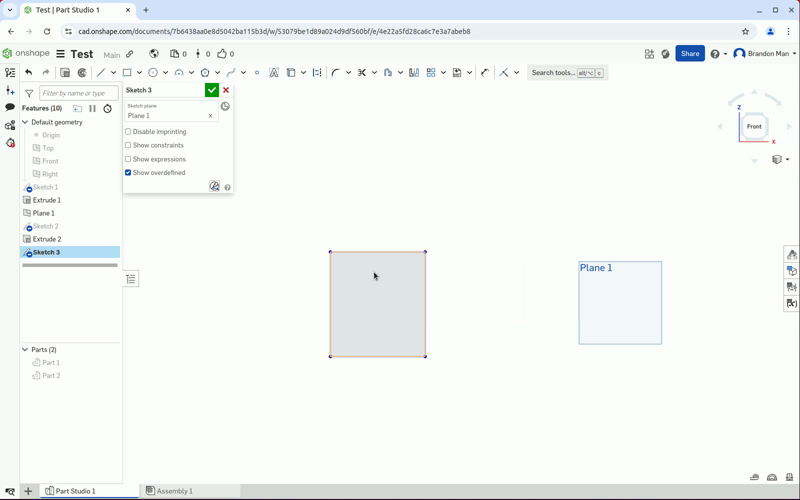
scroll(6)
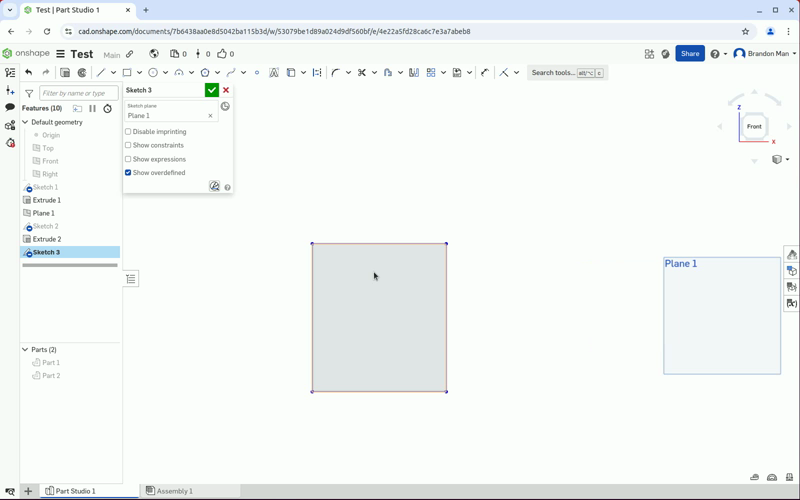
scroll(6)
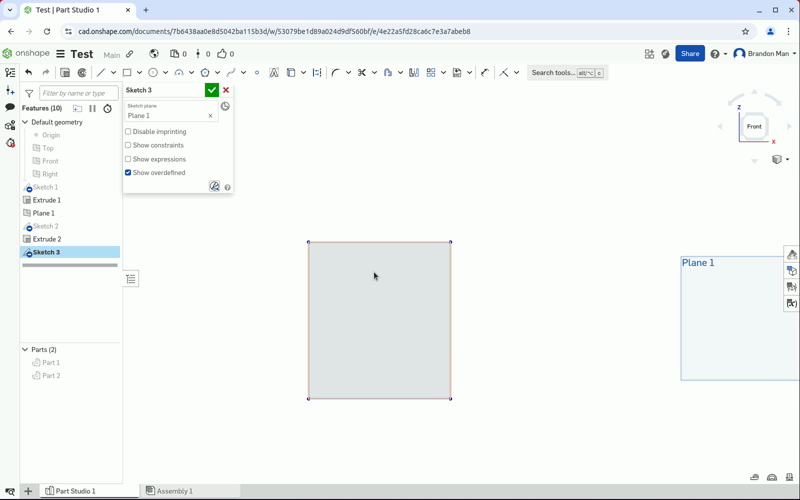
scroll(6)
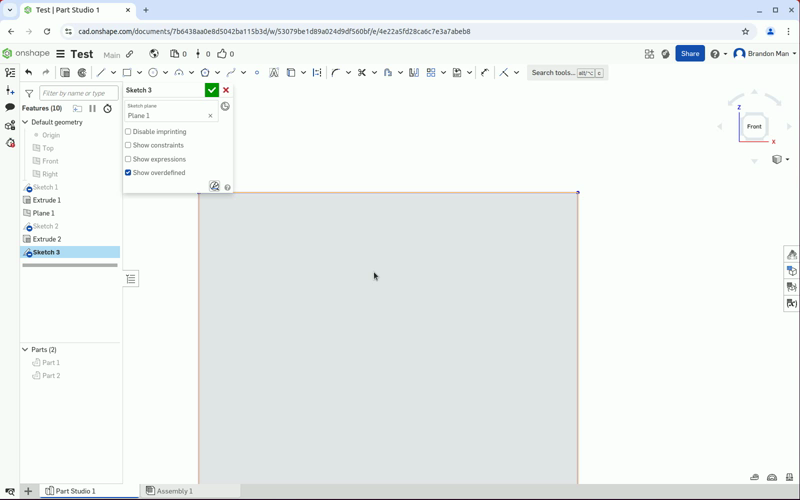
click(374, 271)
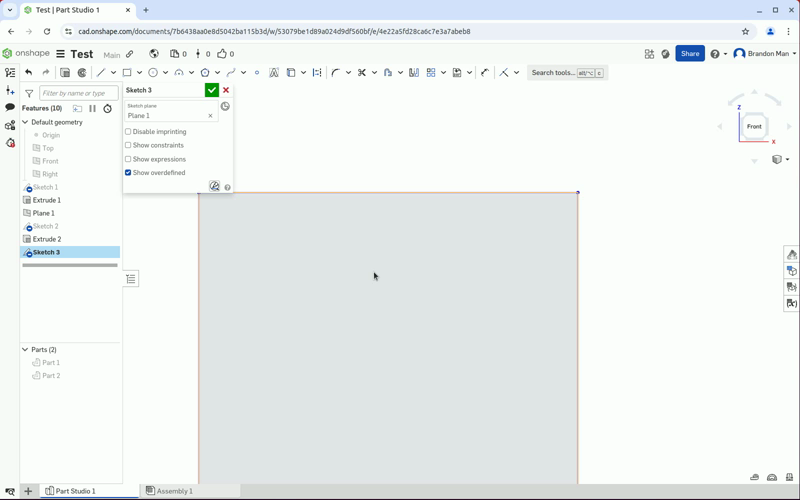
scroll(-6)
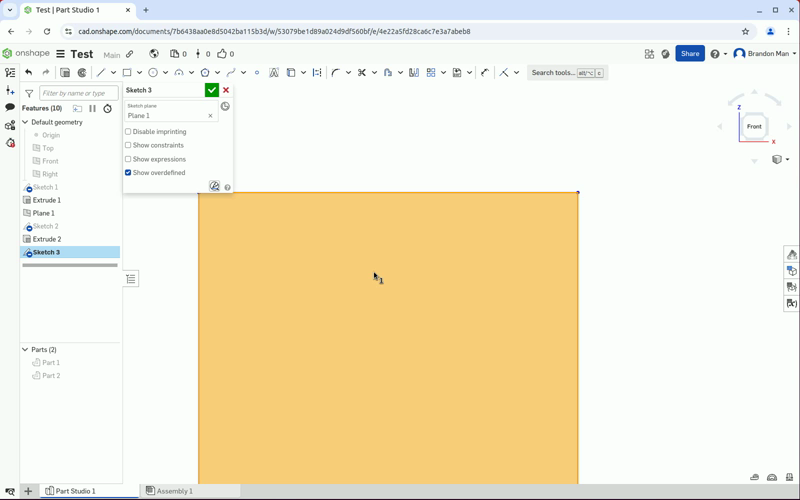
scroll(-6)
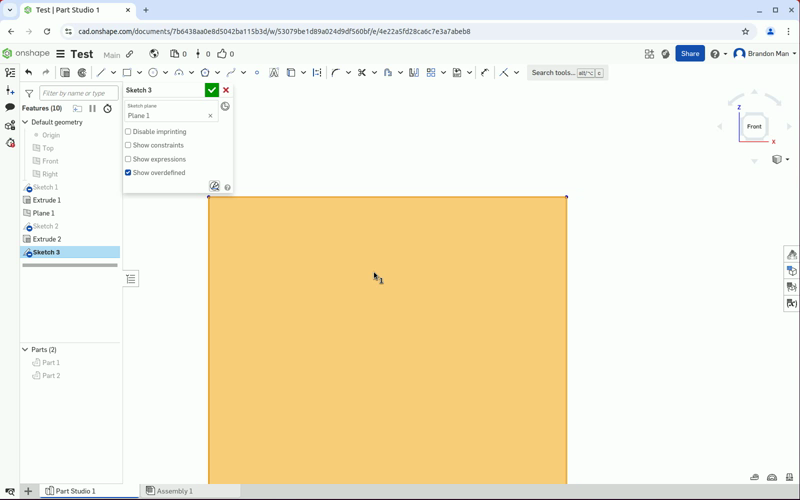
scroll(-6)
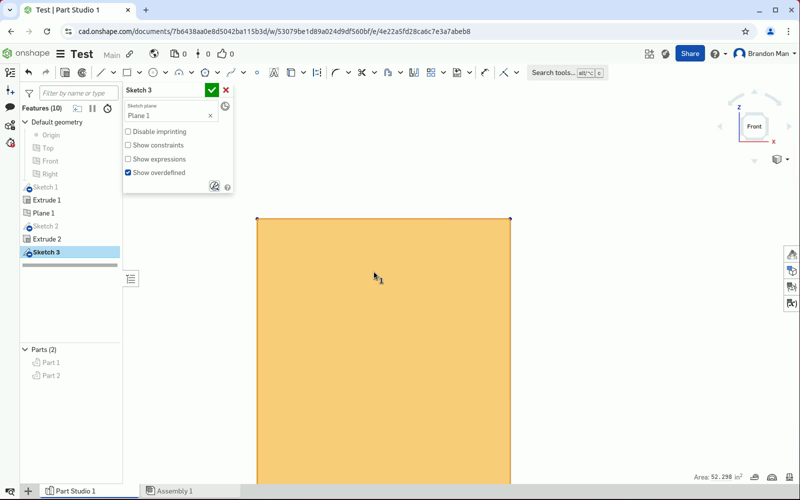
scroll(-6)
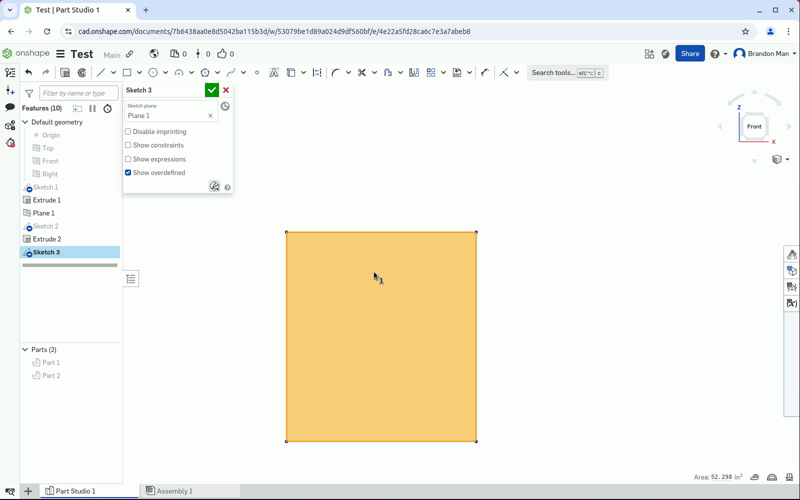
scroll(-6)
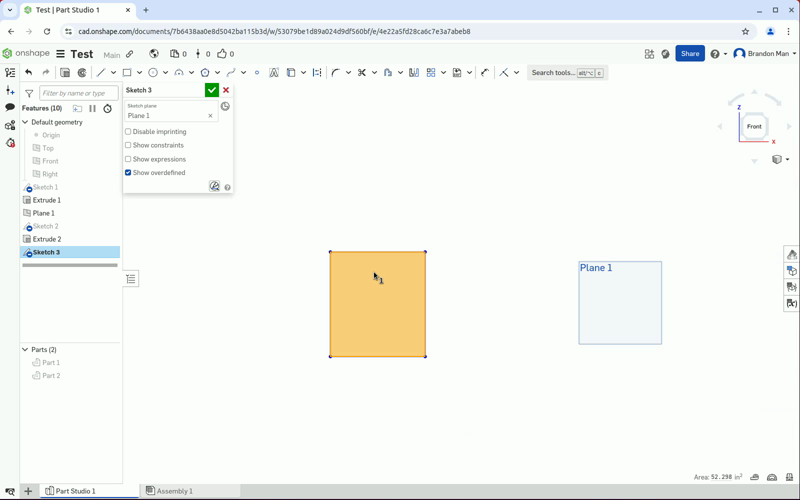
scroll(-6)
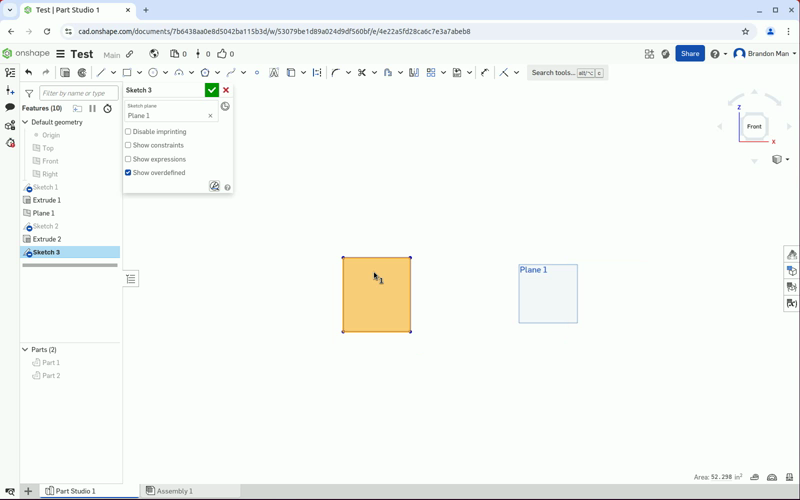
scroll(-6)
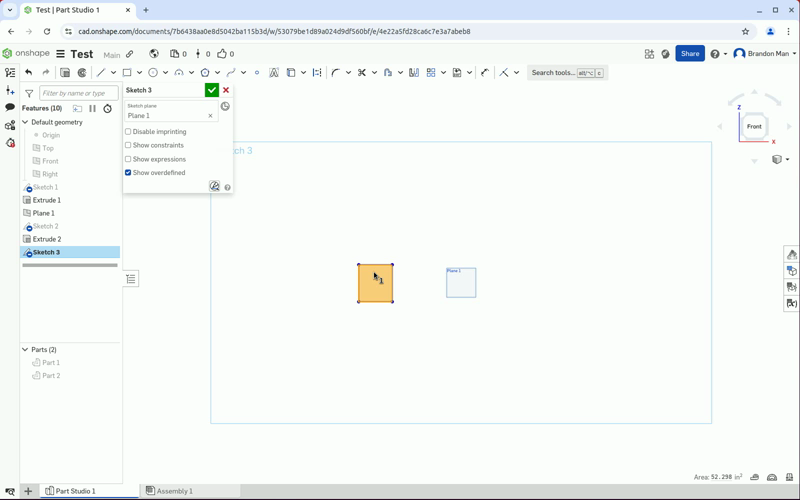
mouse_move(73, 352)
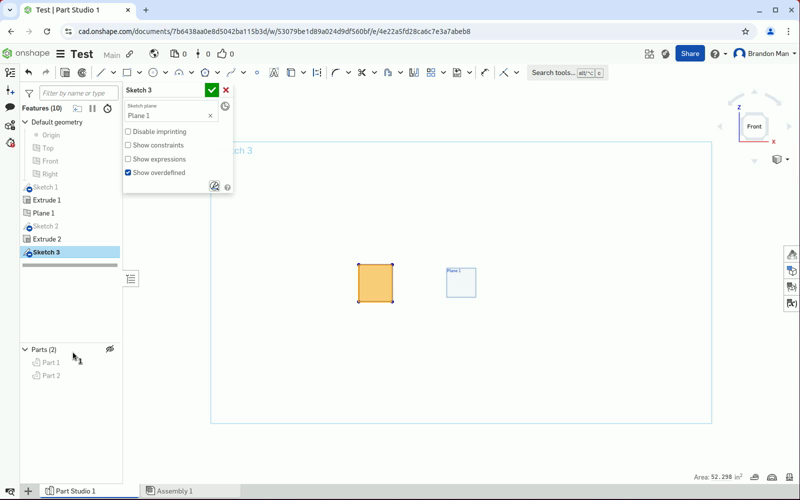
key(shift+y)
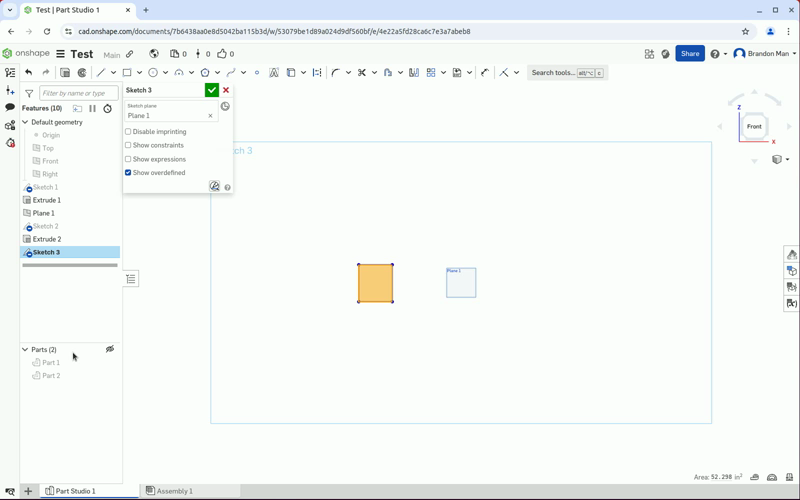
key(shift+e)
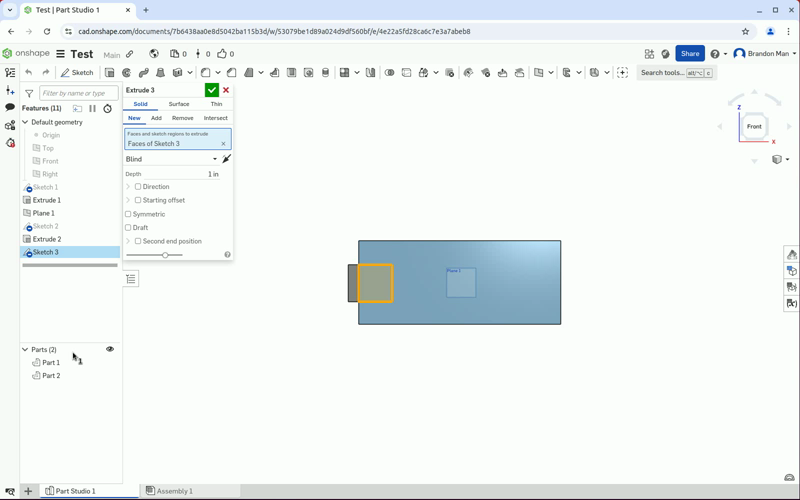
mouse_move(143, 106)
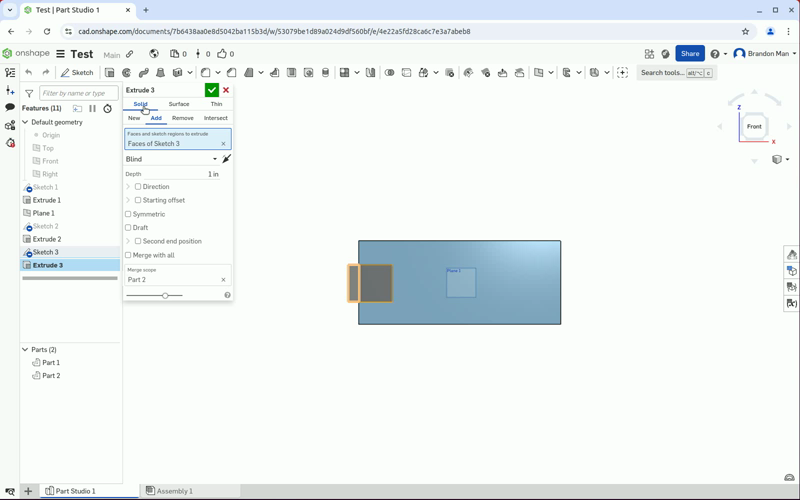
click(143, 106)
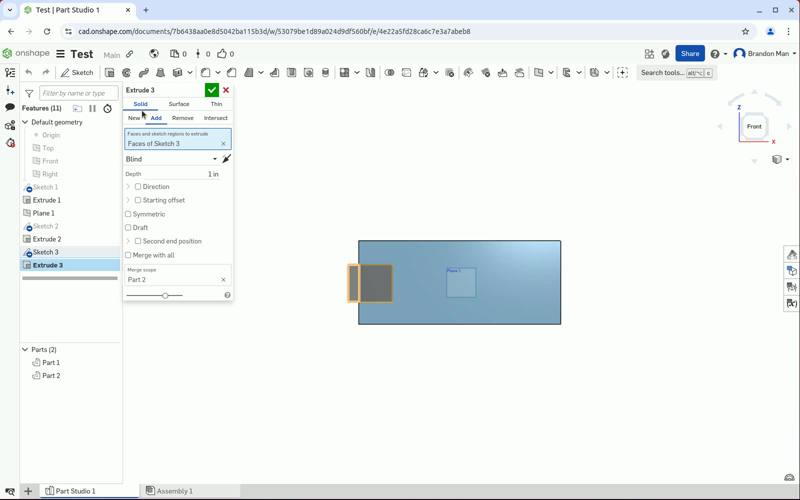
mouse_move(137, 120)
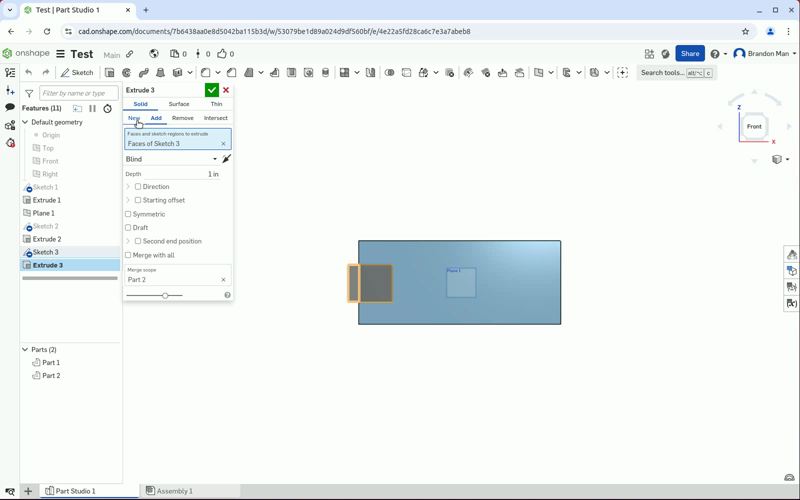
click(137, 120)
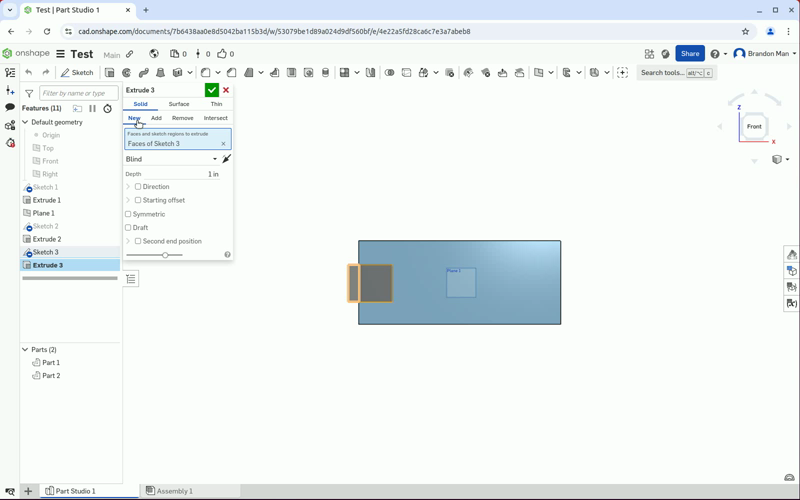
key(tab, 4)
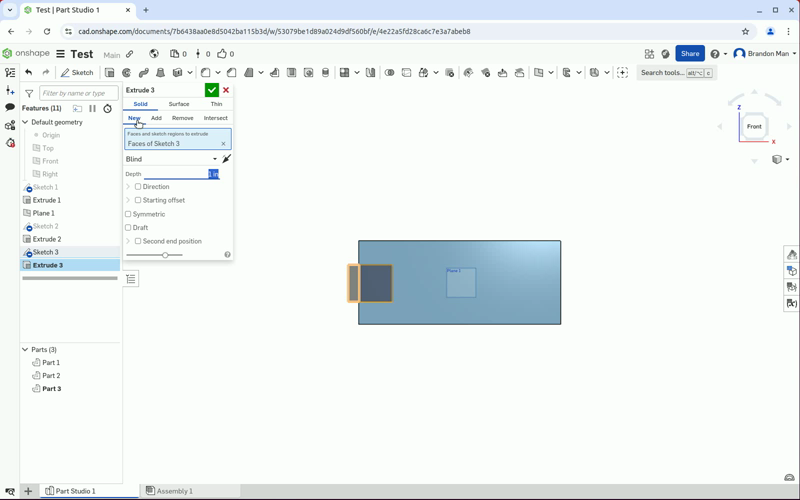
text(3.851)
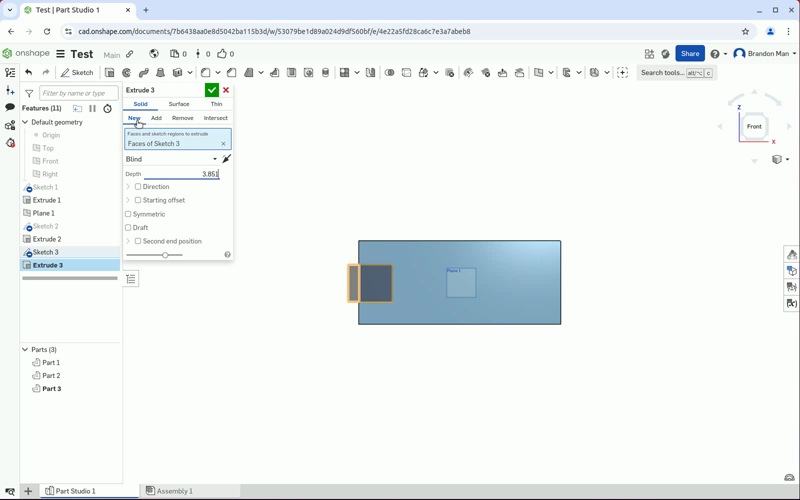
key(enter)
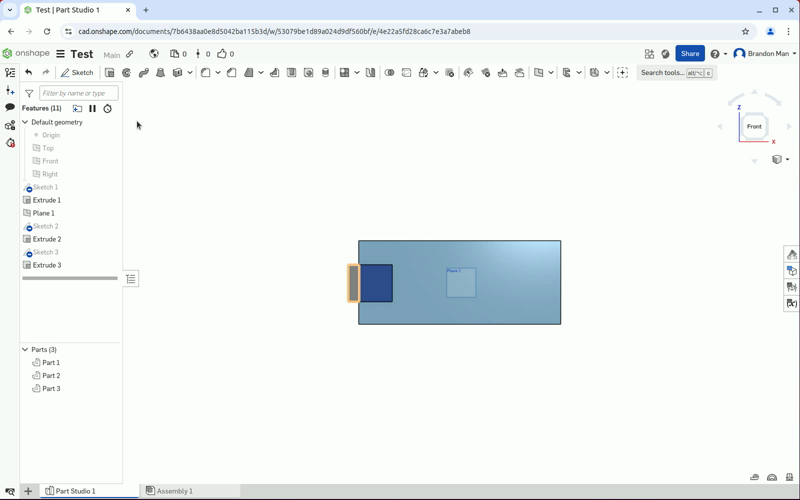
key(shift+h)
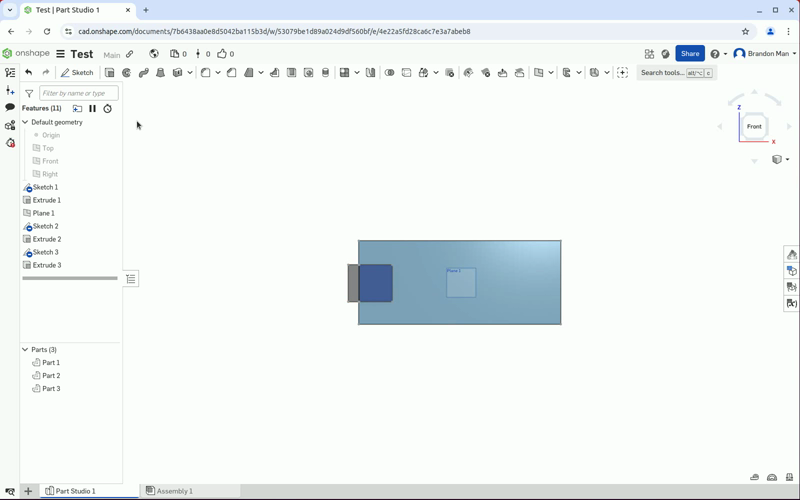
key(shift+h)
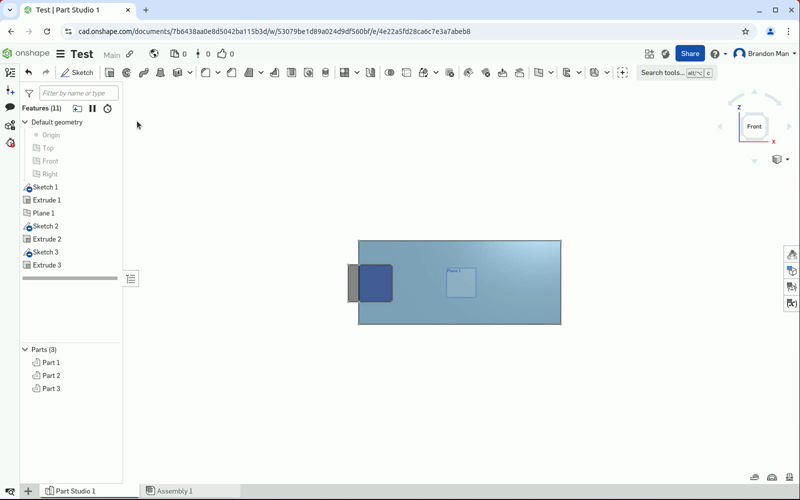
key(shift+7)
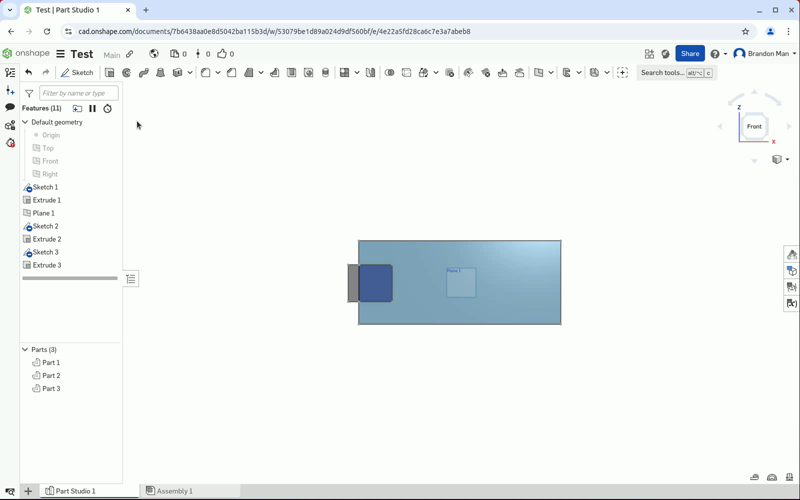
key(left, 2)
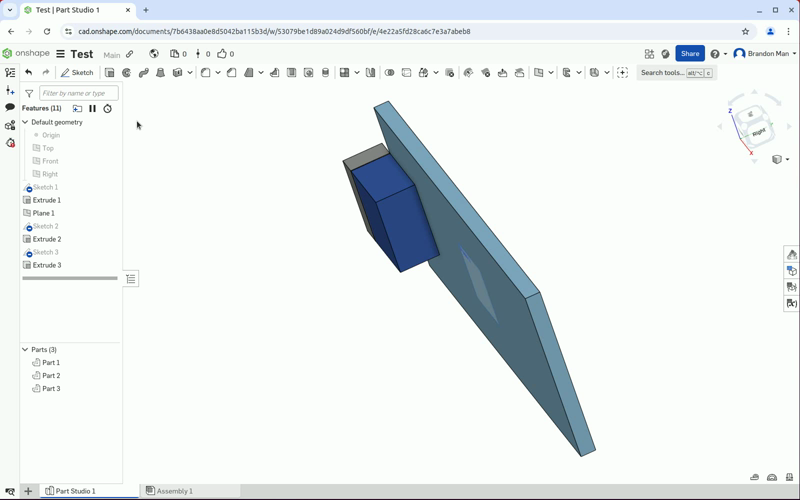
key(down, 2)
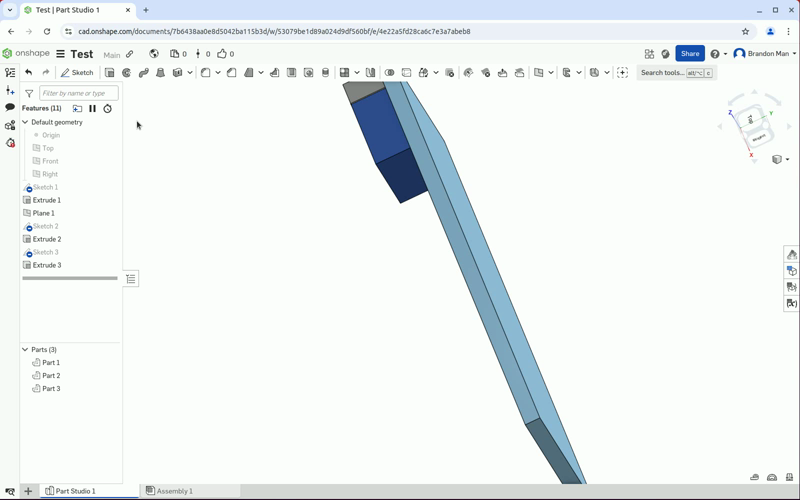
key(up, 2)
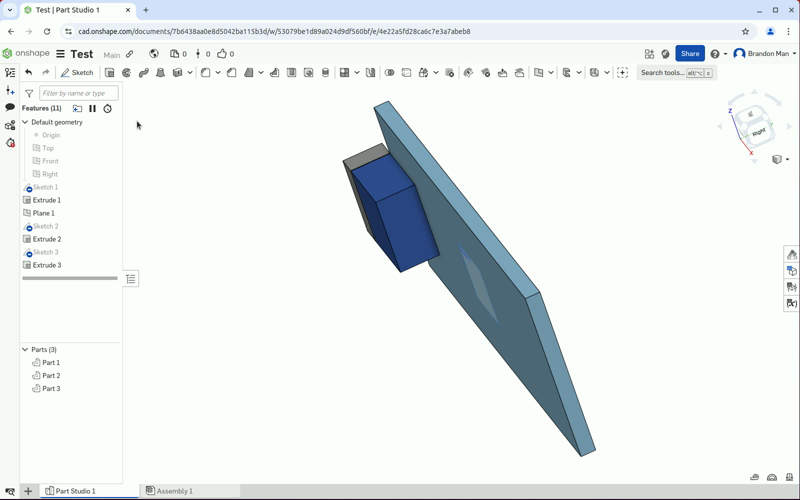
key(right, 2)
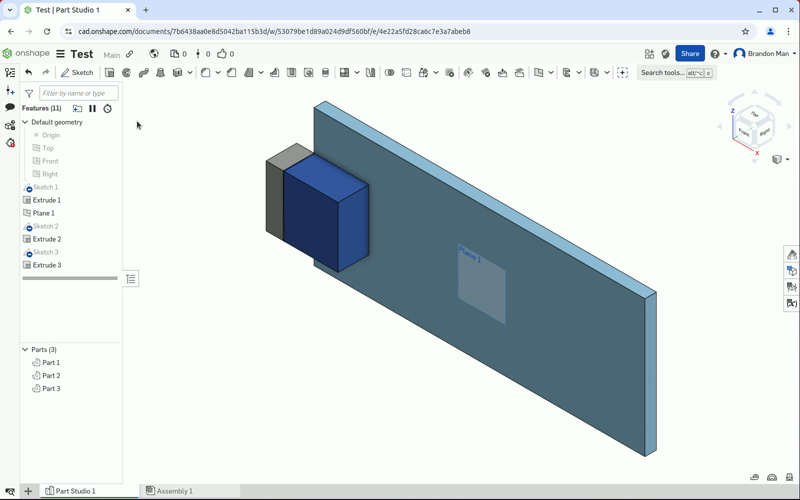
mouse_move(73, 189)
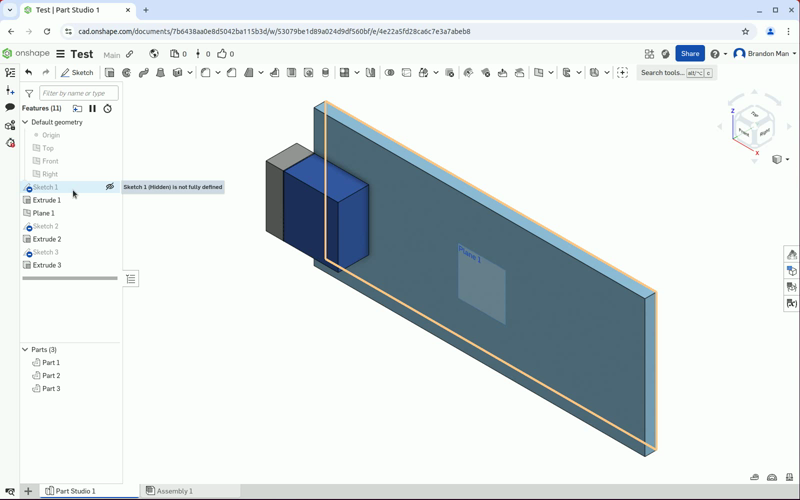
click(73, 189)